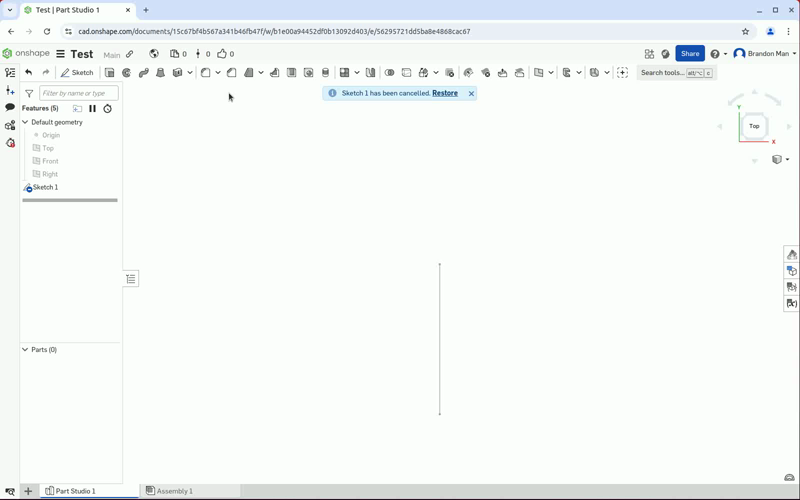
key(shift+h)
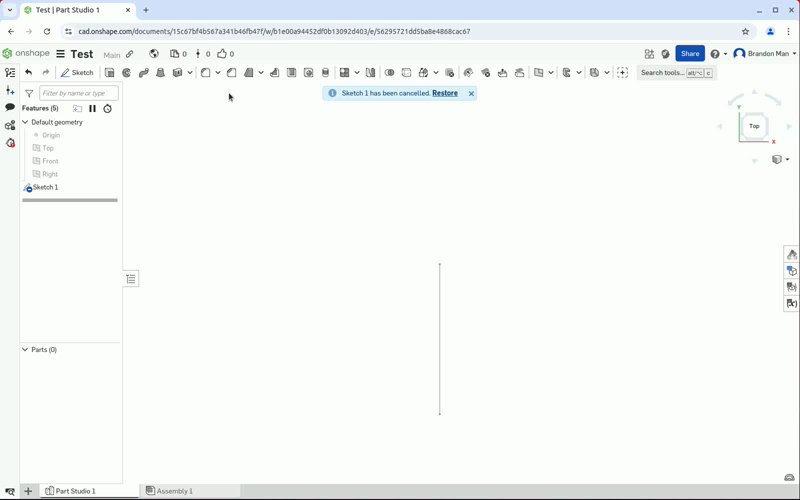
key(shift+s)
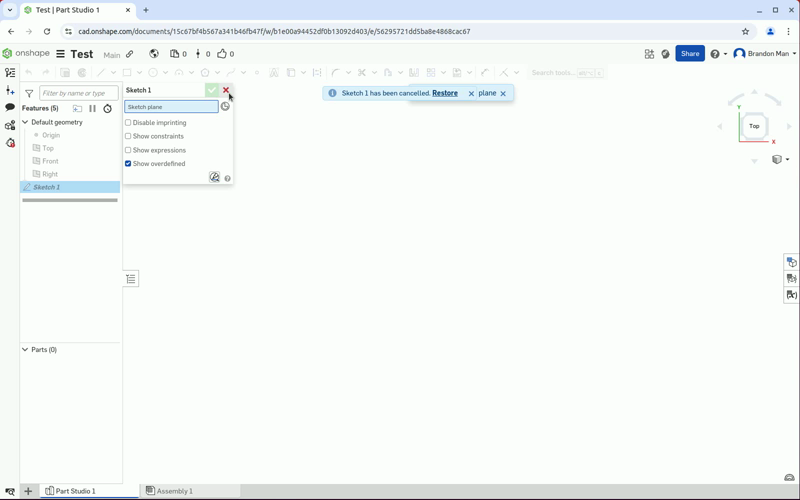
mouse_move(73, 150)
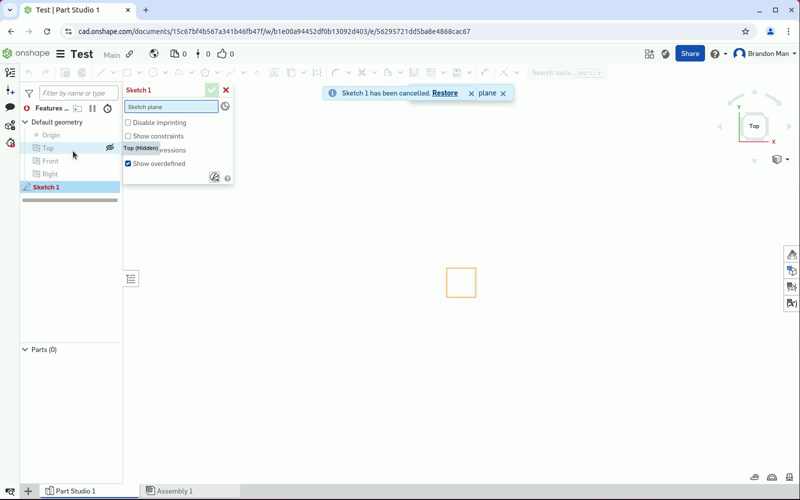
click(73, 150)
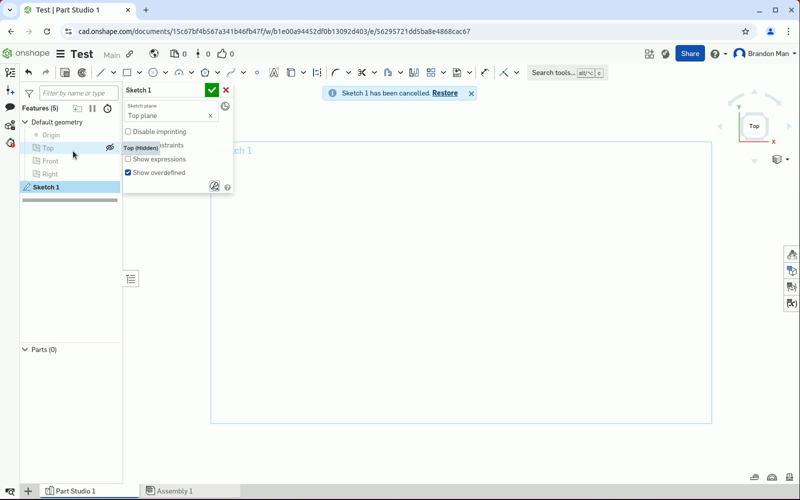
mouse_move(73, 352)
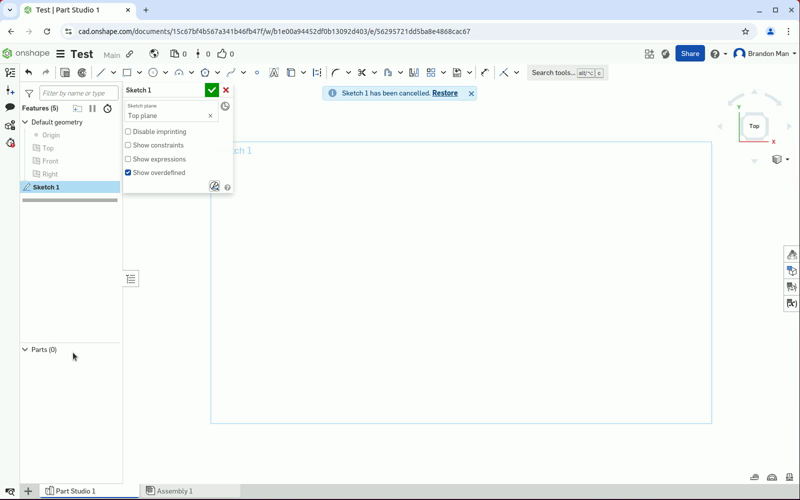
key(y)
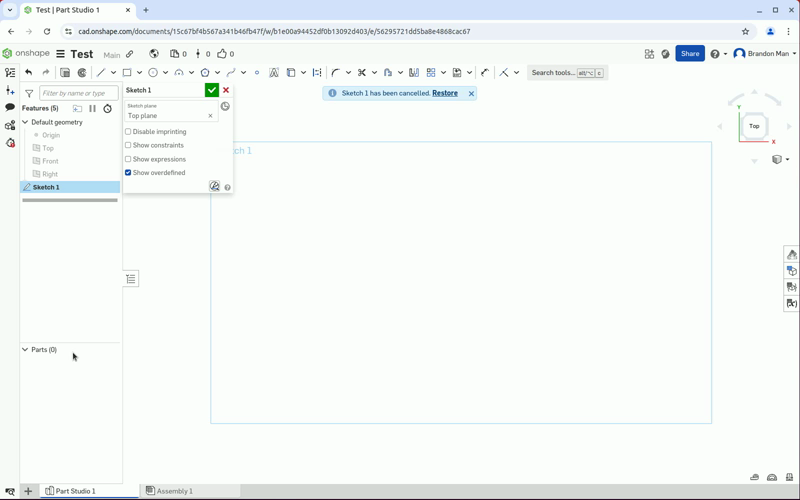
key(c)
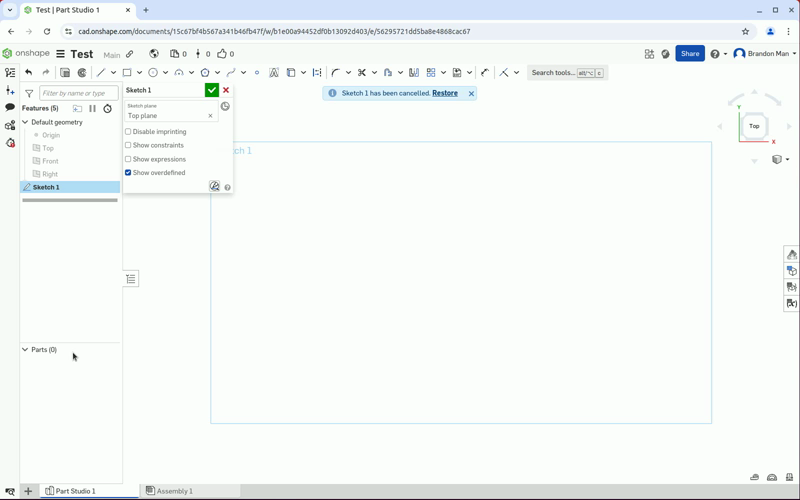
key_down(shift)
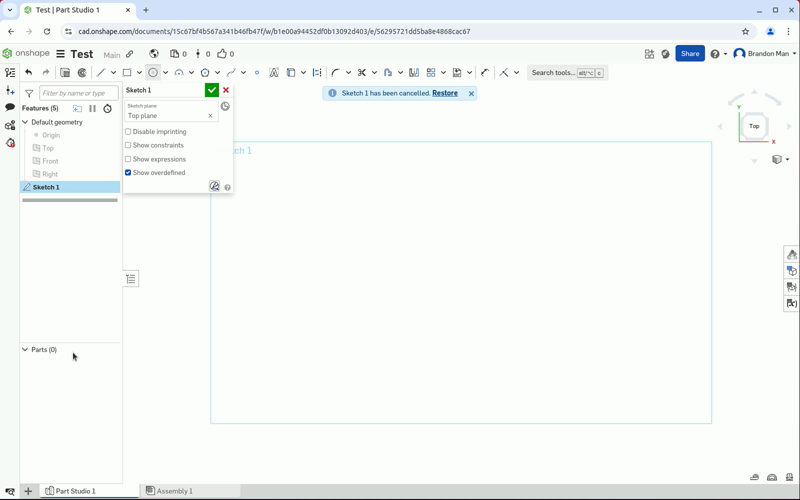
mouse_move(461, 282)
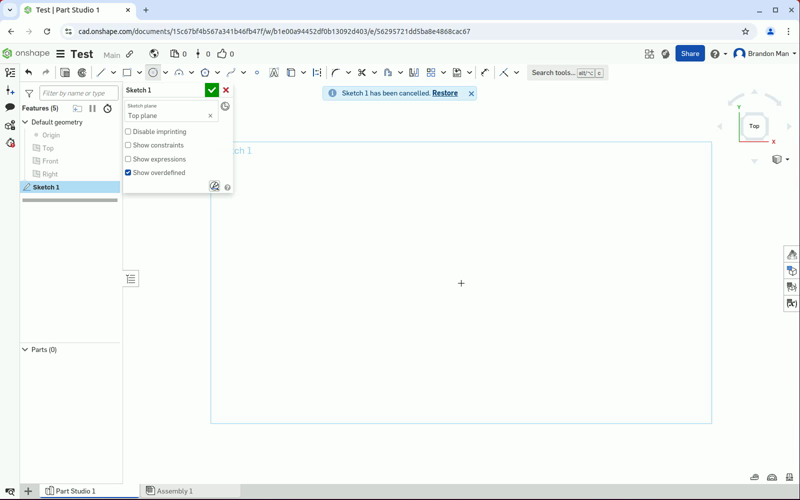
click(461, 282)
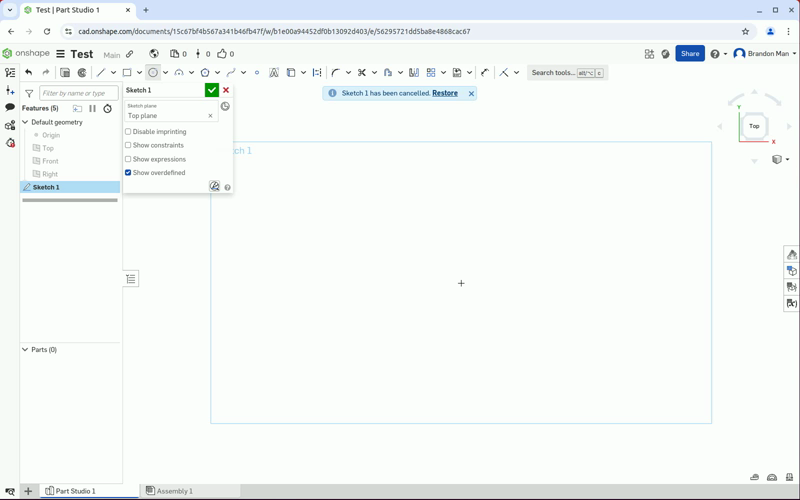
key_up(shift)
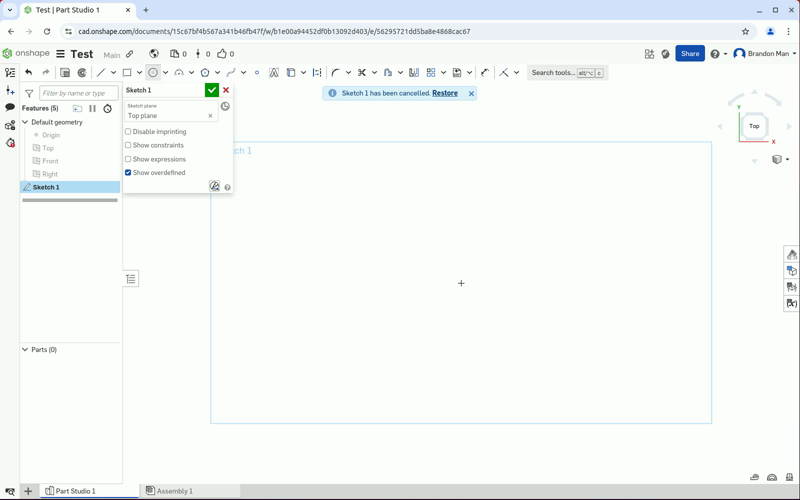
mouse_move(574, 282)
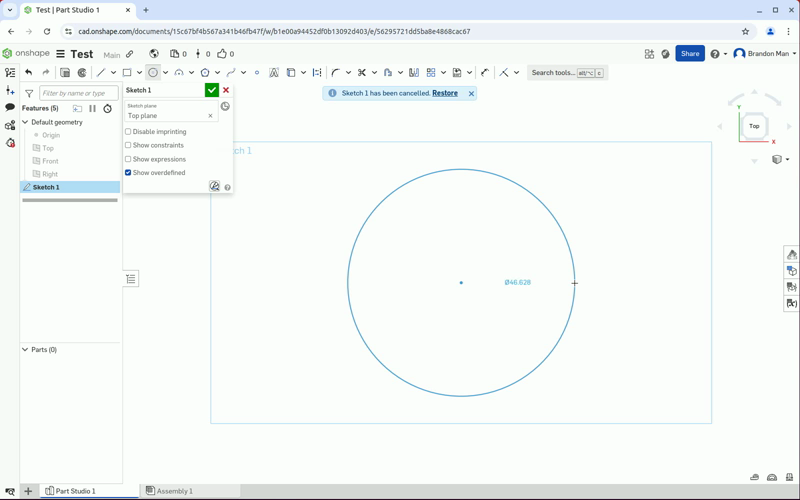
click(574, 282)
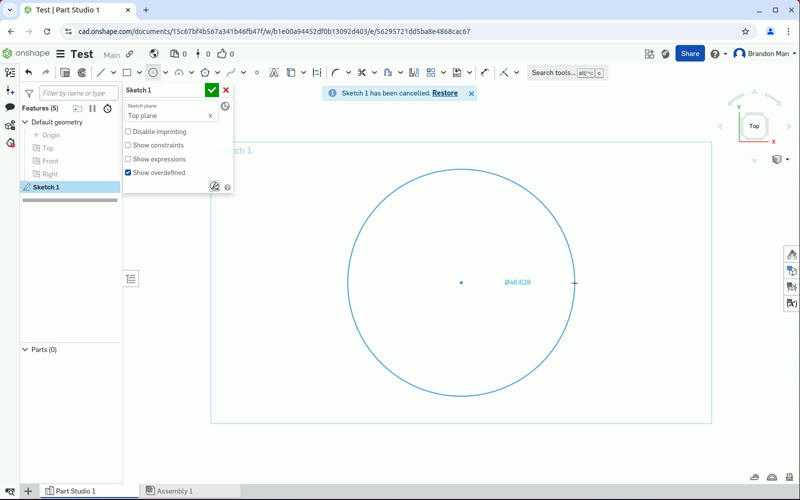
key(esc)
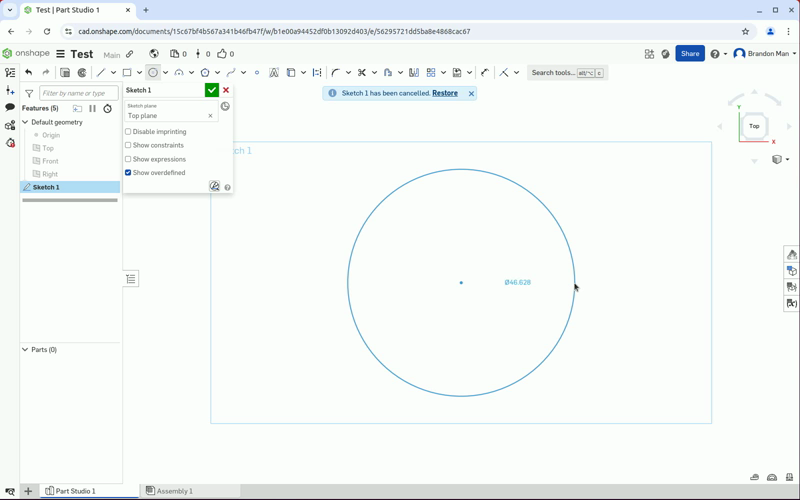
mouse_move(425, 340)
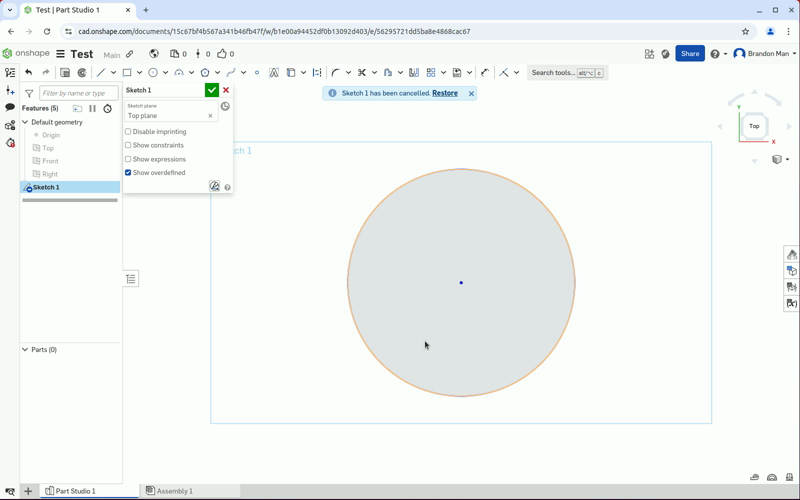
click(425, 340)
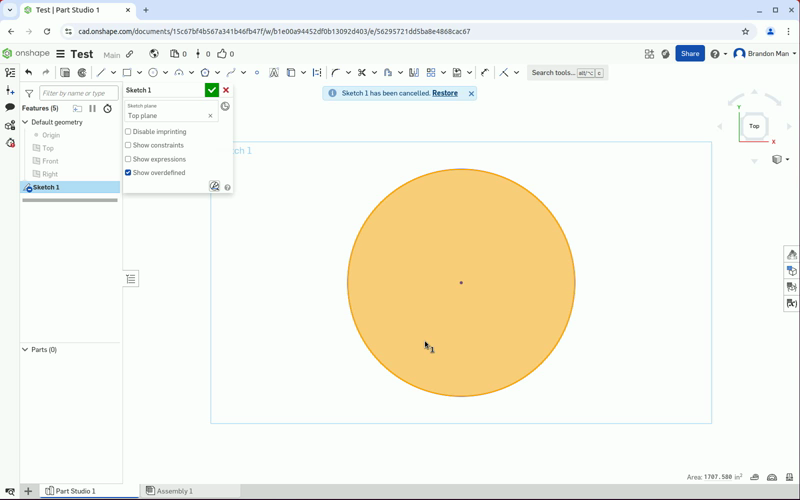
mouse_move(73, 352)
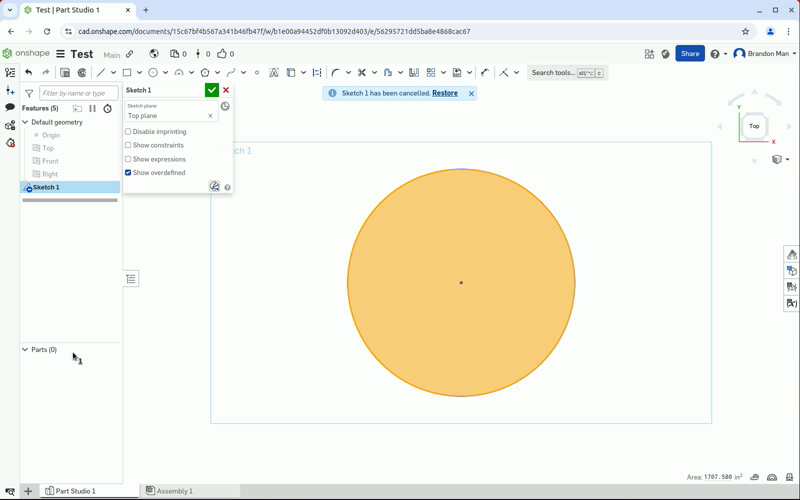
key(shift+y)
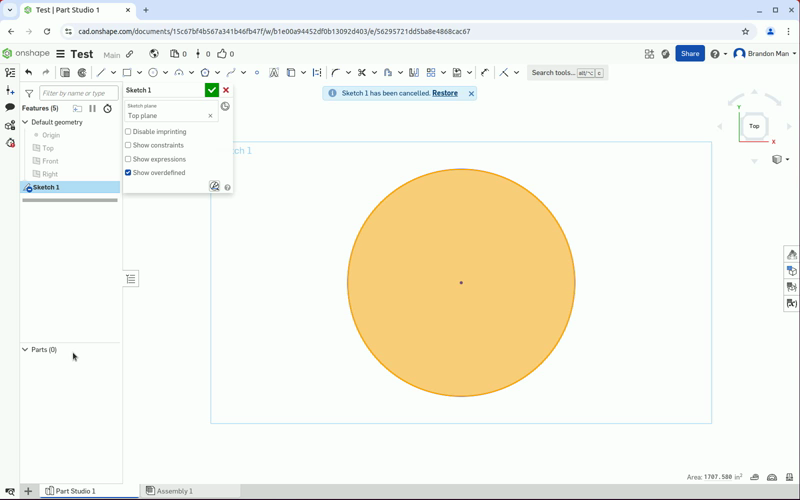
key(shift+e)
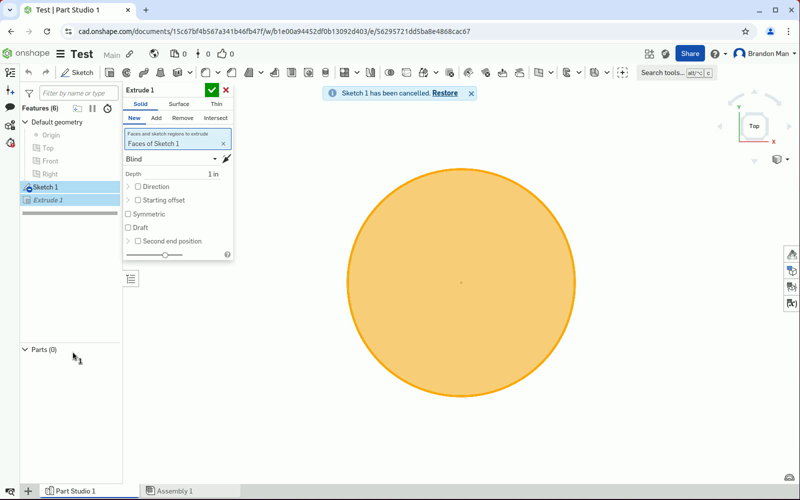
mouse_move(143, 106)
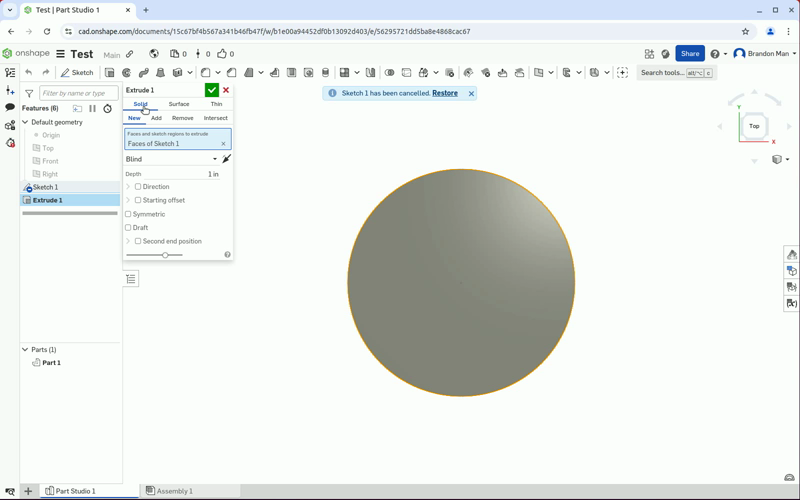
click(143, 106)
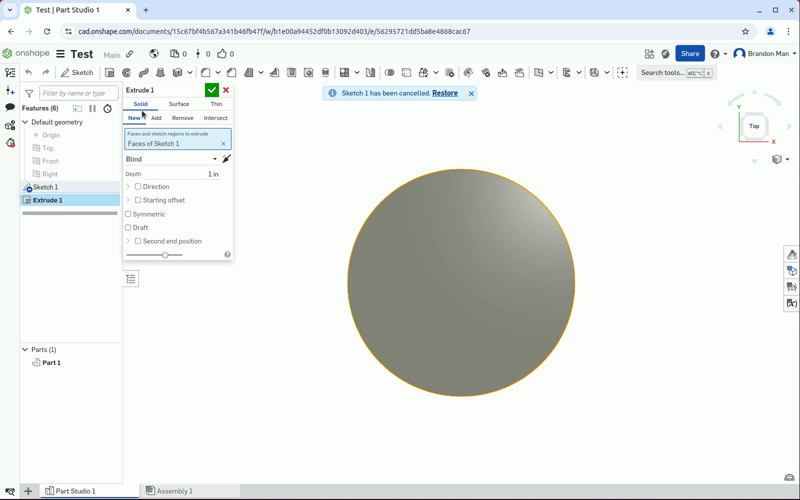
mouse_move(137, 120)
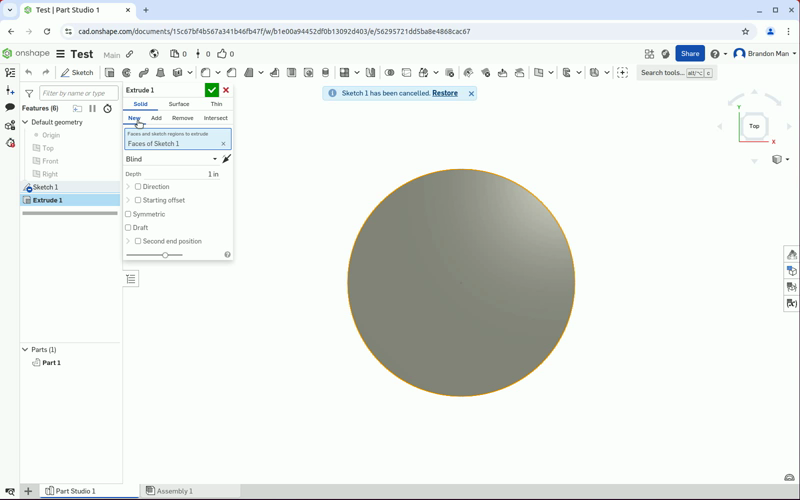
click(137, 120)
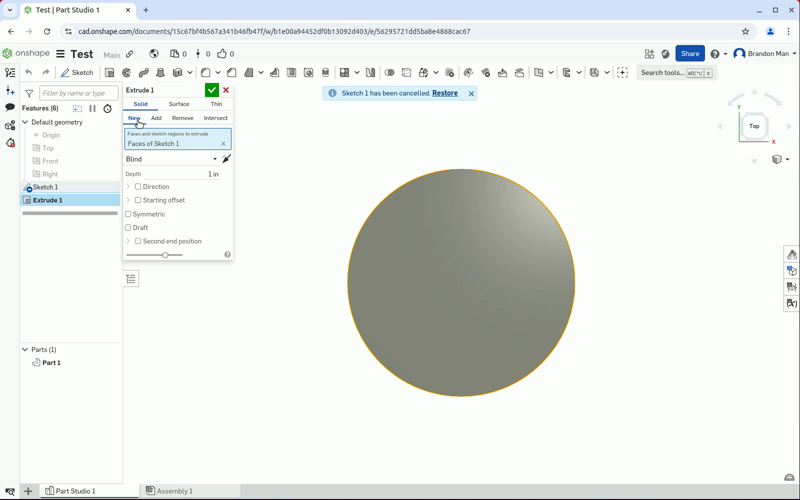
key(tab, 4)
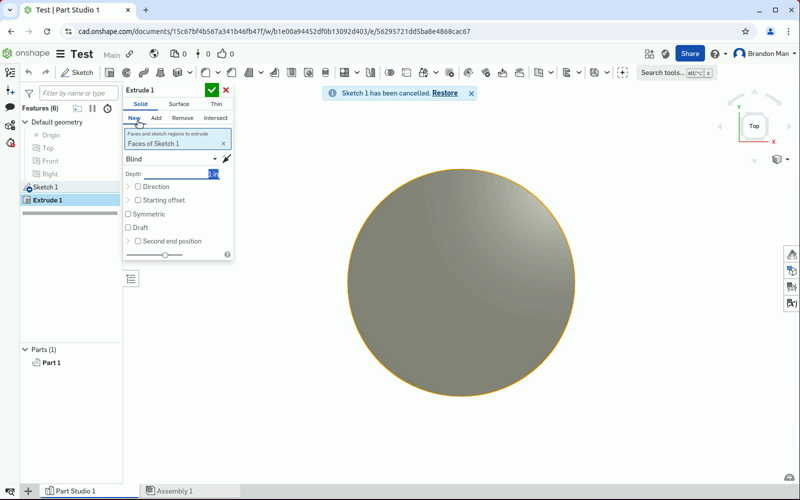
text(5.777)
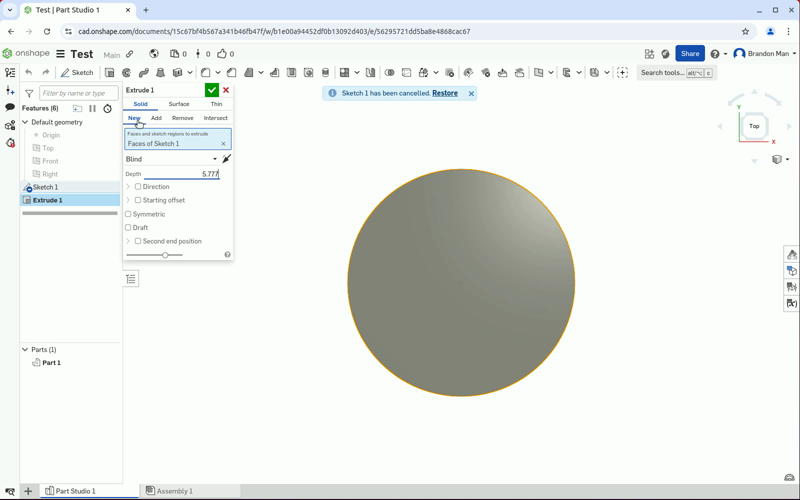
key(enter)
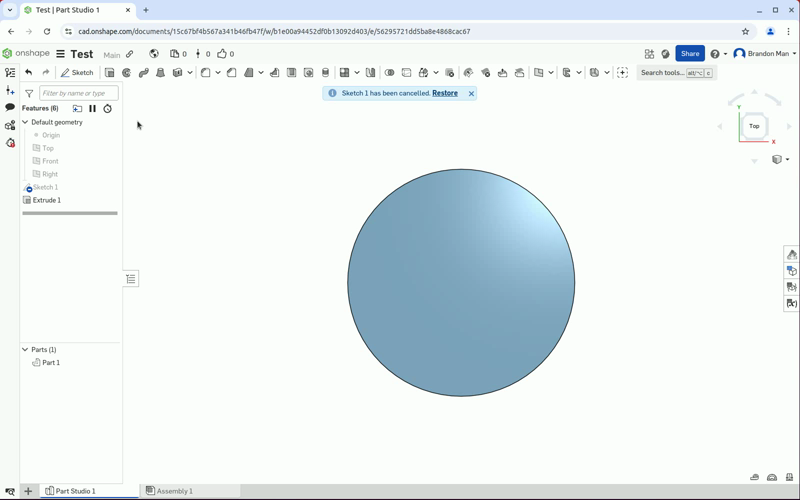
key(shift+h)
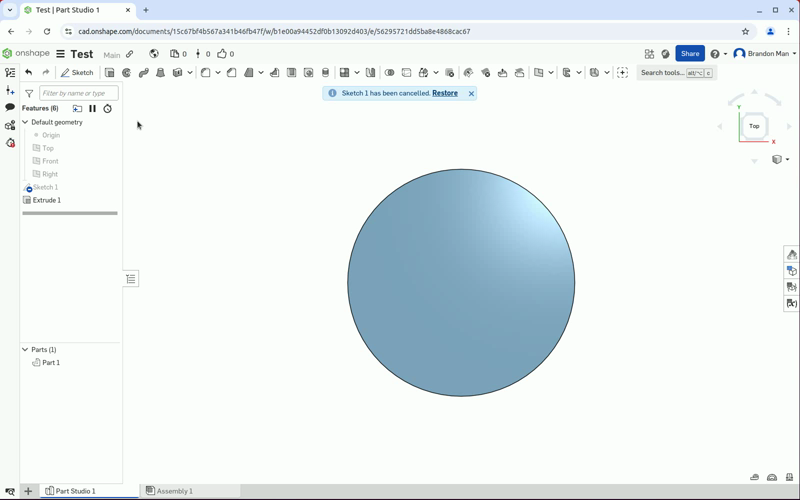
key(shift+h)
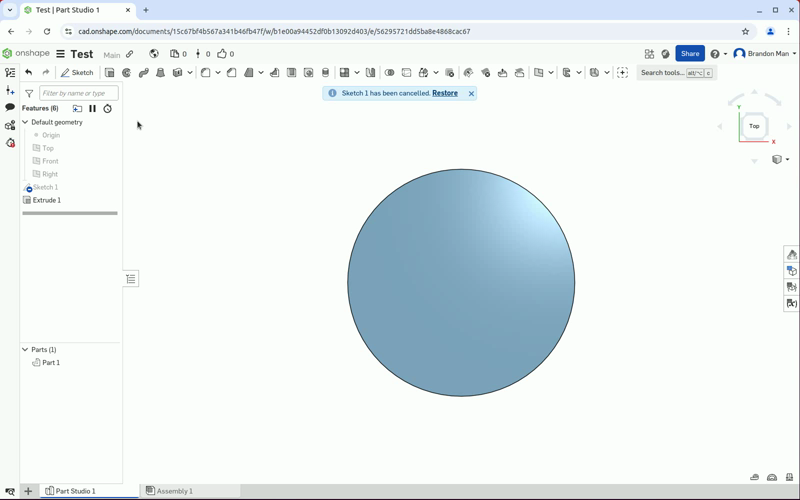
mouse_move(73, 189)
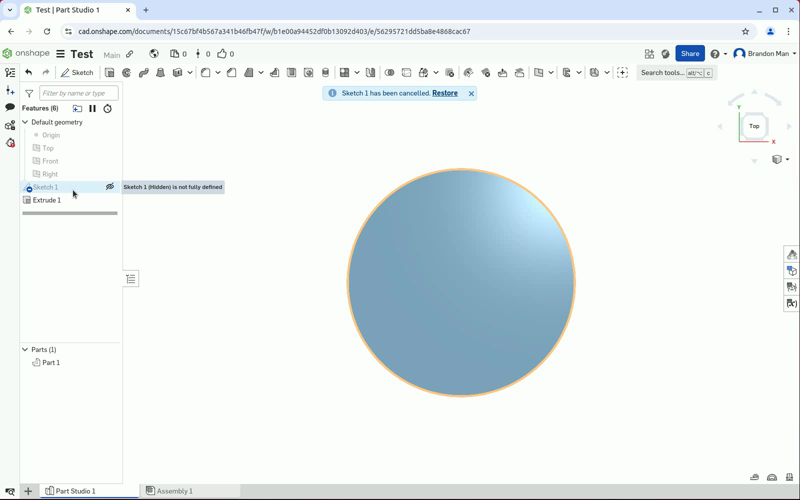
click(73, 189)
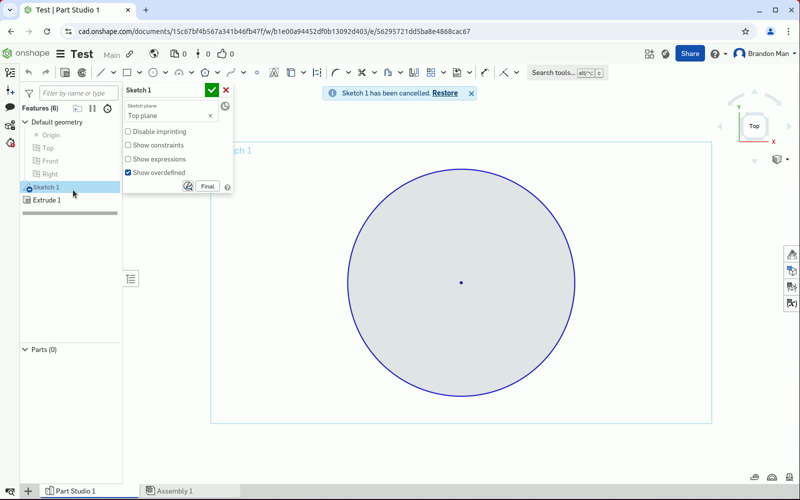
mouse_move(229, 92)
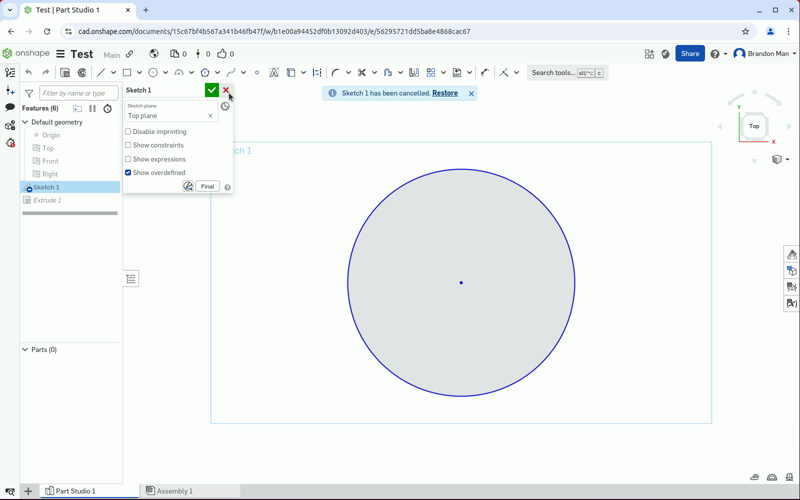
click(229, 92)
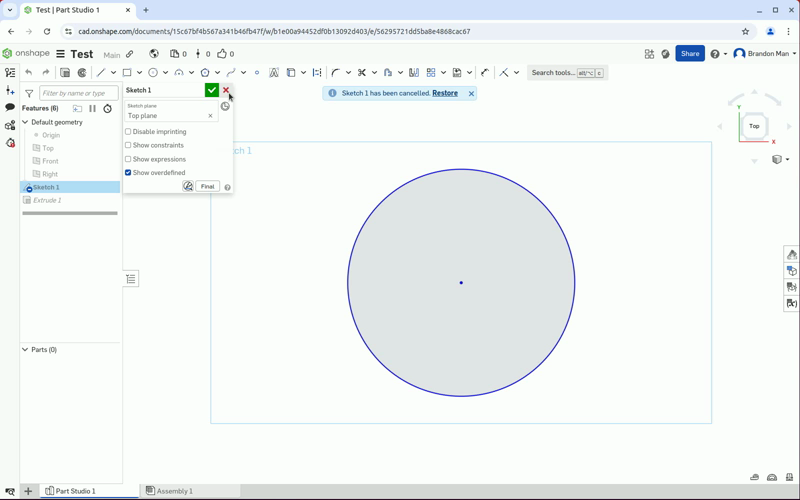
key(shift+s)
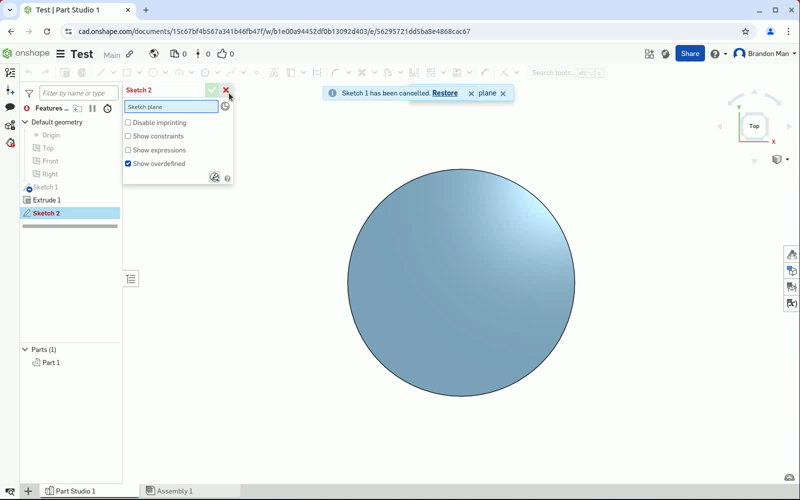
mouse_move(73, 150)
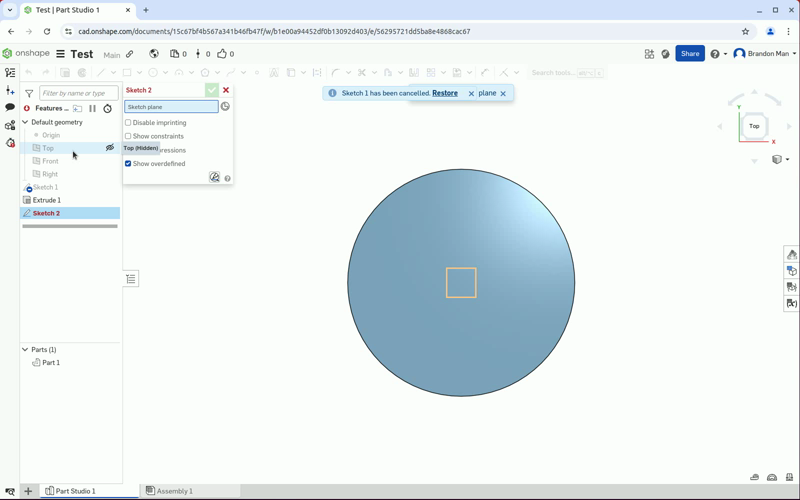
click(73, 150)
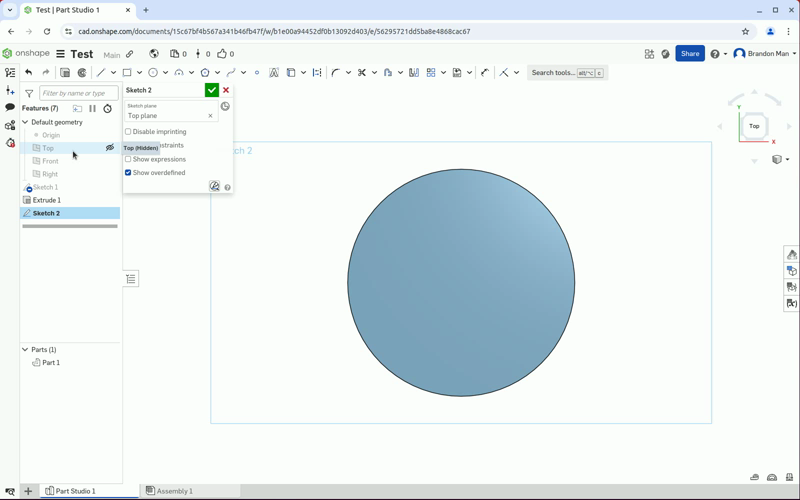
mouse_move(73, 352)
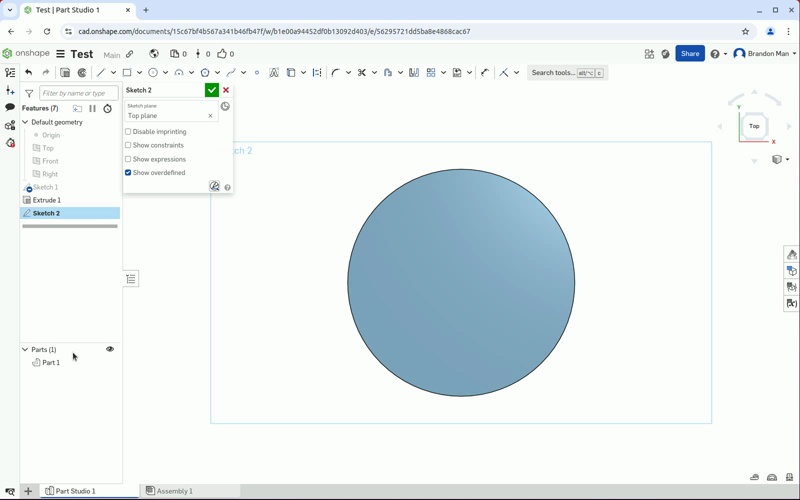
key(y)
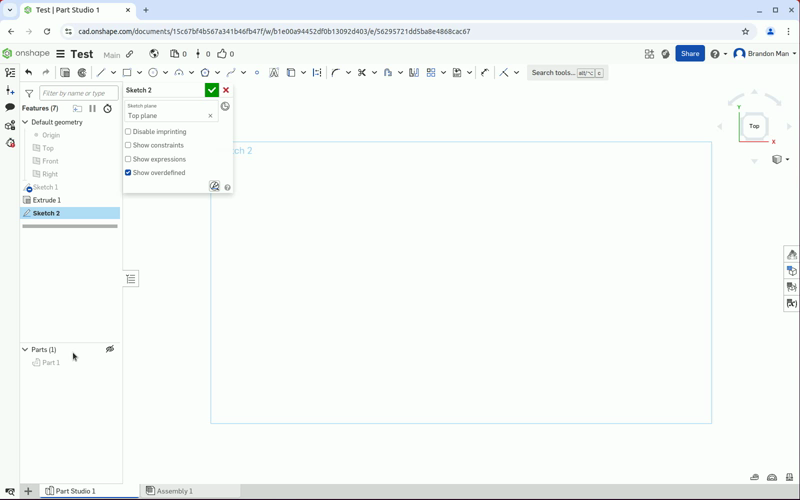
key(c)
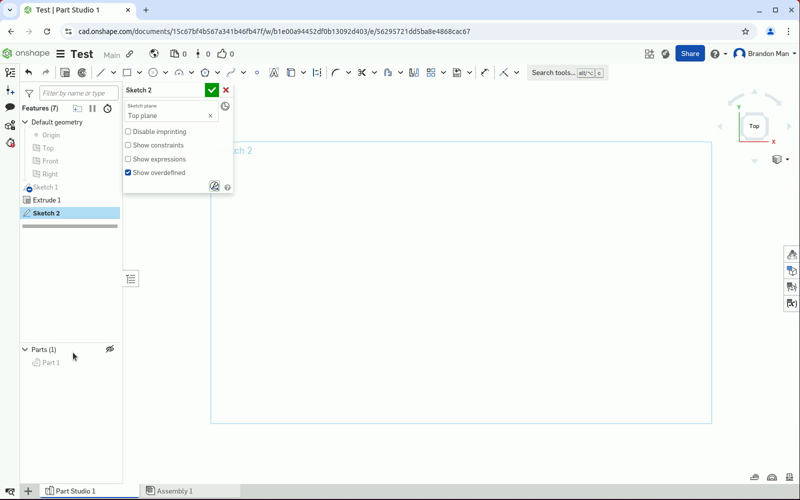
key_down(shift)
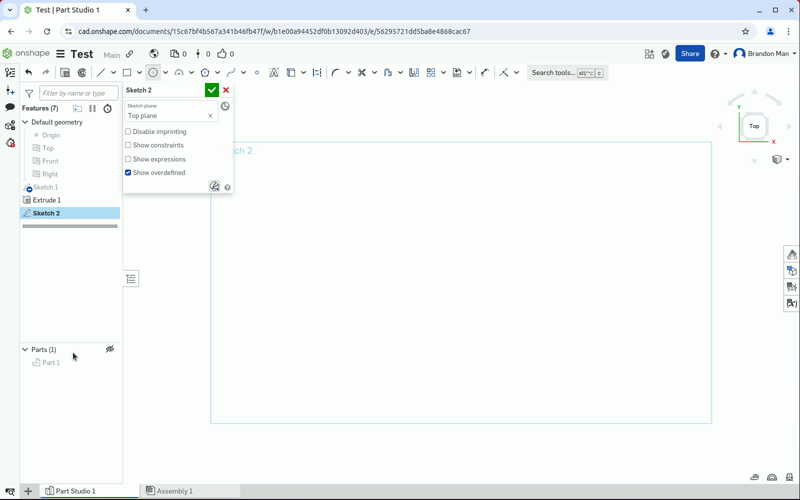
mouse_move(461, 282)
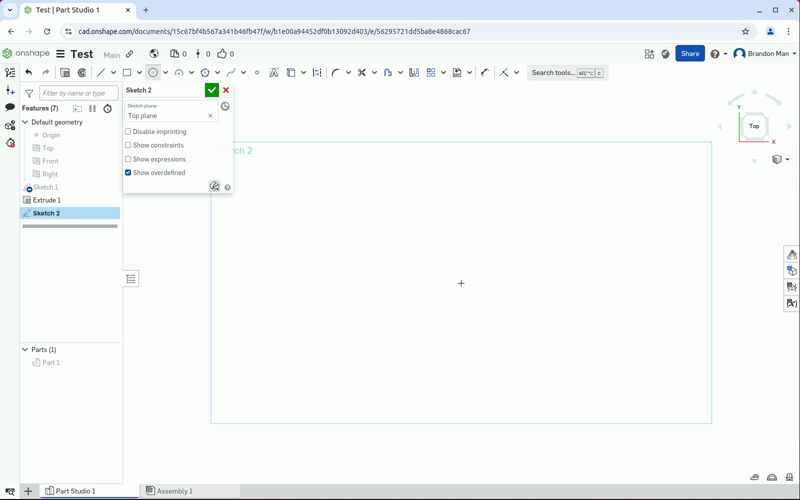
click(461, 282)
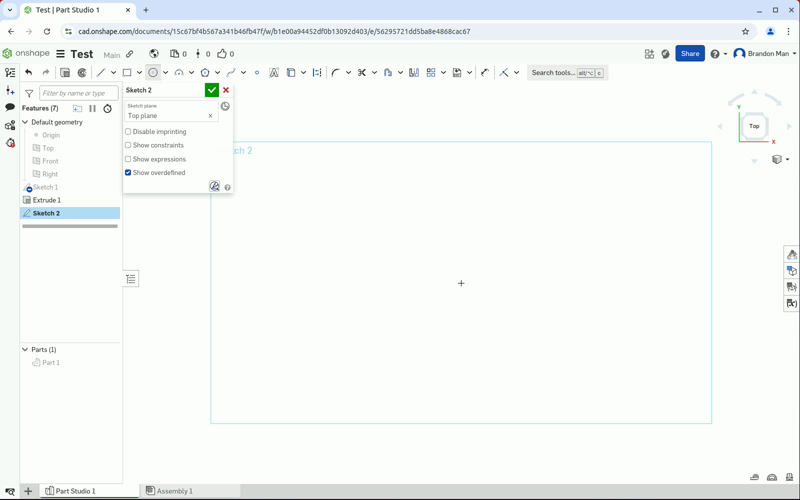
key_up(shift)
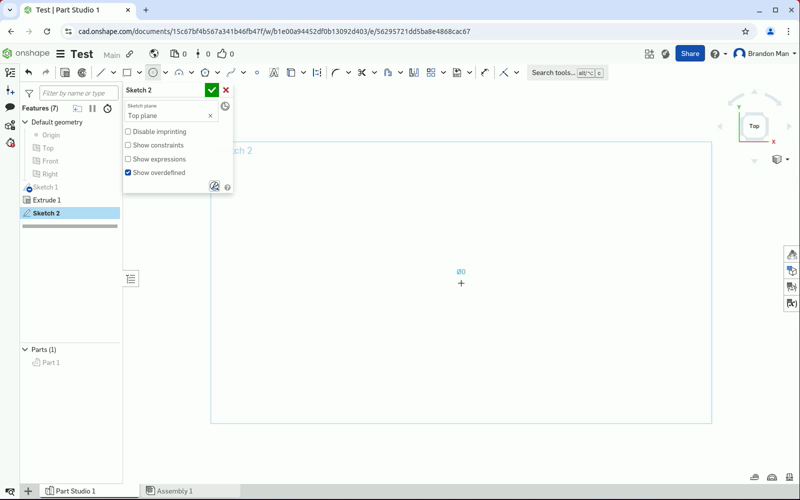
mouse_move(491, 282)
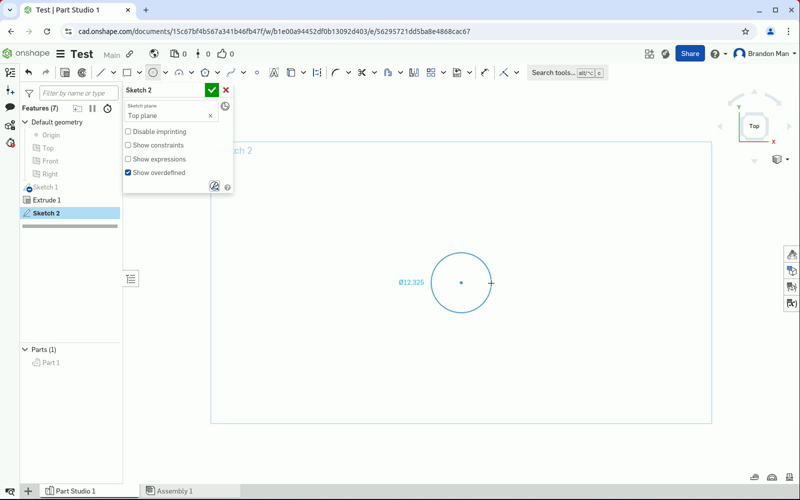
click(491, 282)
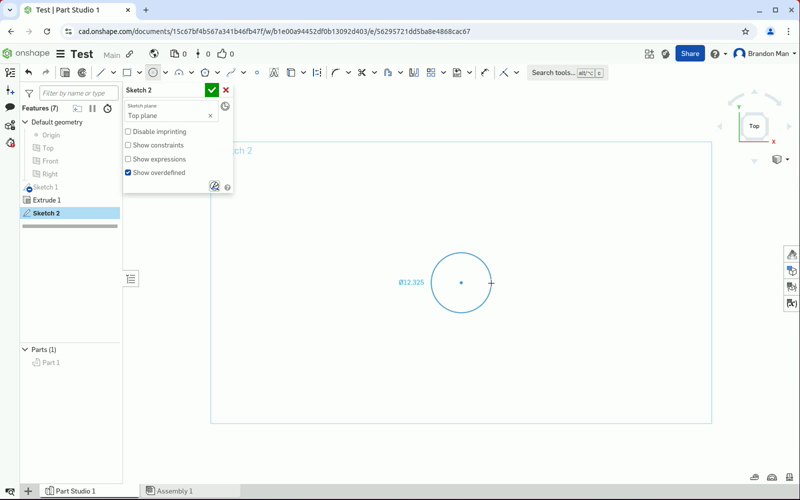
key(esc)
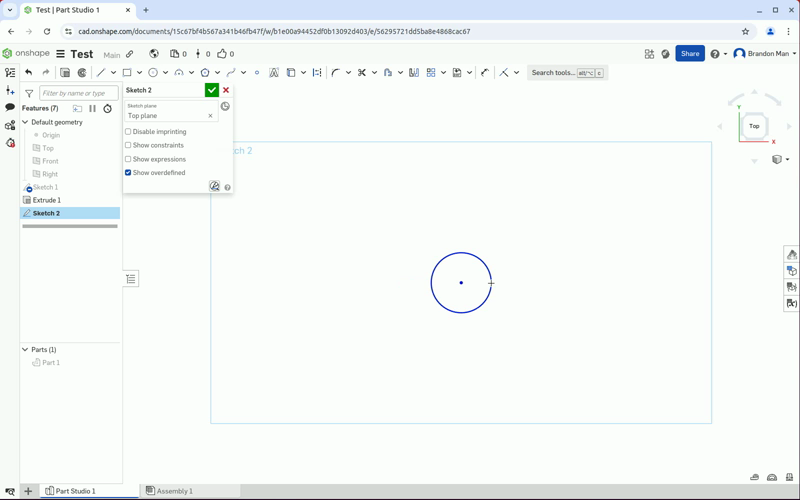
mouse_move(453, 286)
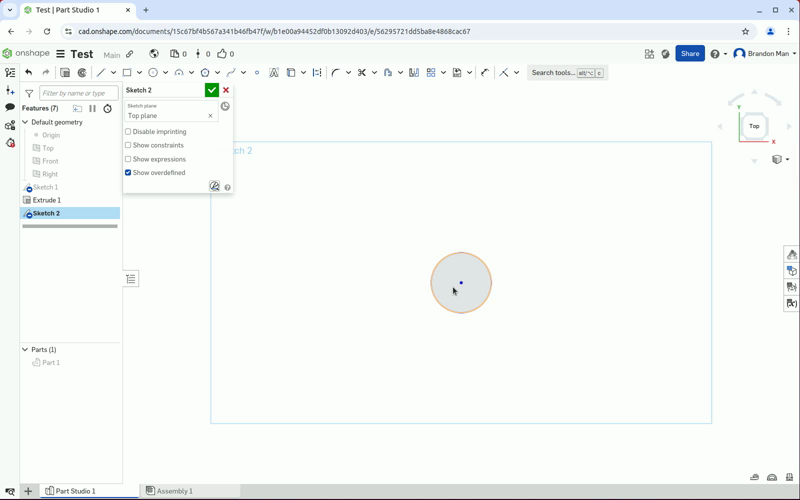
click(453, 286)
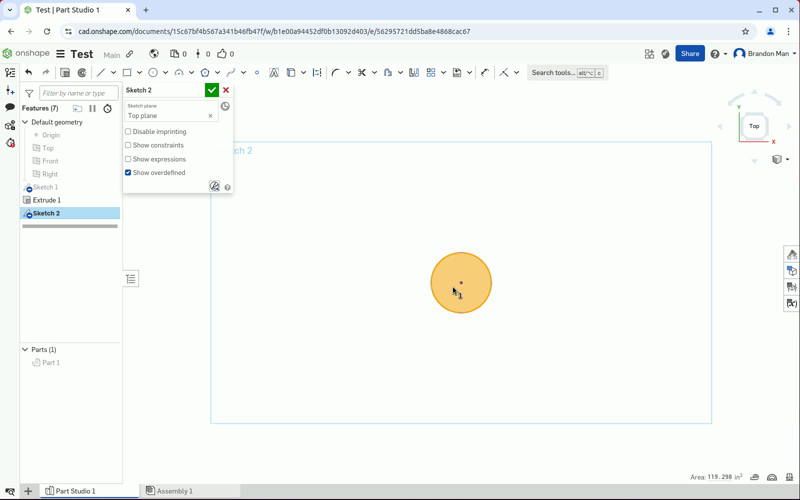
mouse_move(73, 352)
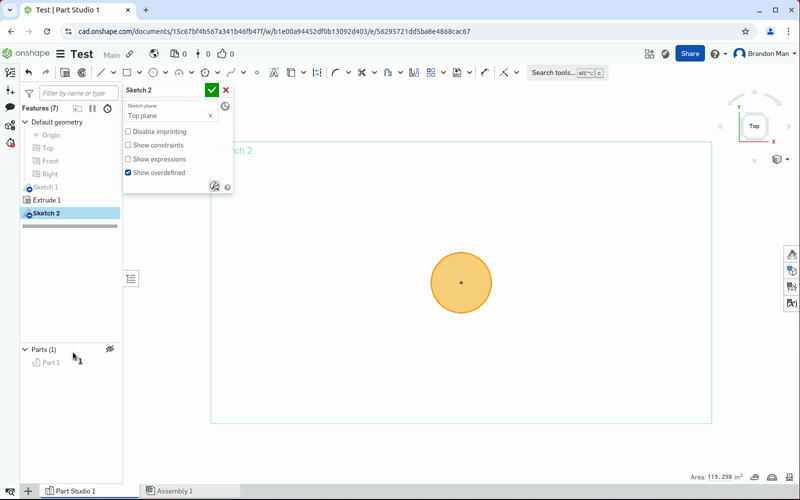
key(shift+y)
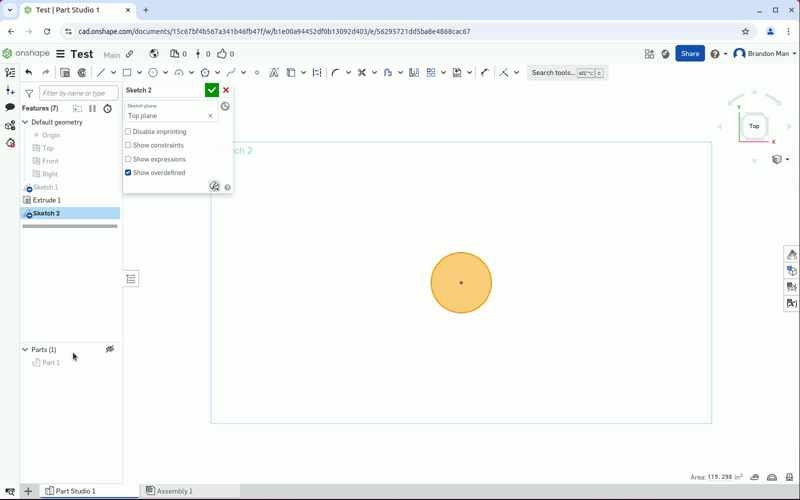
key(shift+e)
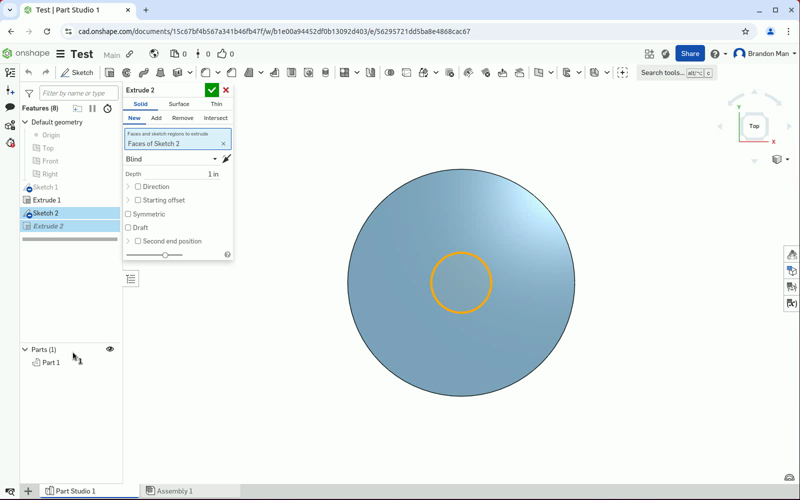
mouse_move(143, 106)
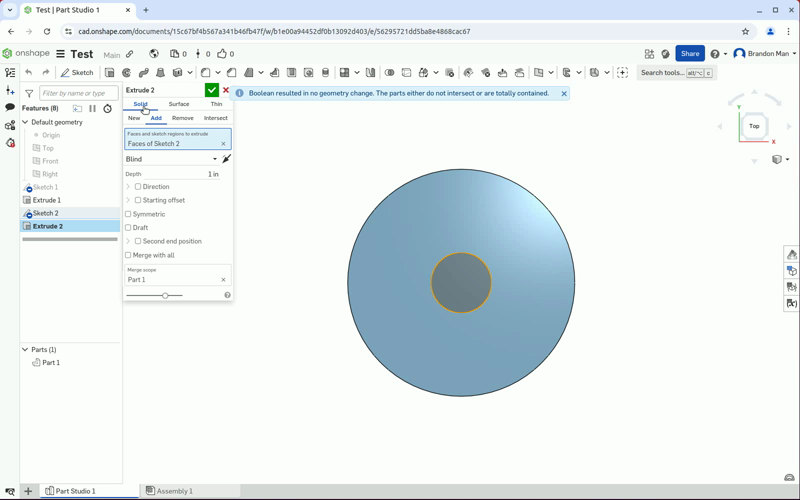
click(143, 106)
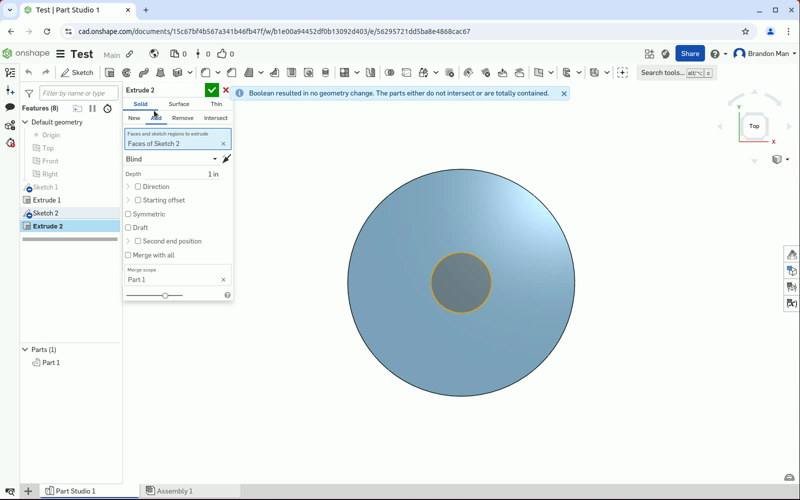
mouse_move(186, 120)
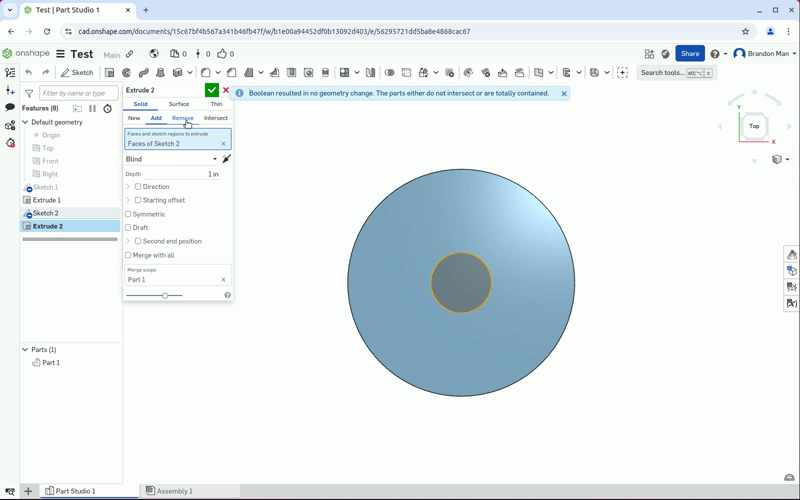
click(186, 120)
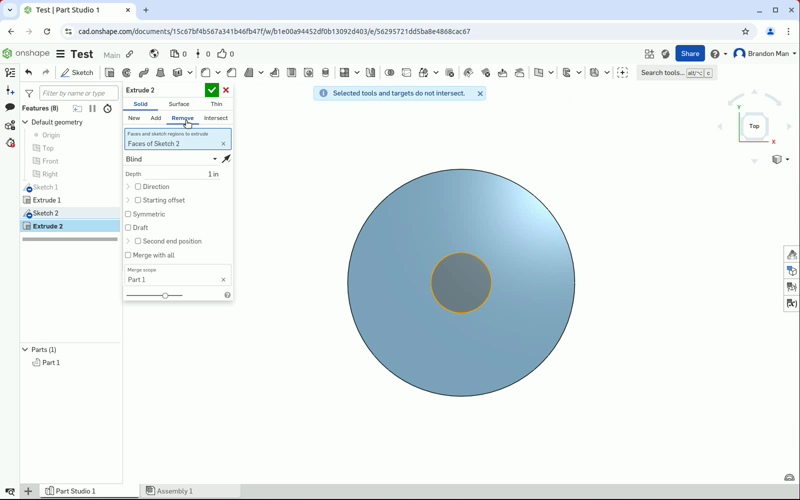
key(tab, 4)
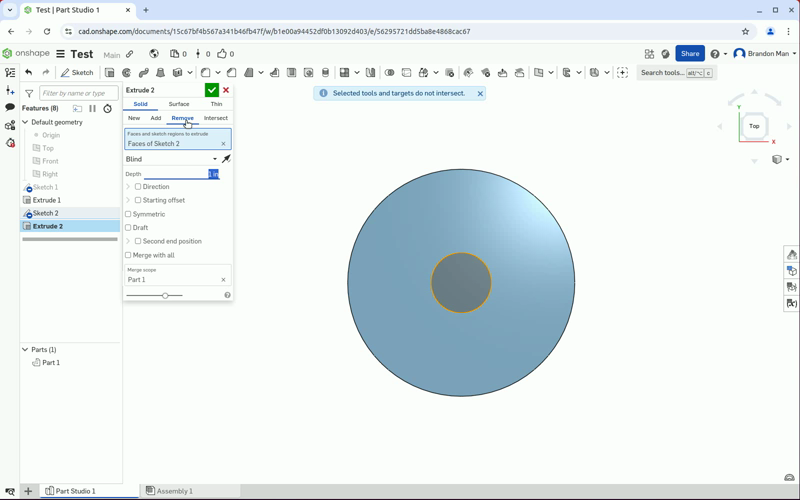
text(-30.57)
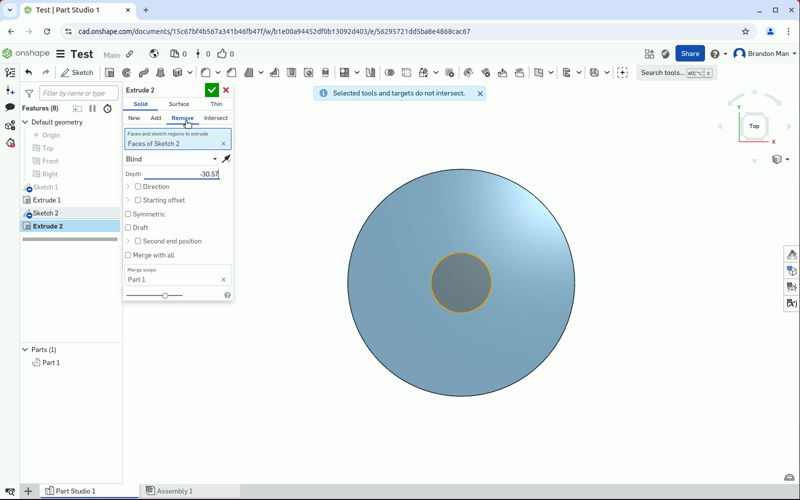
key(tab, 6)
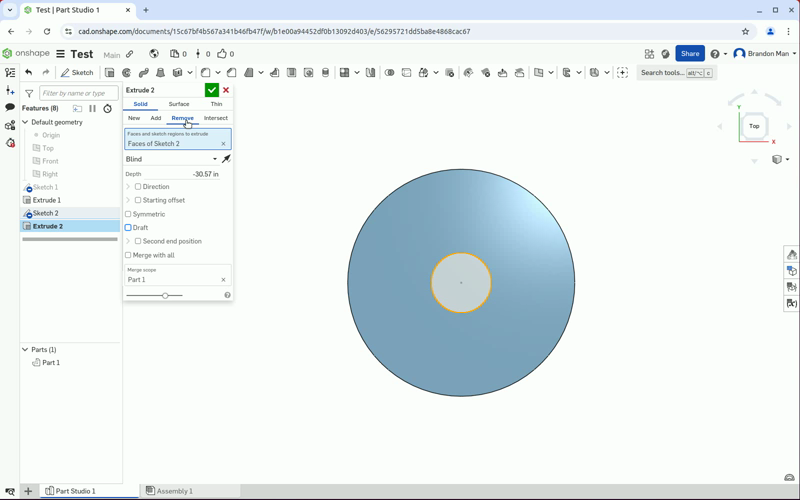
key(space)
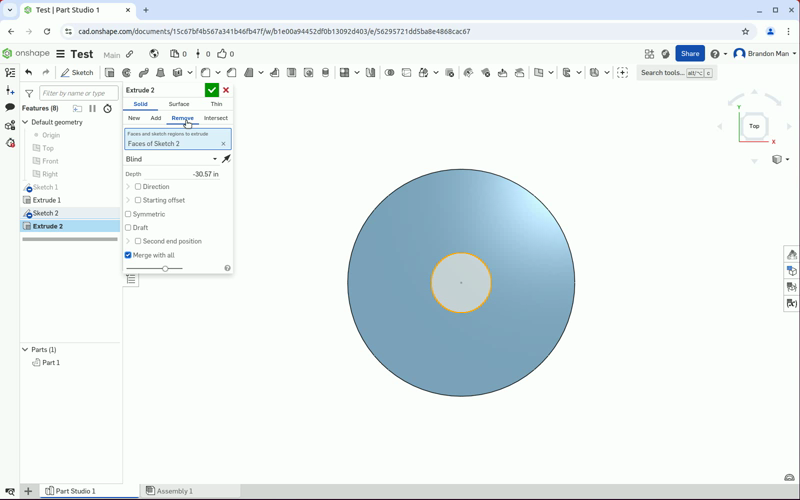
key(enter)
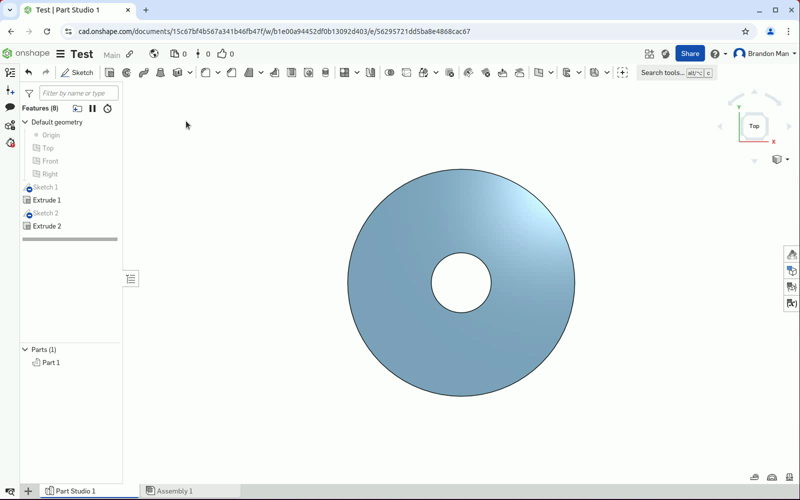
key(shift+h)
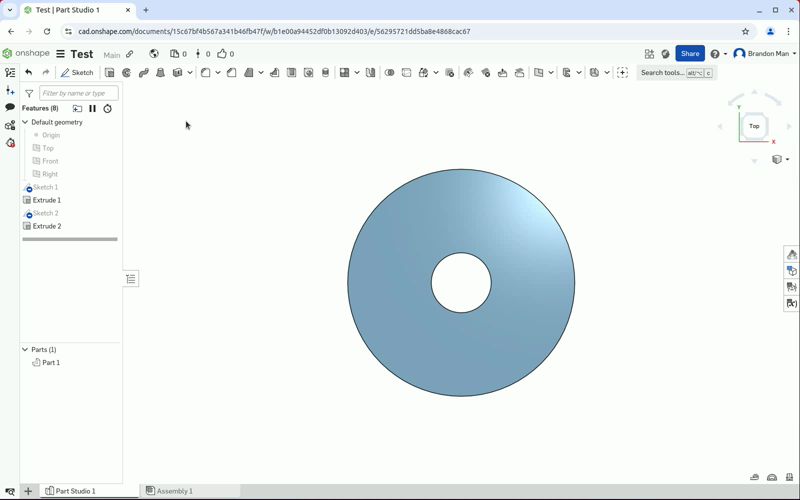
key(shift+h)
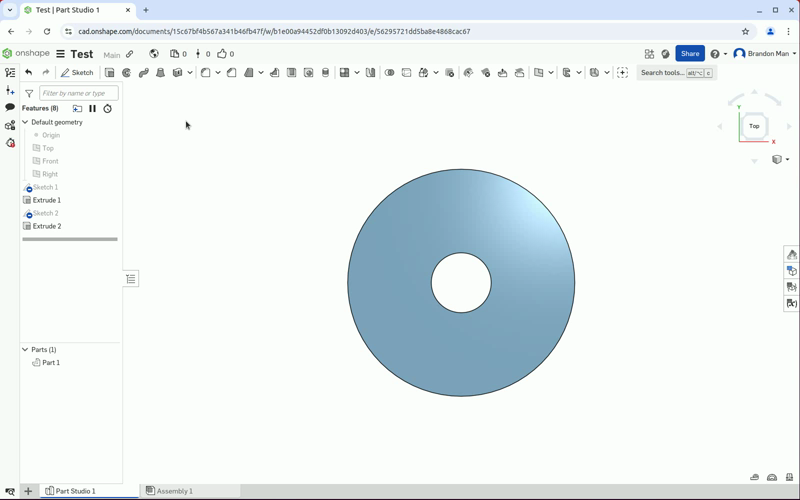
mouse_move(73, 189)
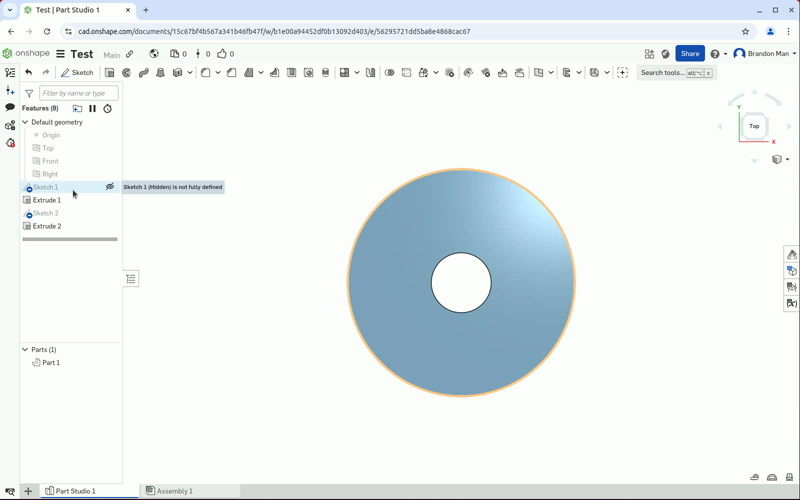
click(73, 189)
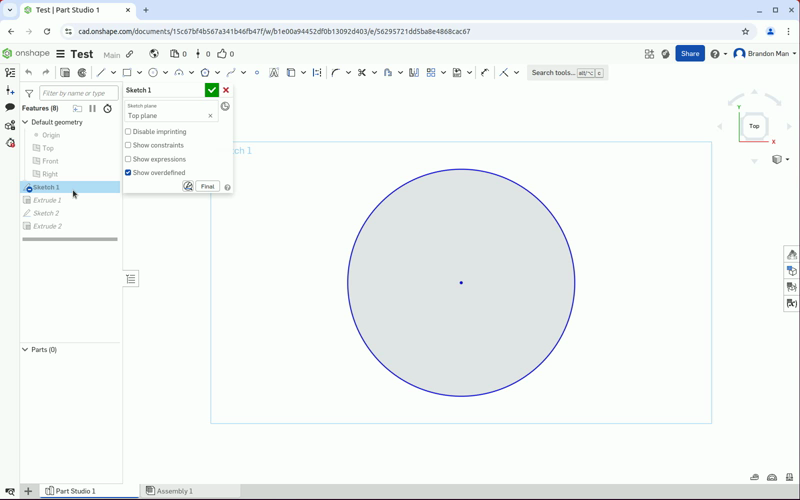
mouse_move(229, 92)
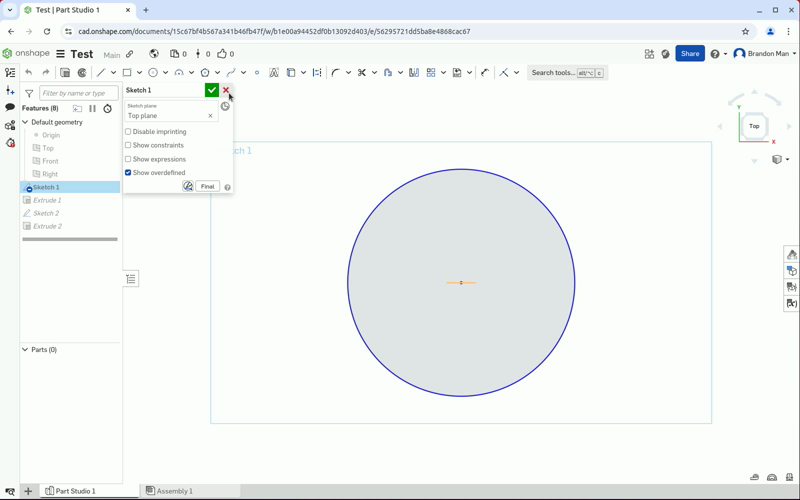
click(229, 92)
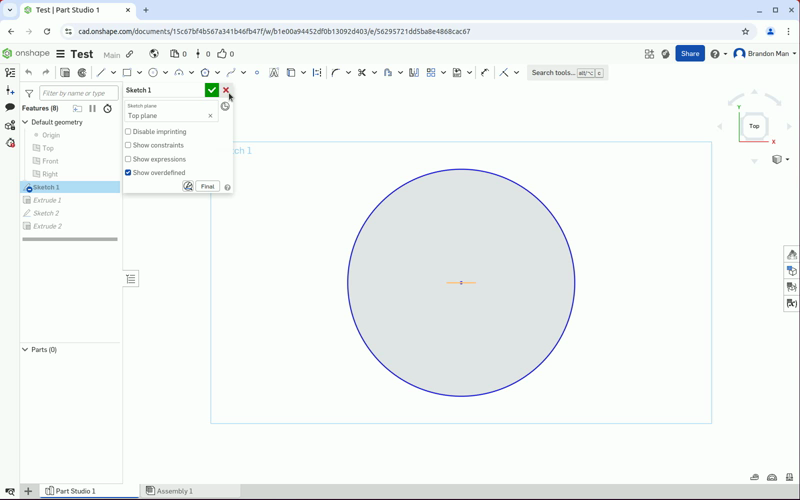
key(shift+s)
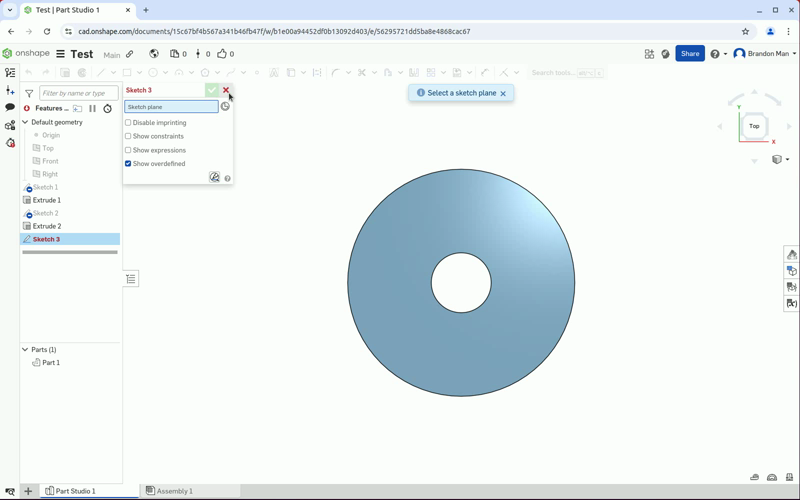
mouse_move(73, 150)
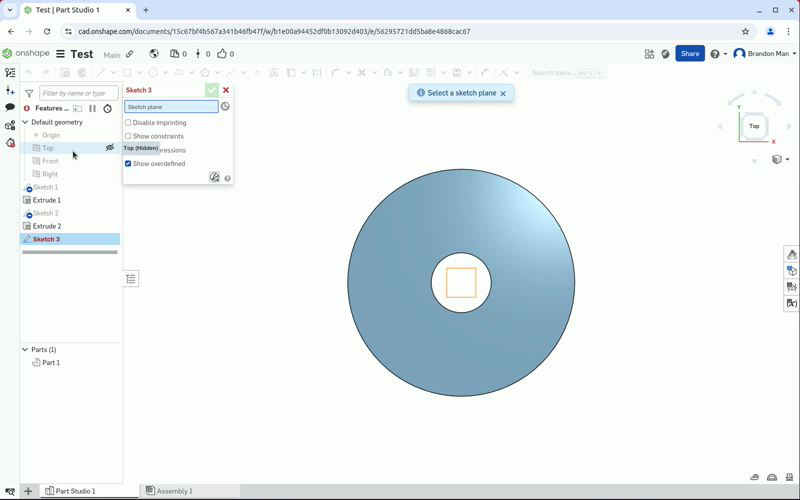
click(73, 150)
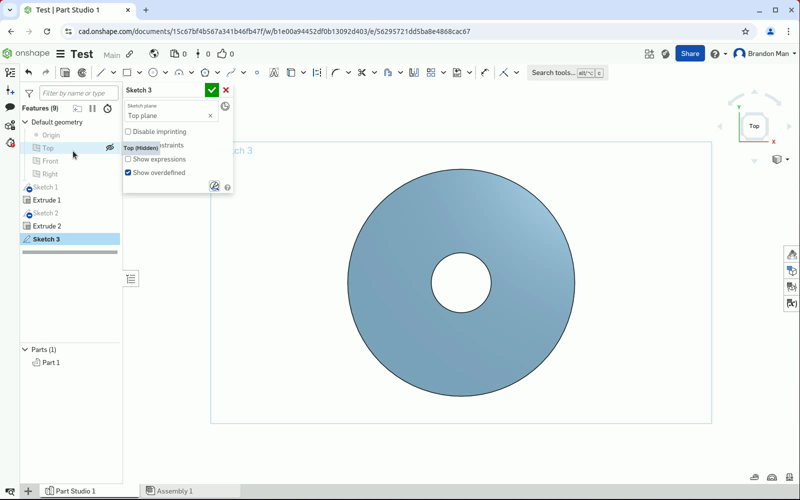
mouse_move(73, 352)
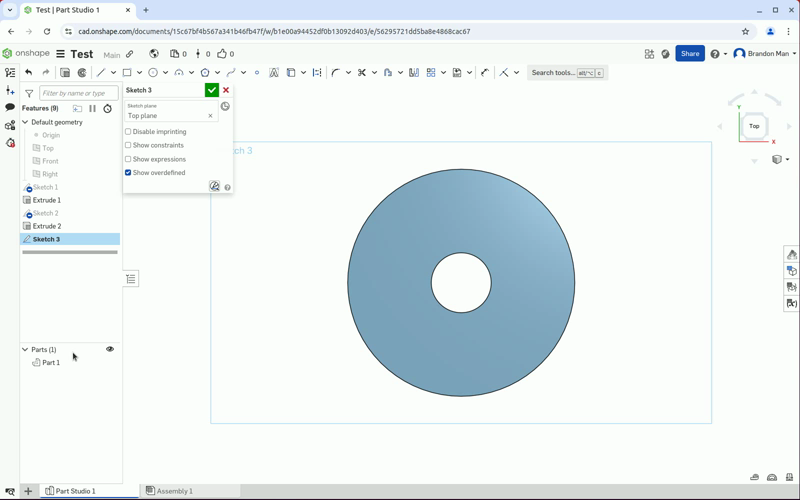
key(y)
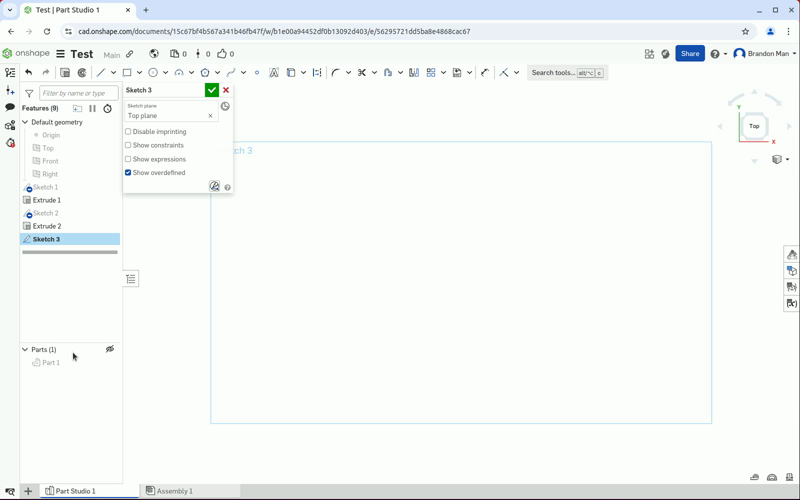
key(c)
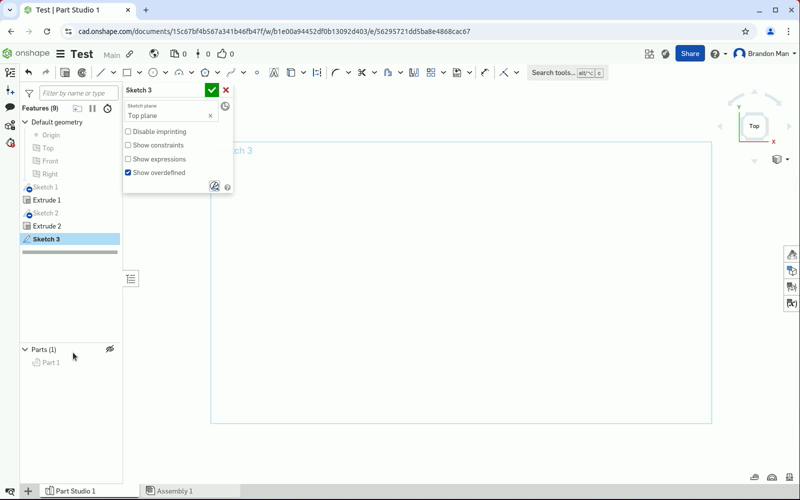
key_down(shift)
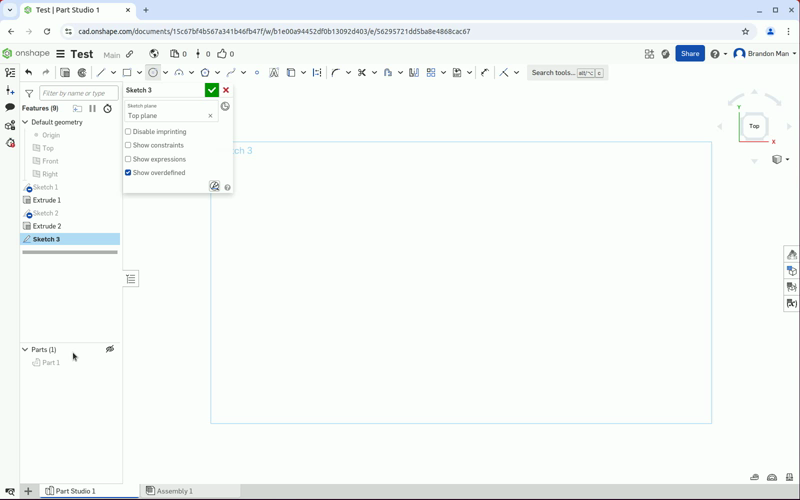
mouse_move(461, 211)
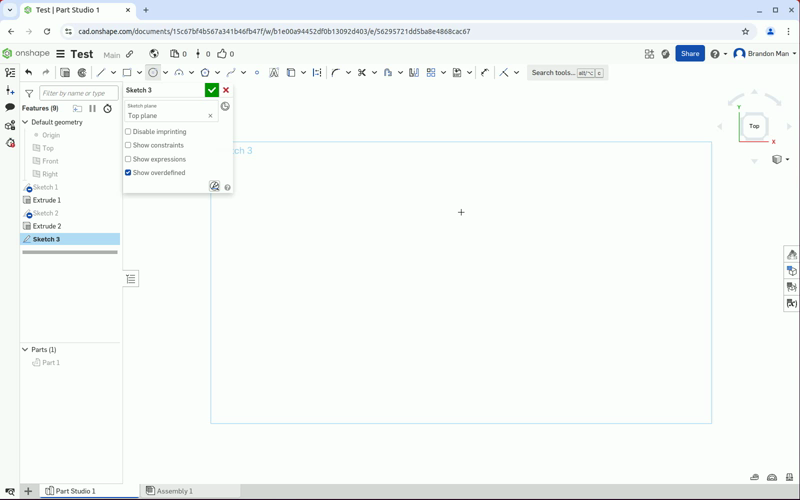
click(461, 211)
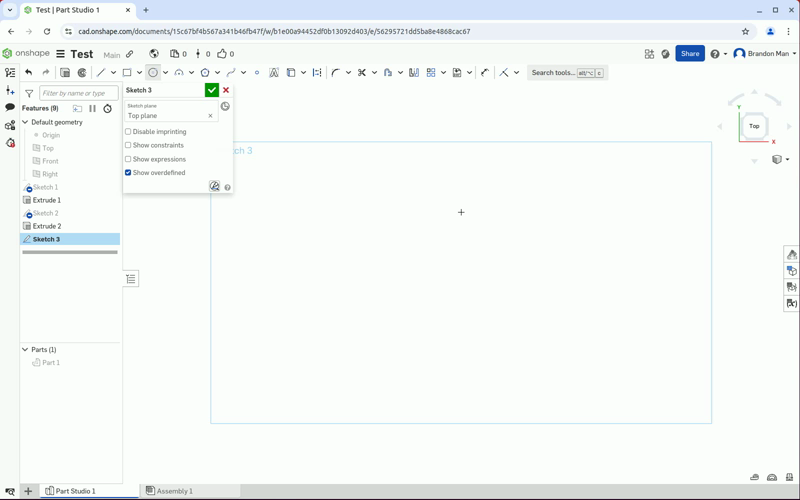
key_up(shift)
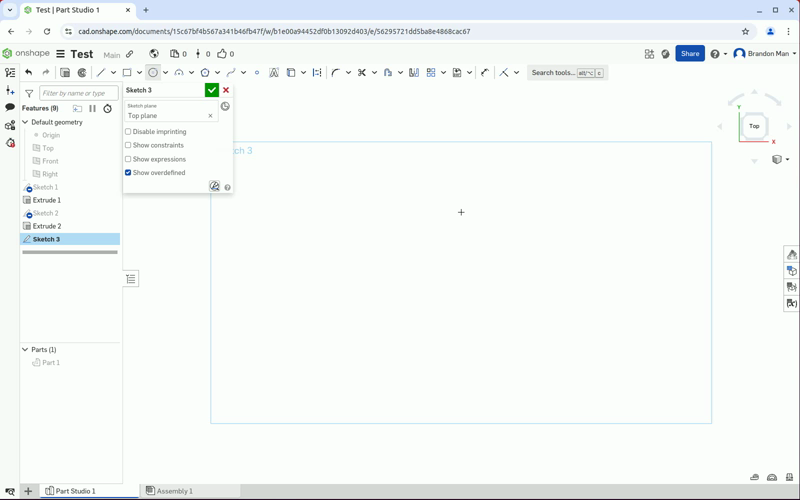
mouse_move(495, 211)
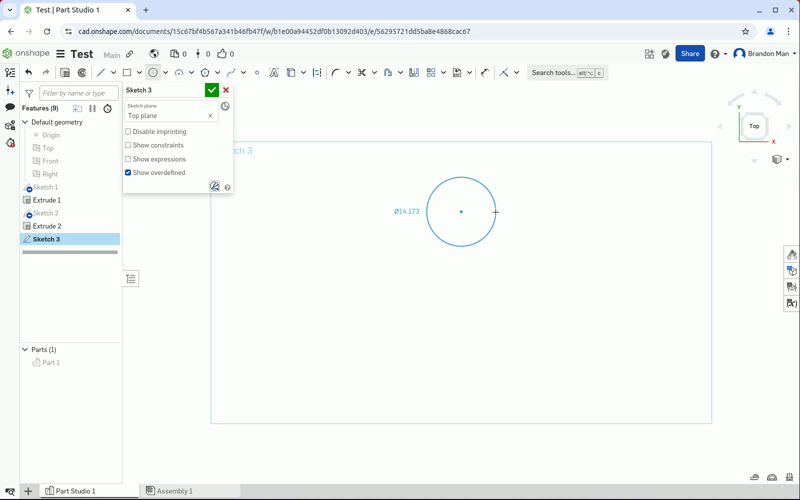
click(495, 211)
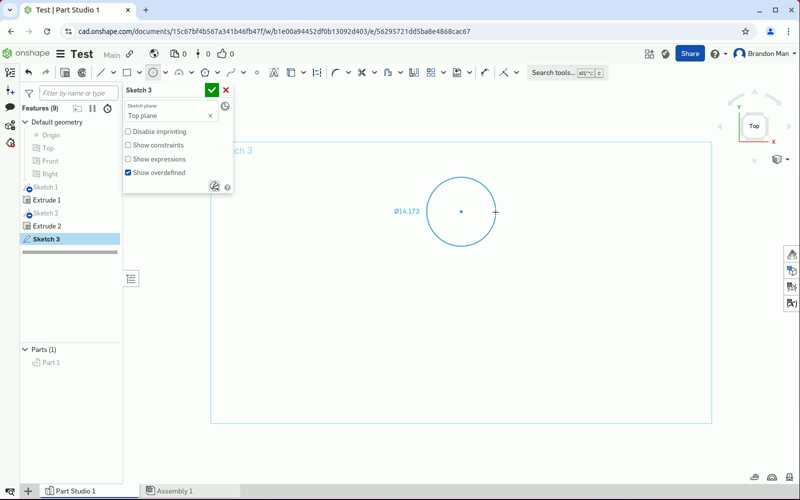
key(esc)
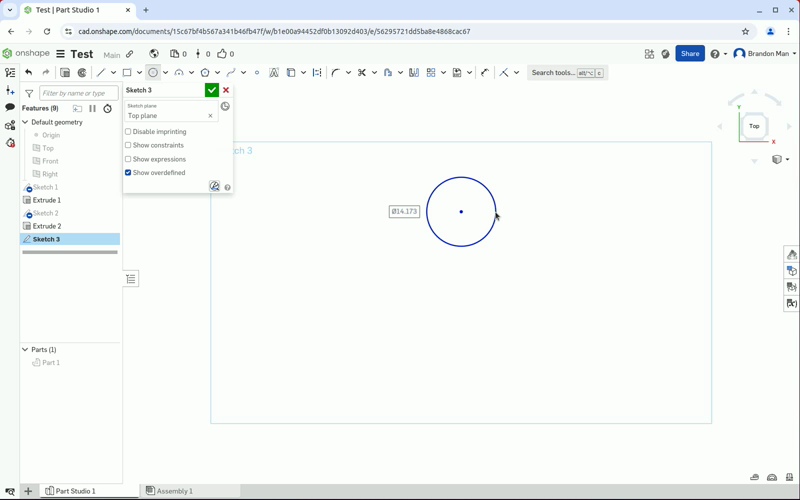
mouse_move(467, 208)
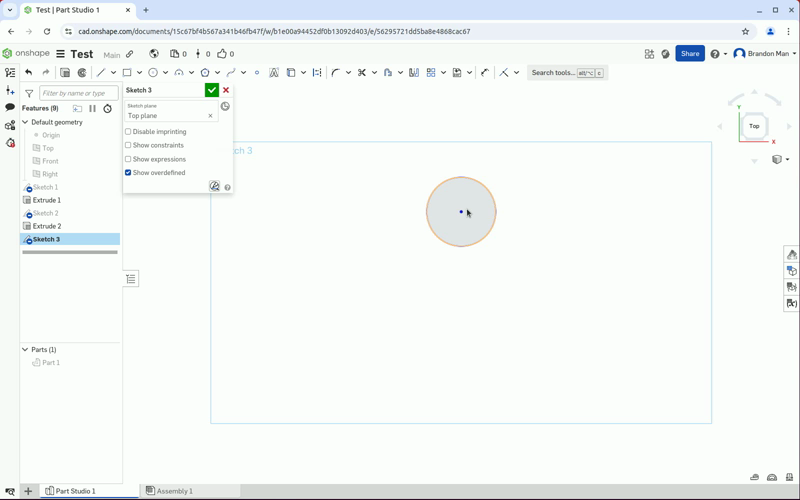
click(467, 208)
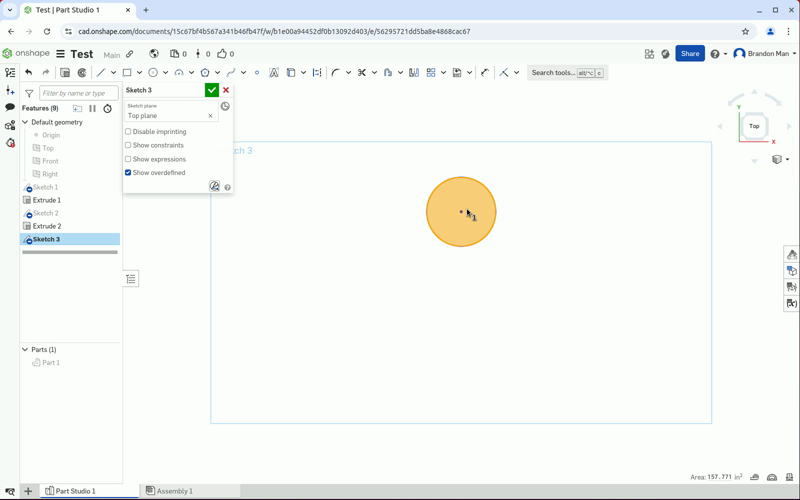
mouse_move(73, 352)
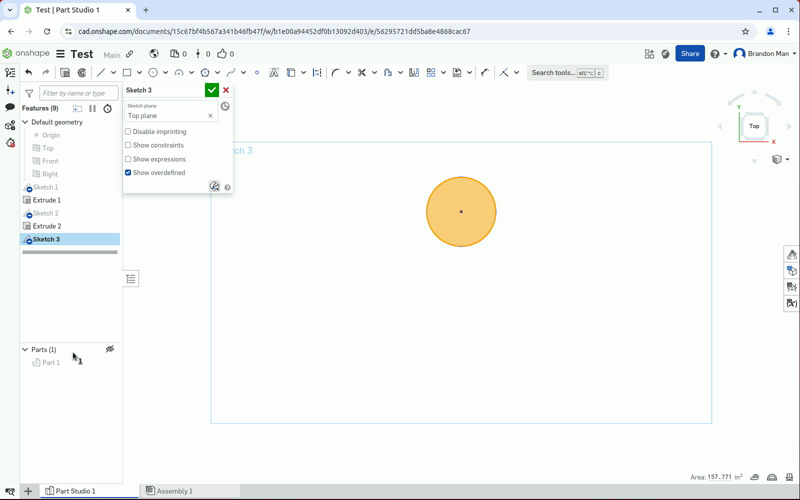
key(shift+y)
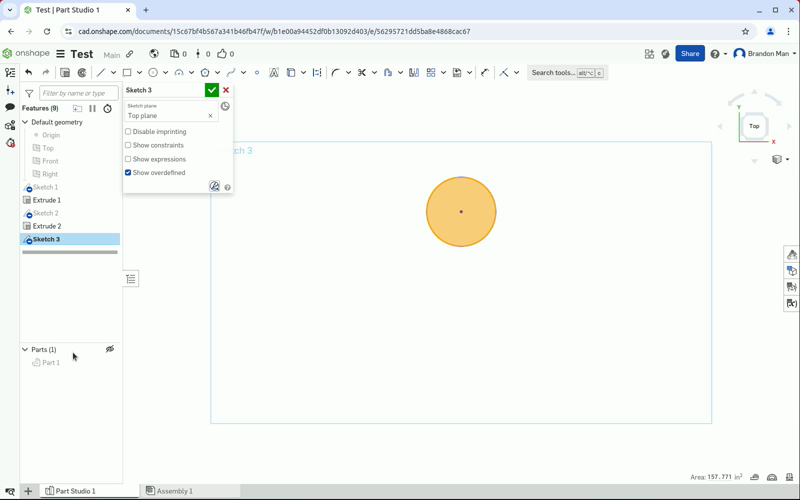
key(shift+e)
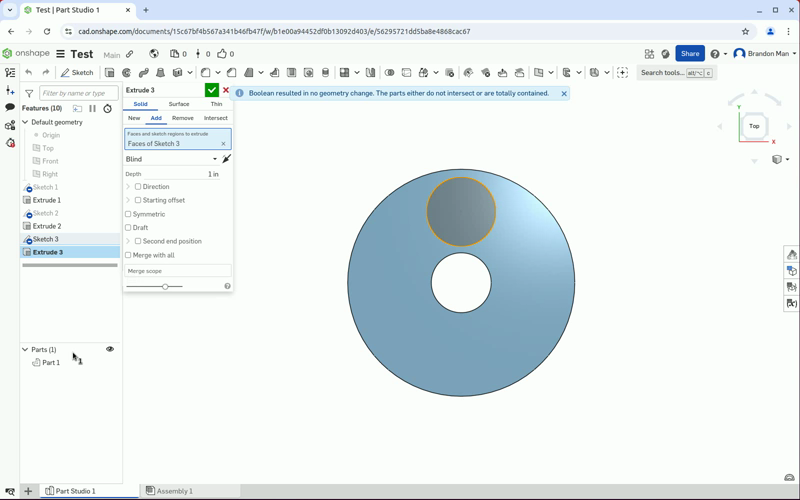
mouse_move(143, 106)
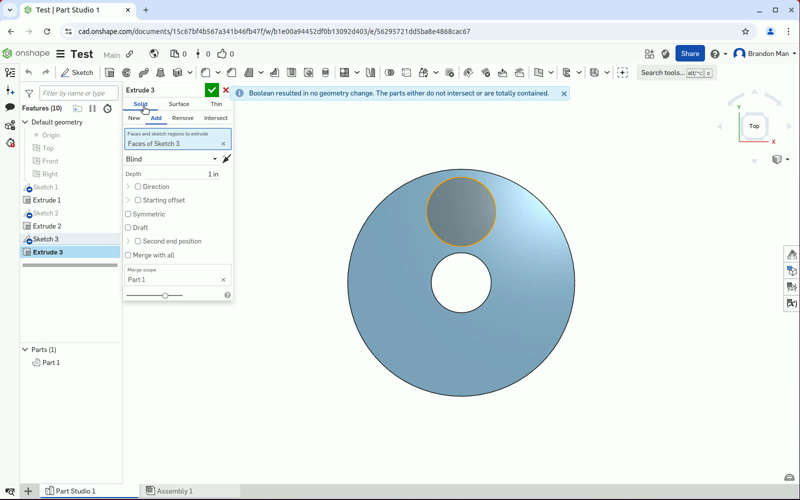
click(143, 106)
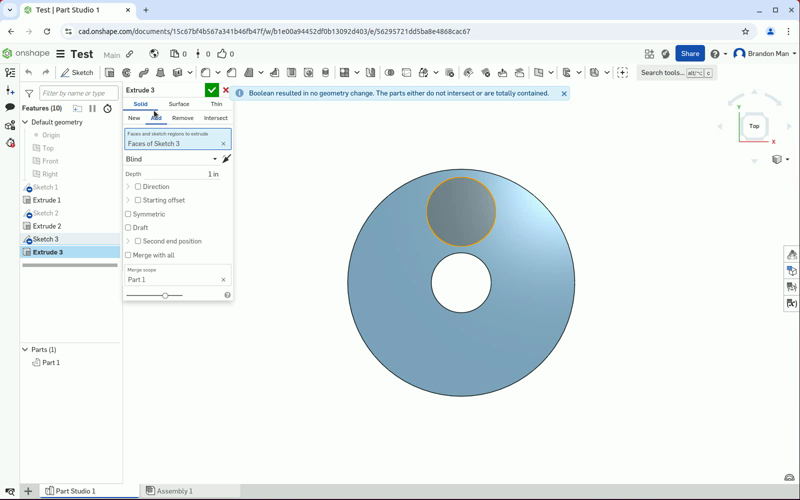
mouse_move(186, 120)
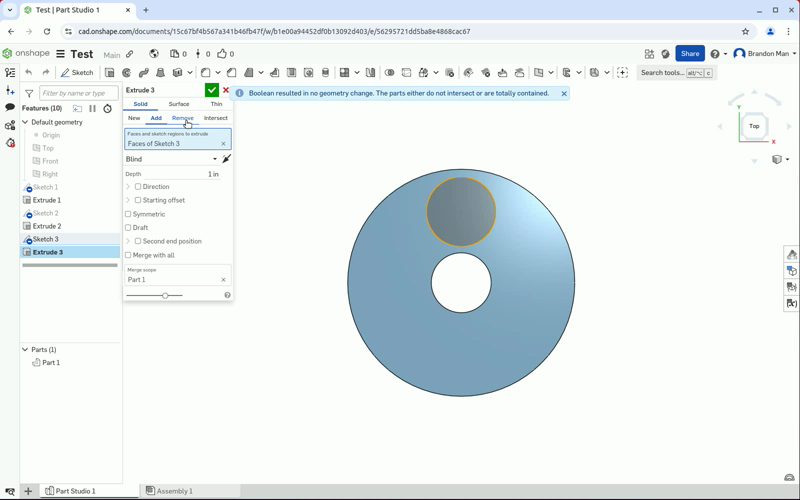
click(186, 120)
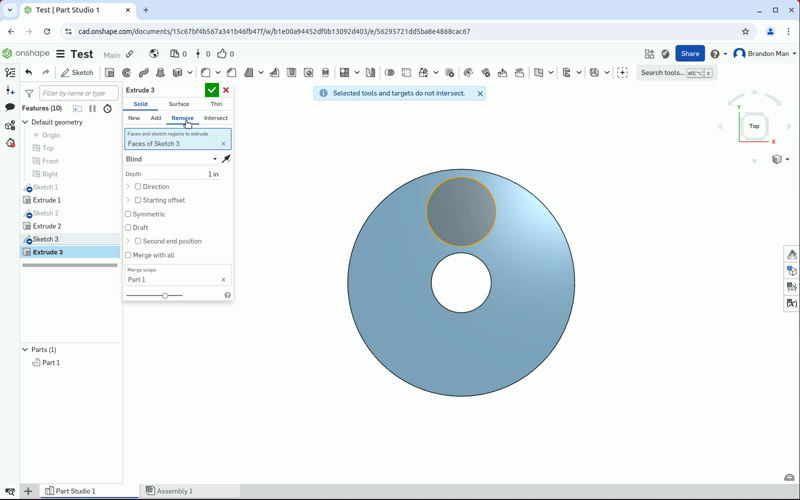
key(tab, 4)
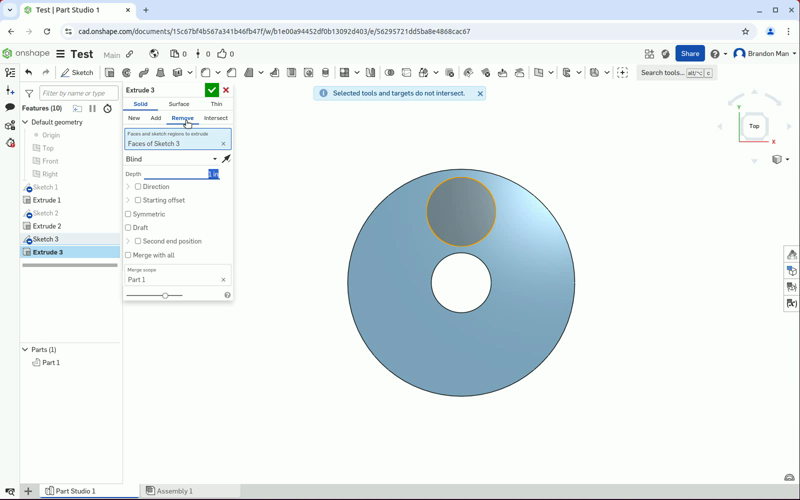
text(-30.57)
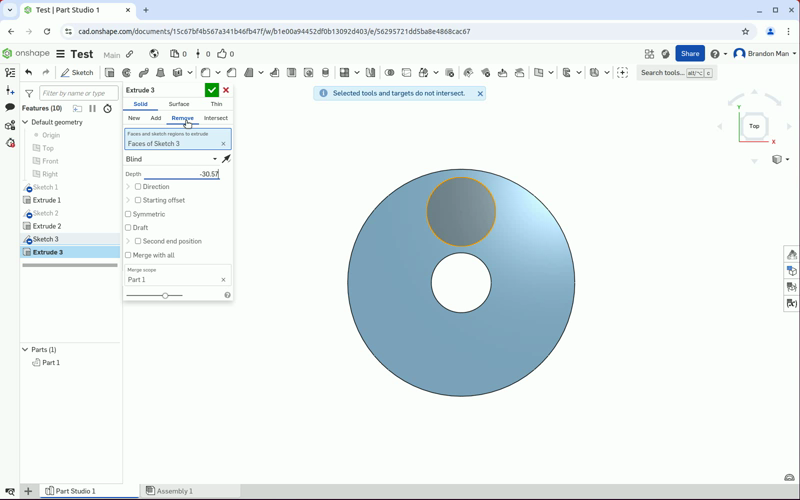
key(tab, 6)
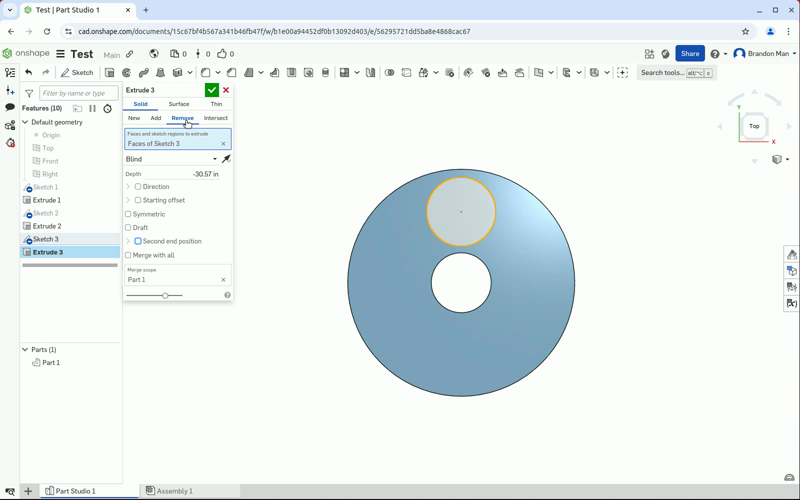
key(space)
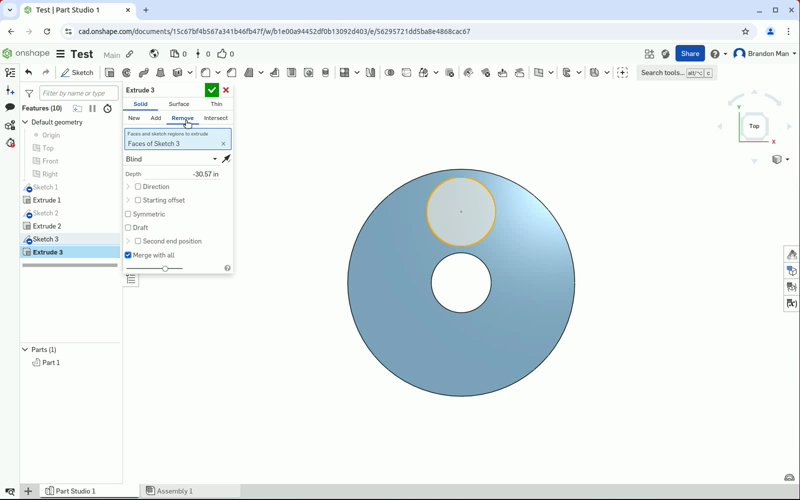
key(enter)
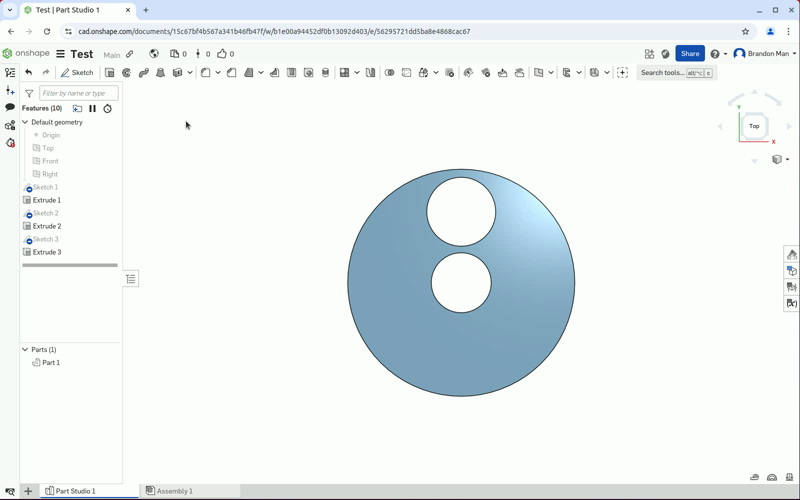
key(shift+h)
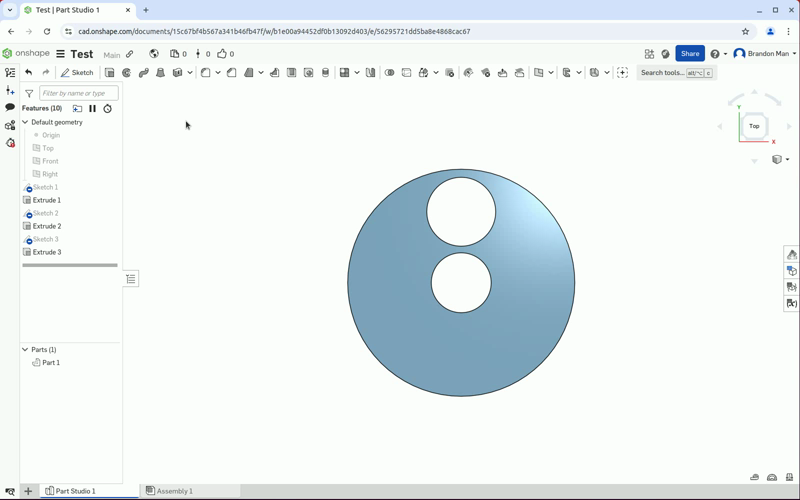
key(shift+h)
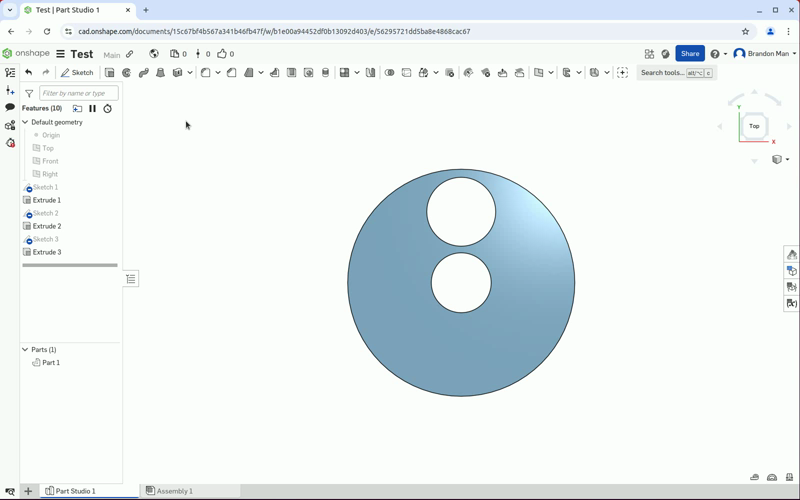
mouse_move(73, 189)
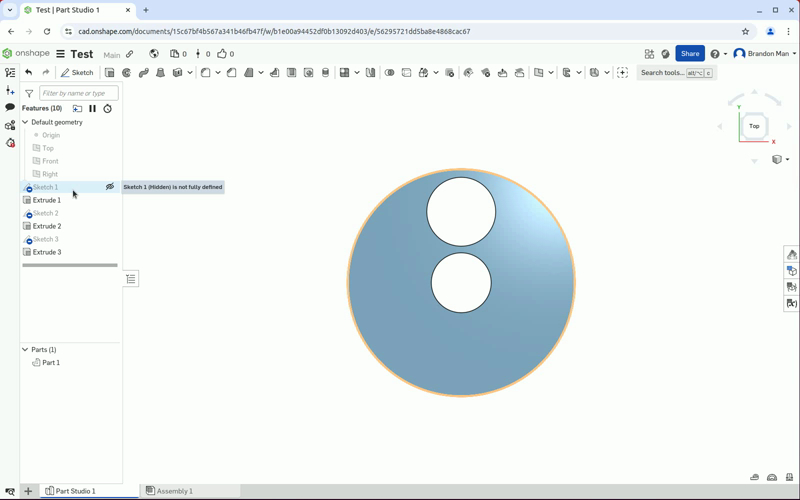
click(73, 189)
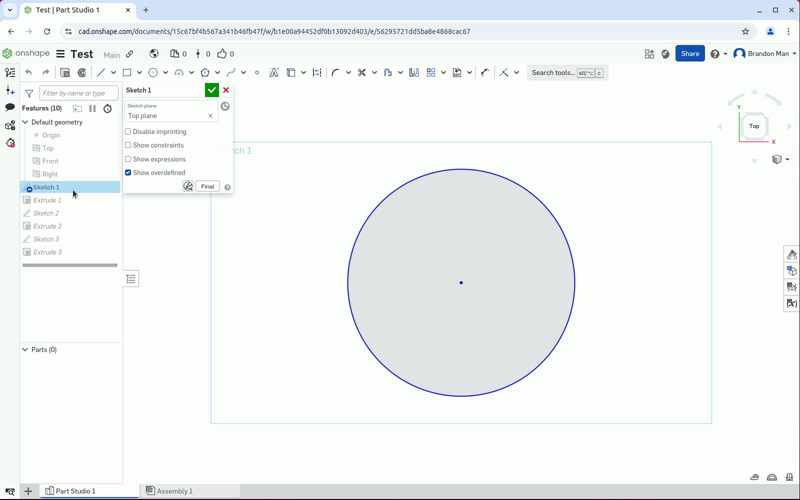
mouse_move(229, 92)
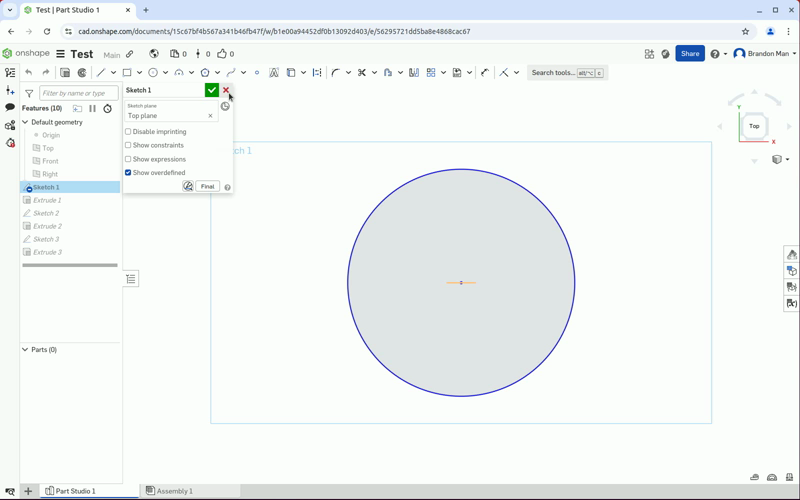
click(229, 92)
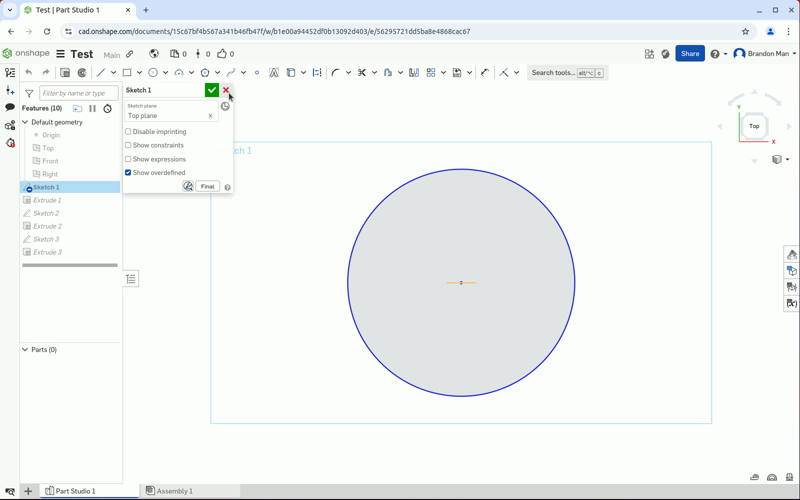
key(shift+s)
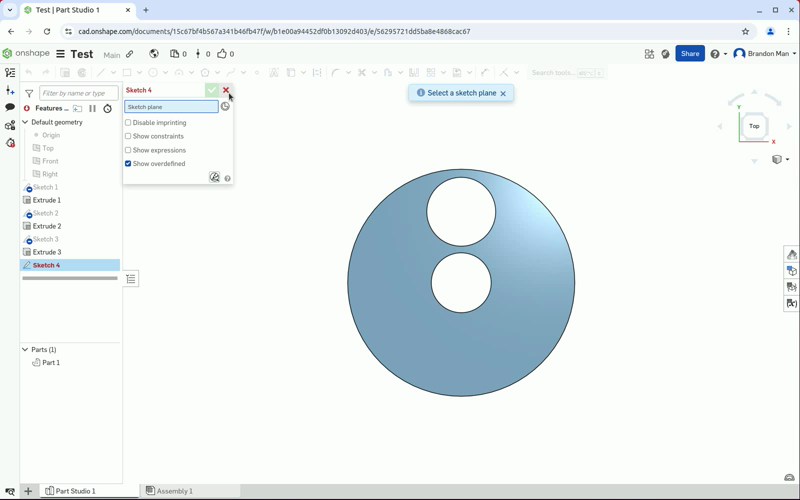
mouse_move(73, 150)
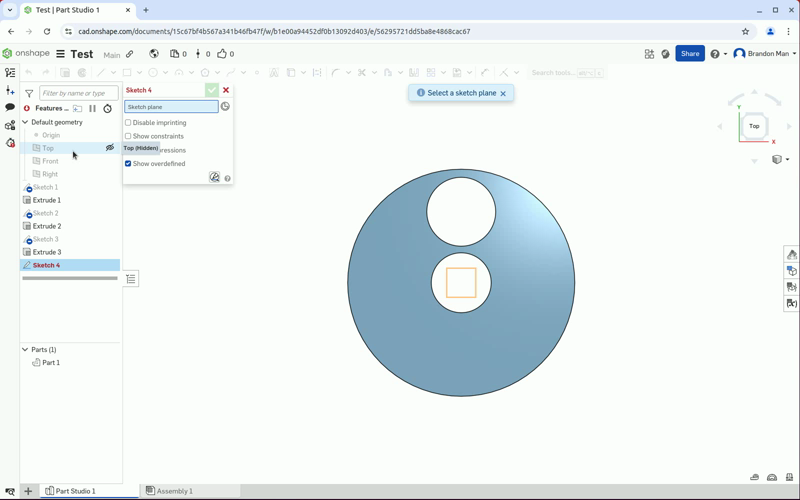
click(73, 150)
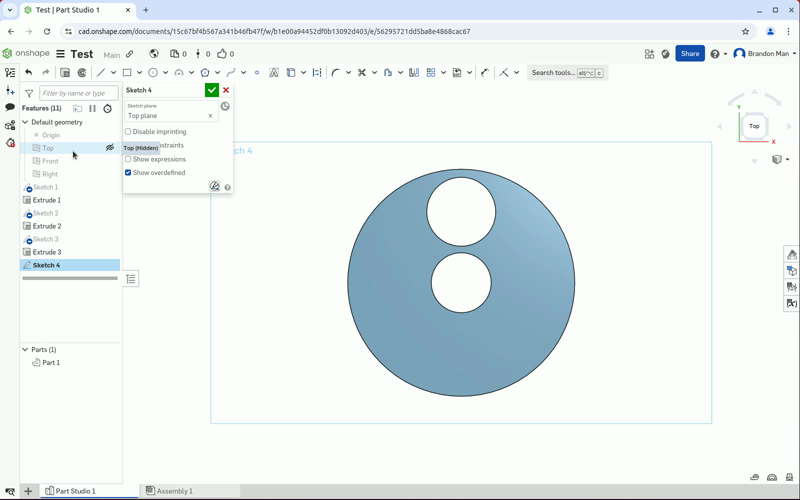
mouse_move(73, 352)
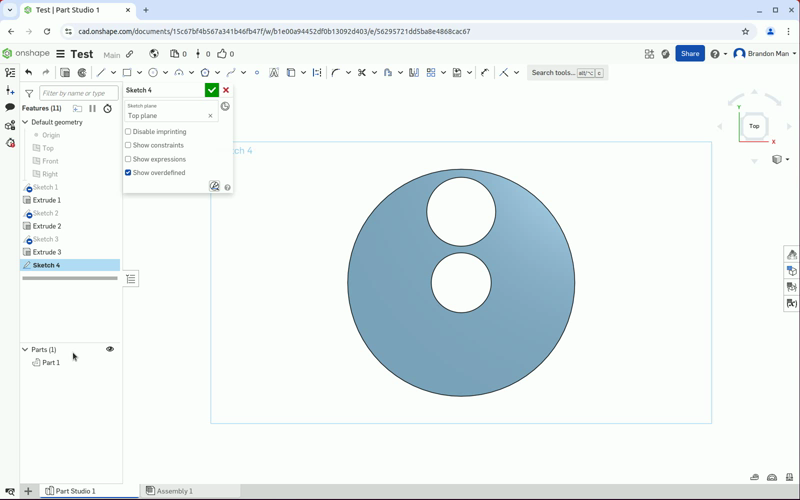
key(y)
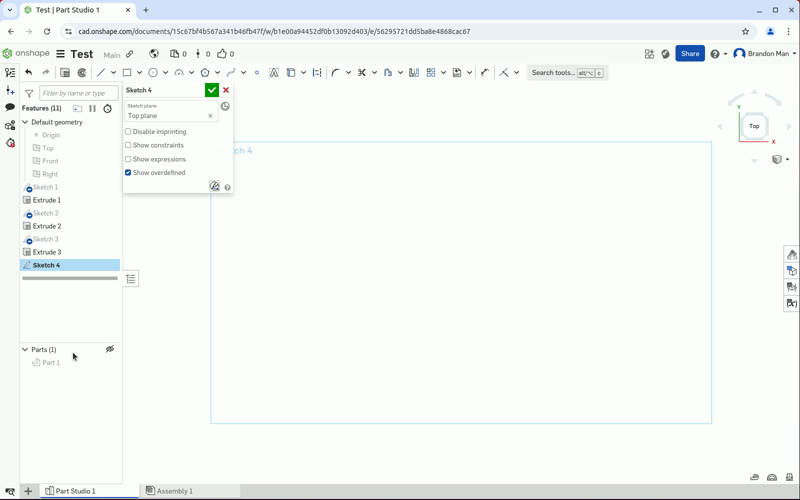
key(c)
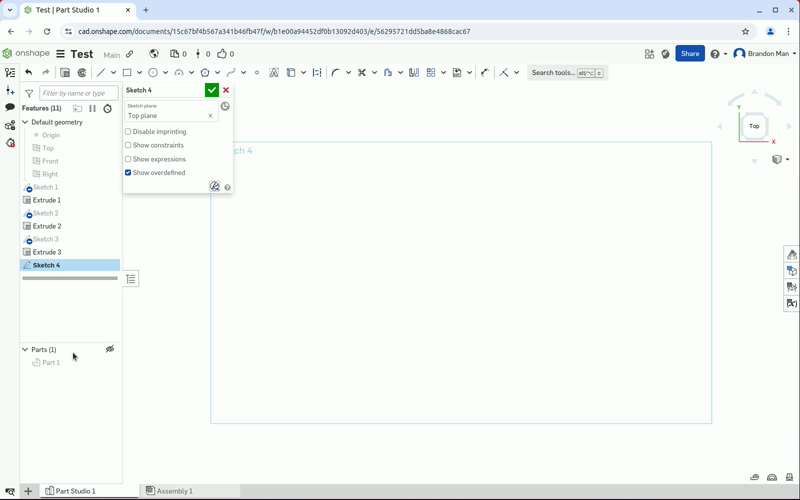
key_down(shift)
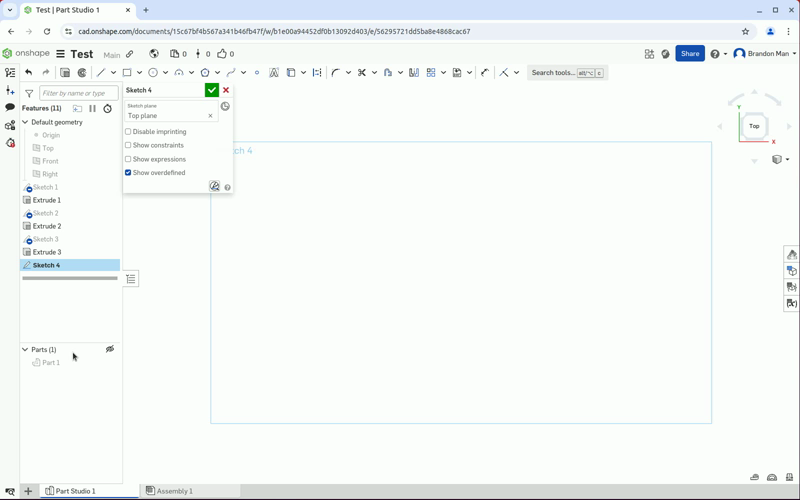
mouse_move(389, 282)
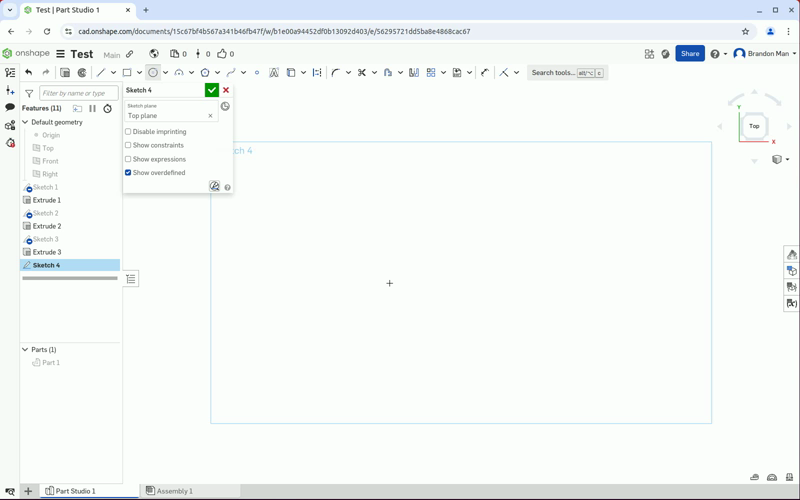
click(389, 282)
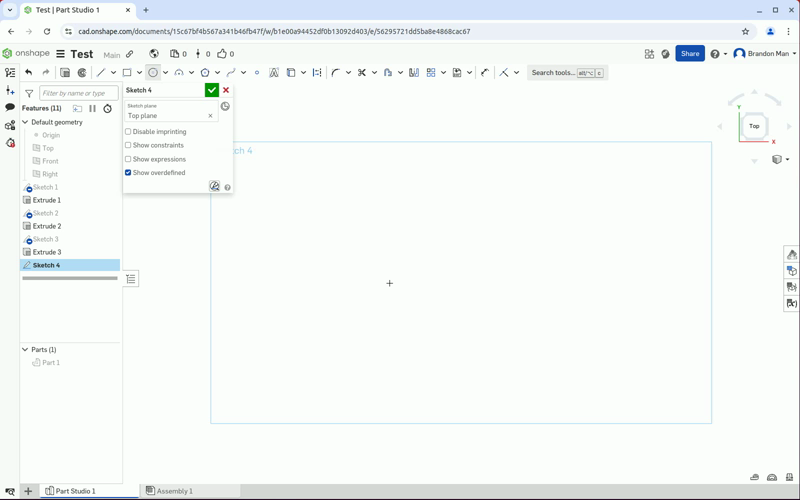
key_up(shift)
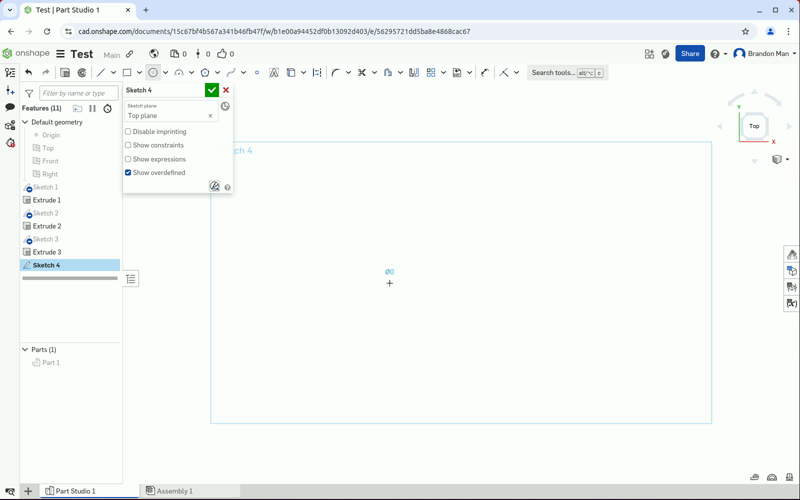
mouse_move(424, 282)
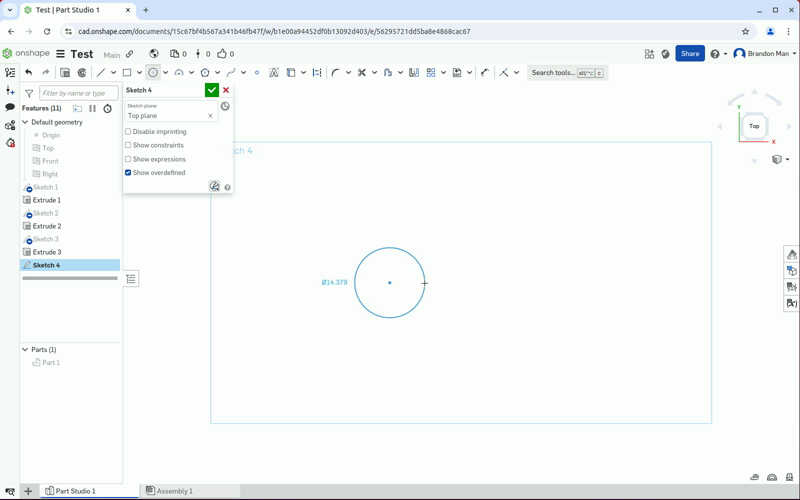
click(424, 282)
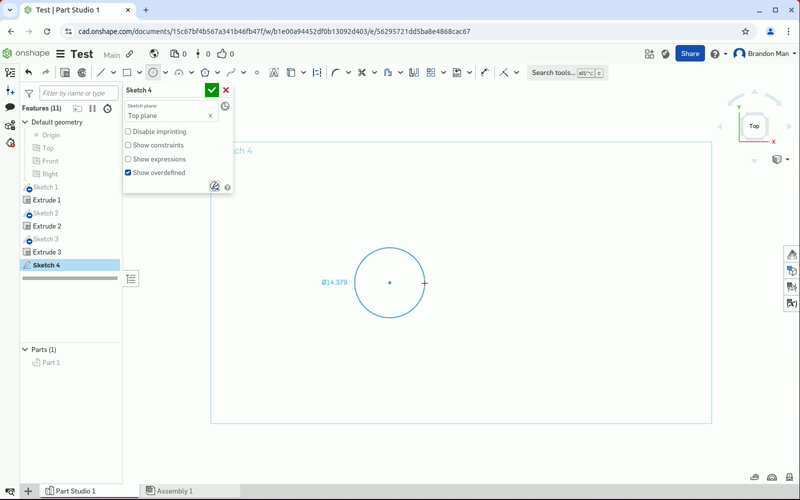
key(esc)
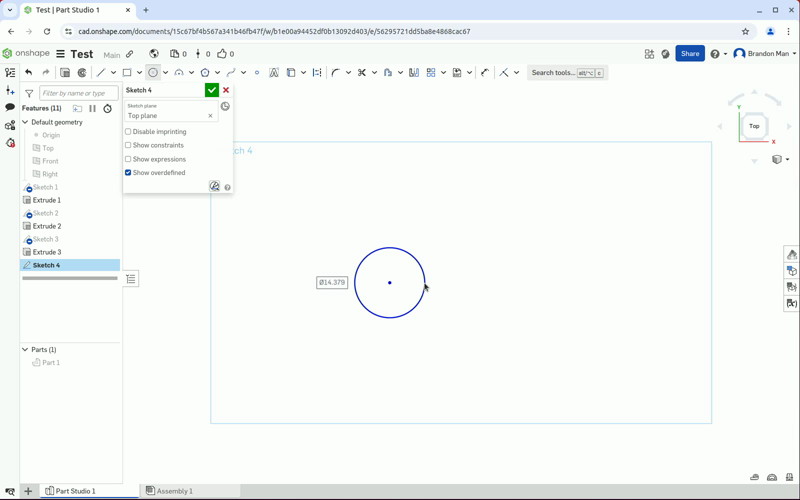
mouse_move(370, 303)
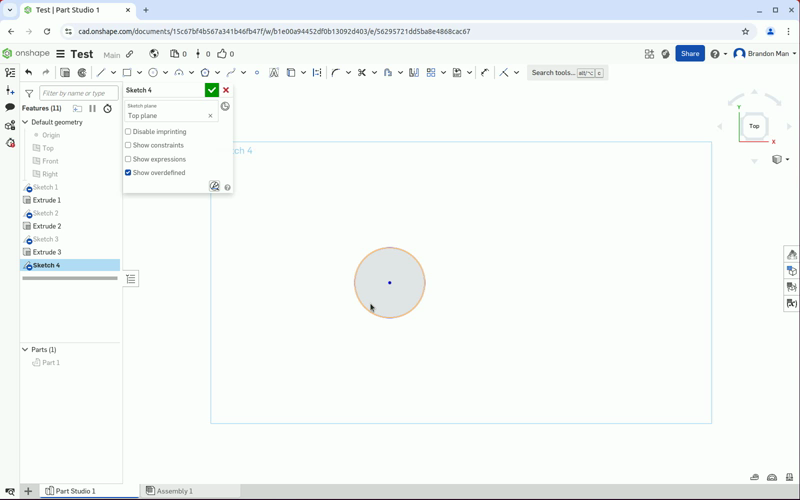
click(370, 303)
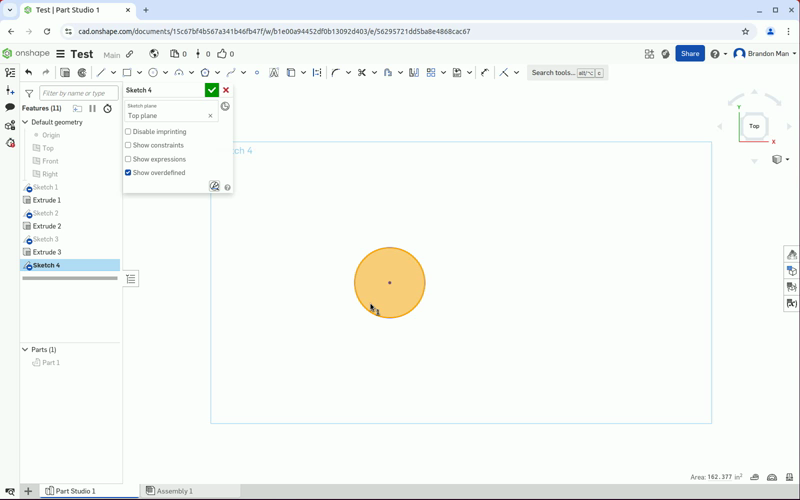
mouse_move(73, 352)
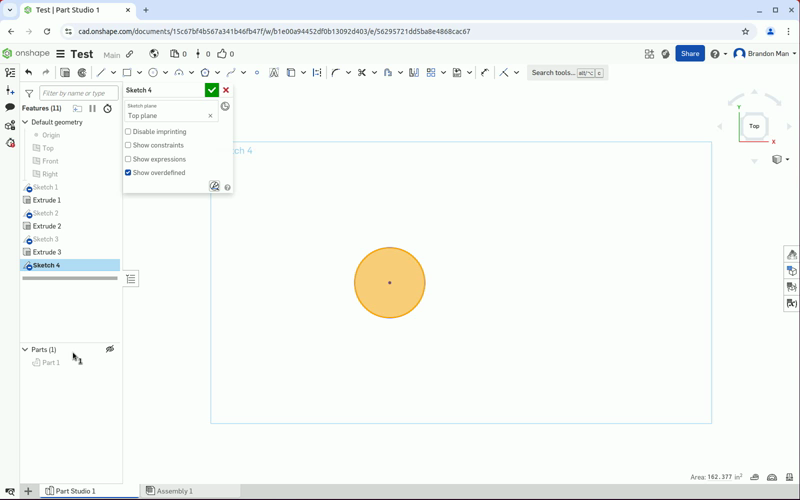
key(shift+y)
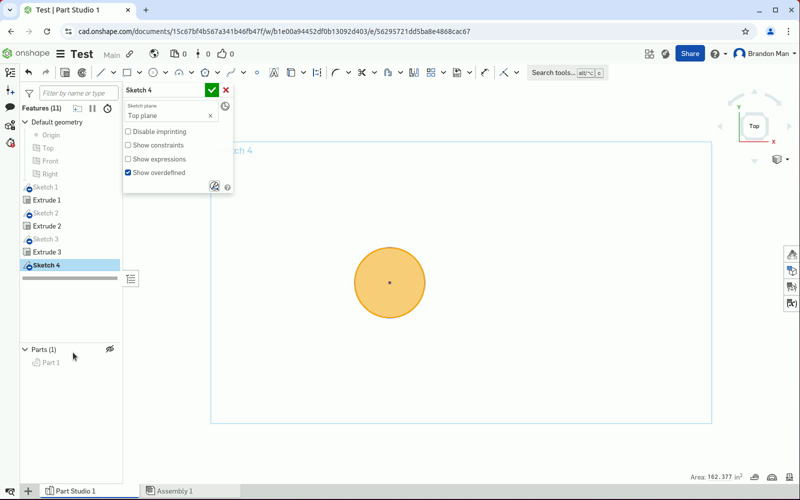
key(shift+e)
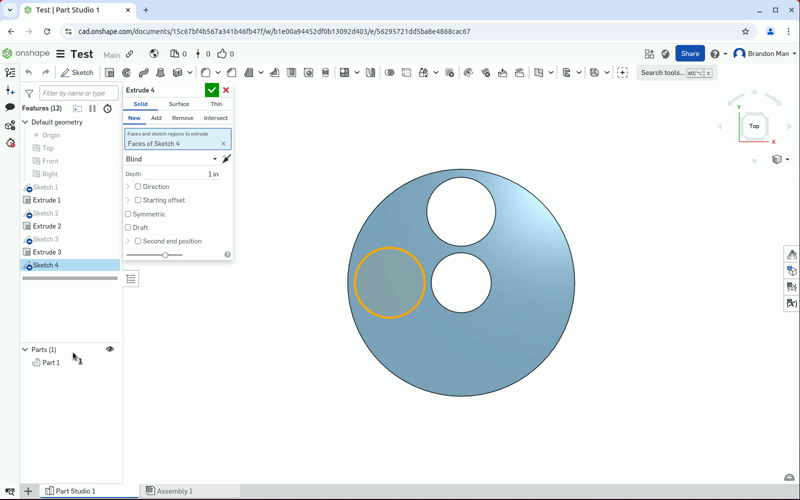
mouse_move(143, 106)
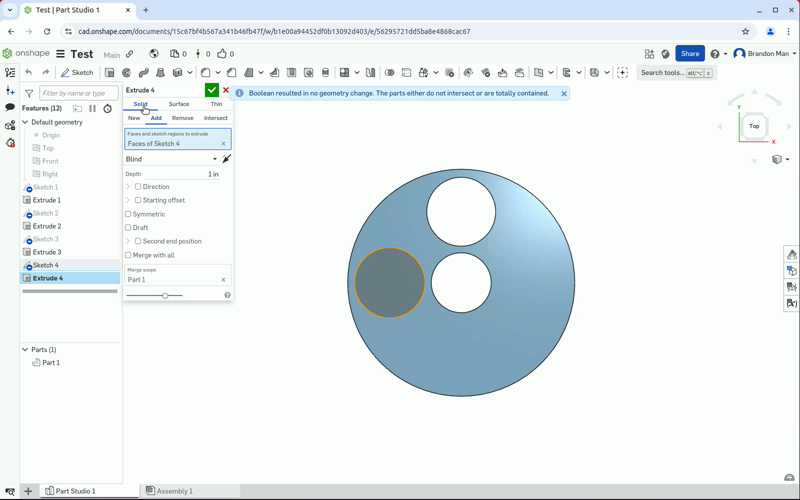
click(143, 106)
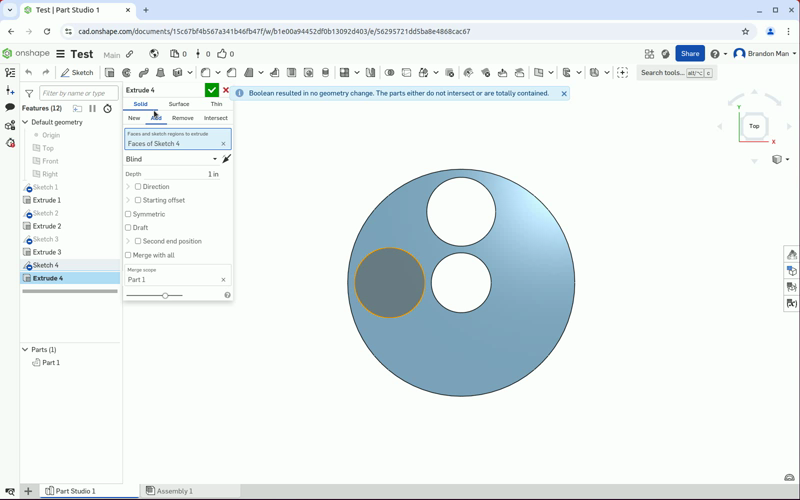
mouse_move(186, 120)
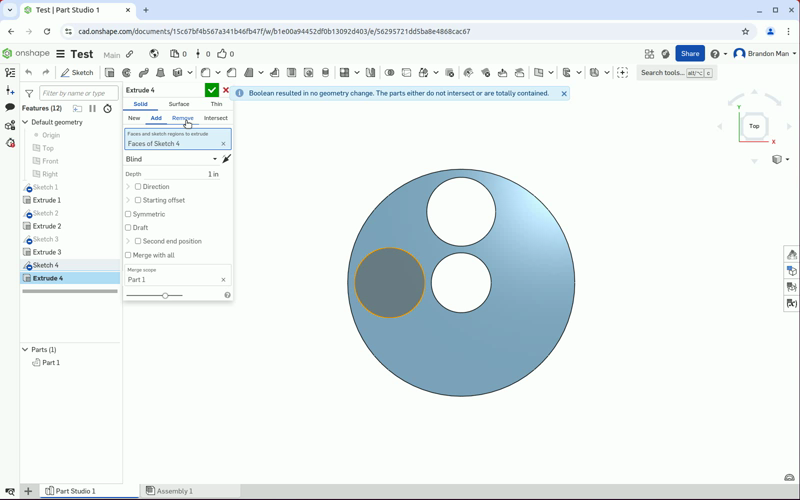
click(186, 120)
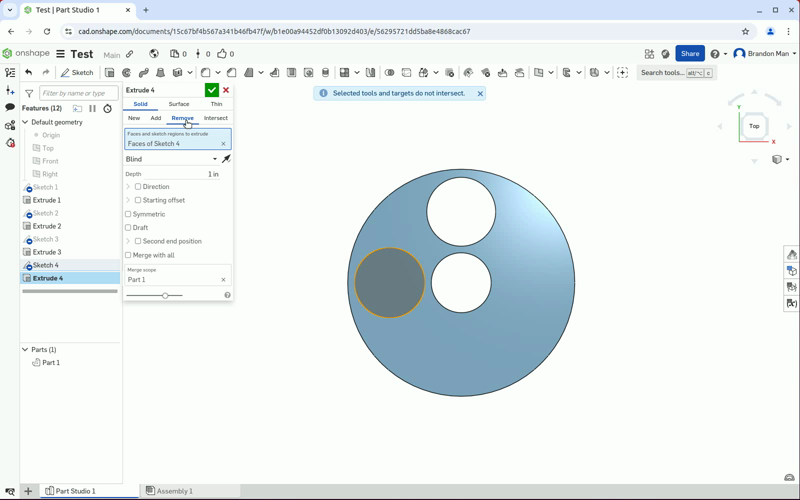
key(tab, 4)
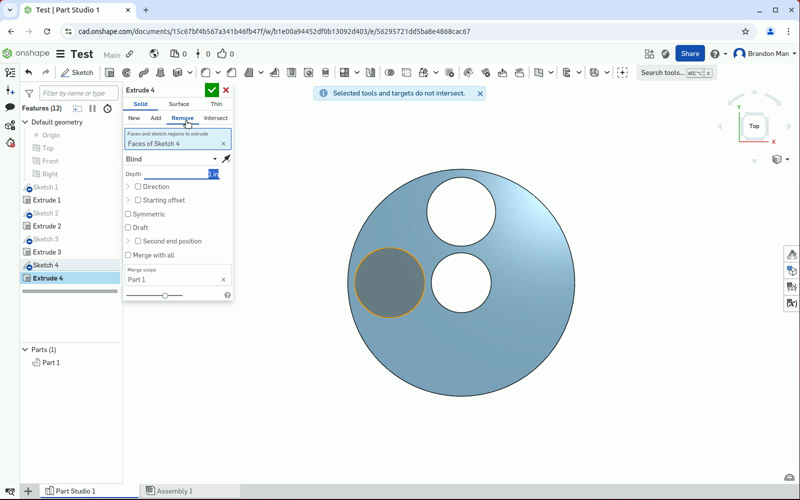
text(-30.57)
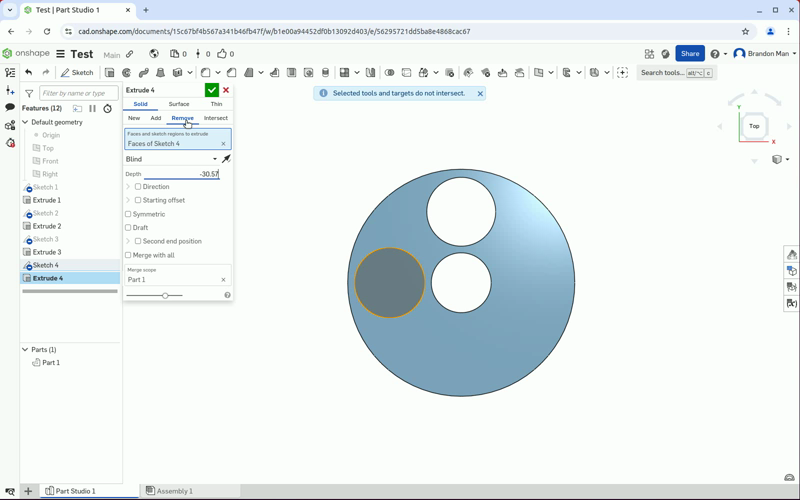
key(tab, 6)
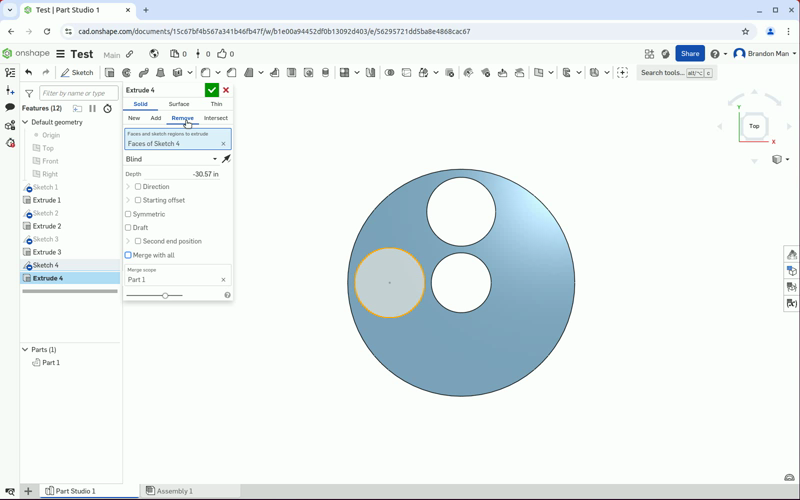
key(space)
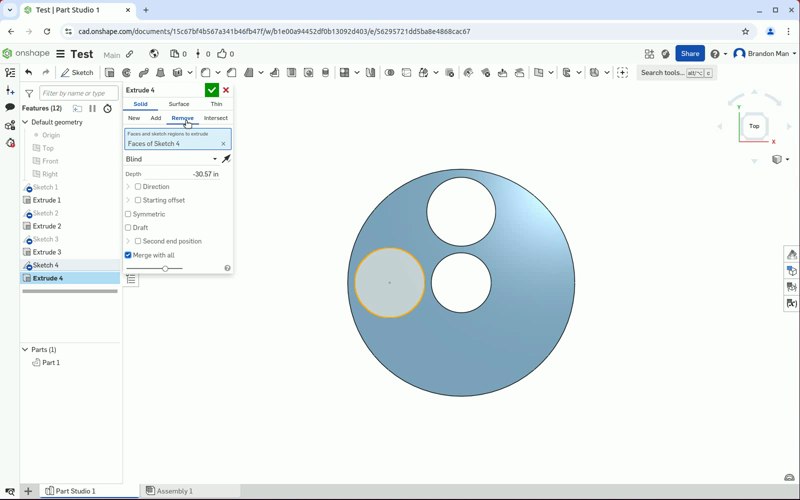
key(enter)
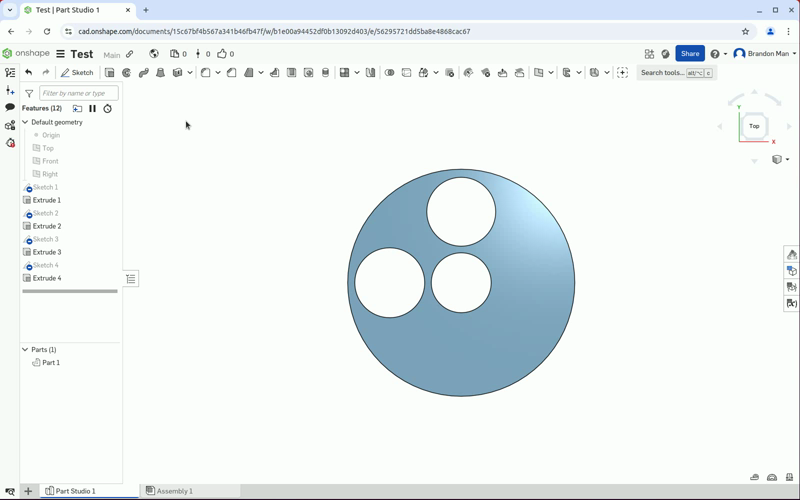
key(shift+h)
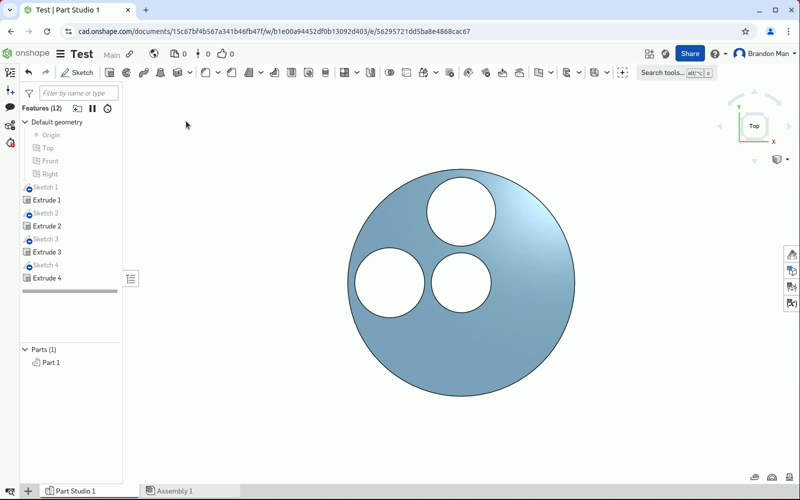
key(shift+h)
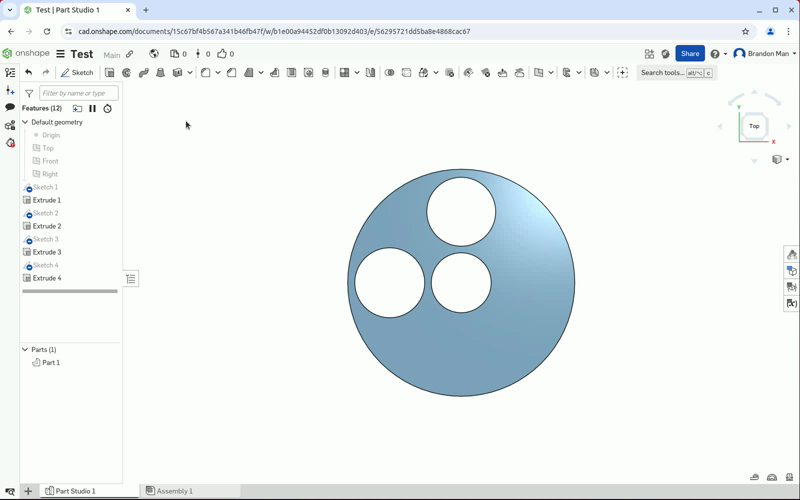
mouse_move(73, 189)
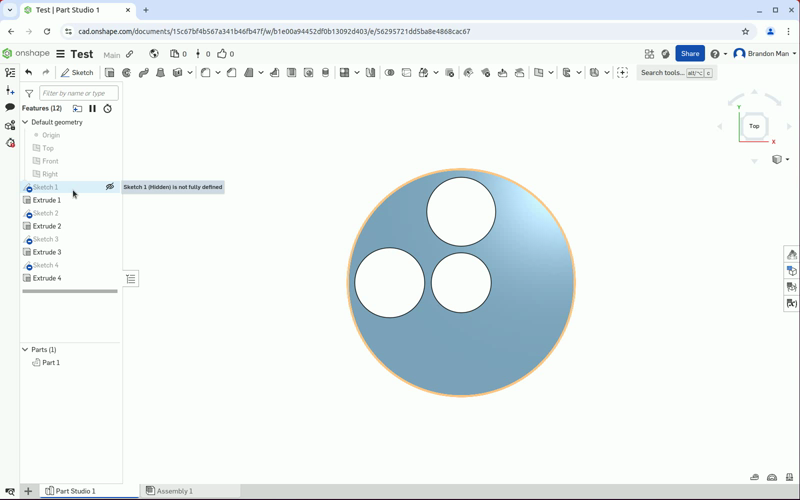
click(73, 189)
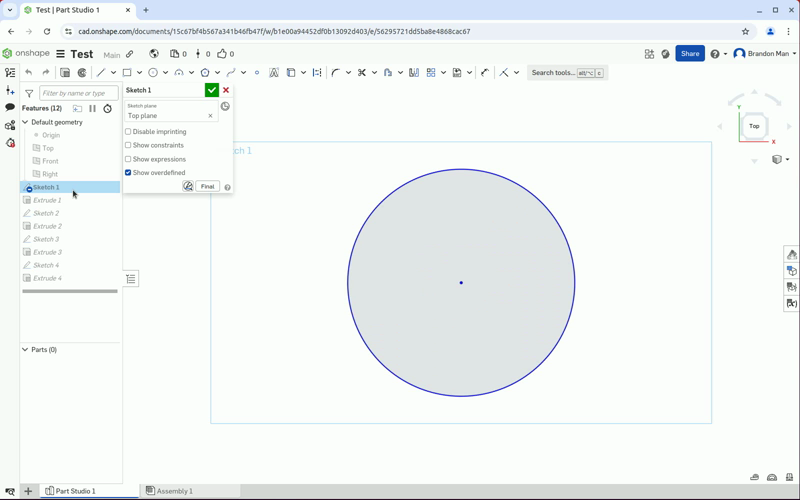
mouse_move(229, 92)
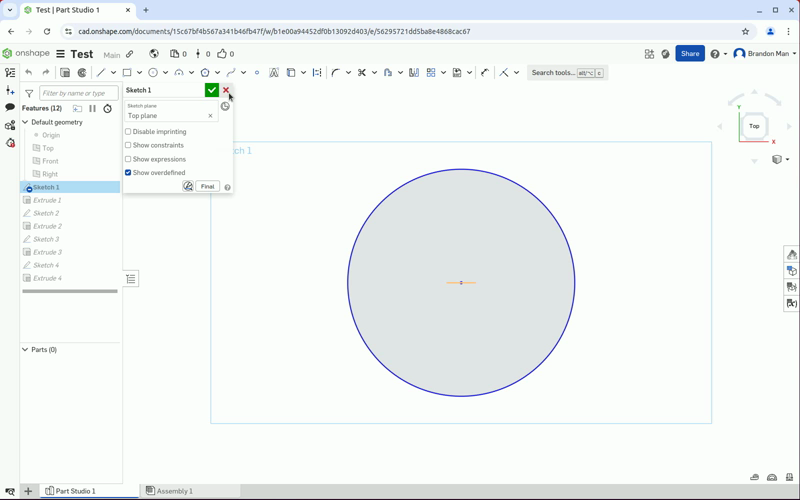
click(229, 92)
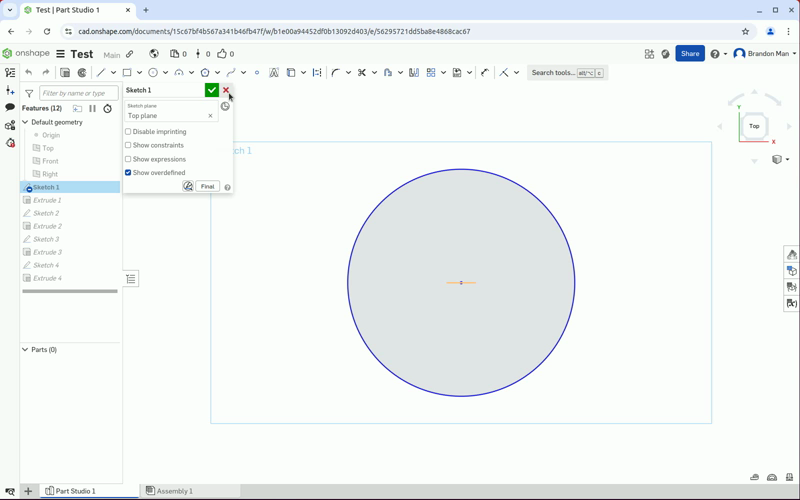
key(shift+s)
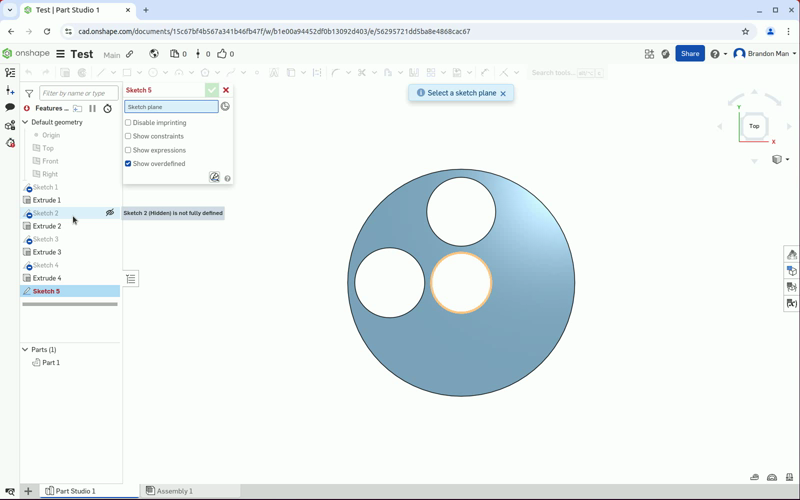
scroll(3)
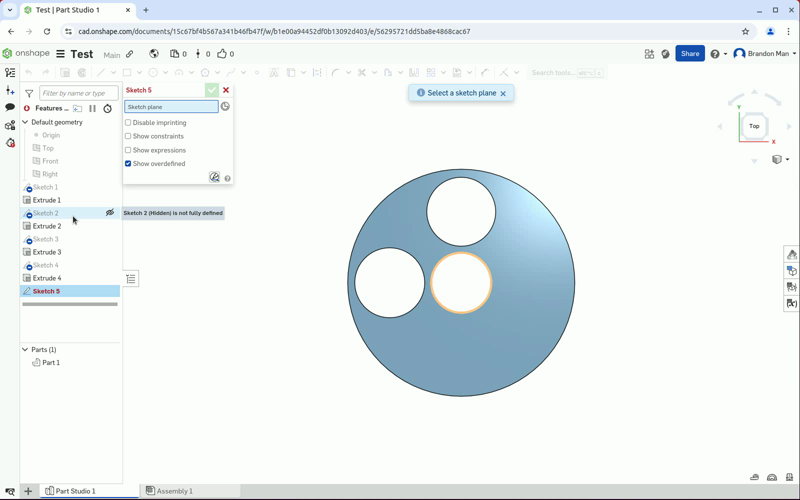
mouse_move(73, 150)
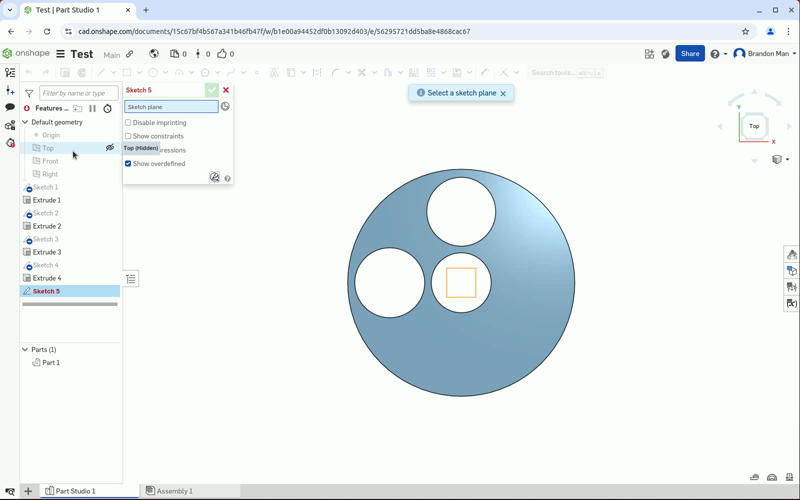
click(73, 150)
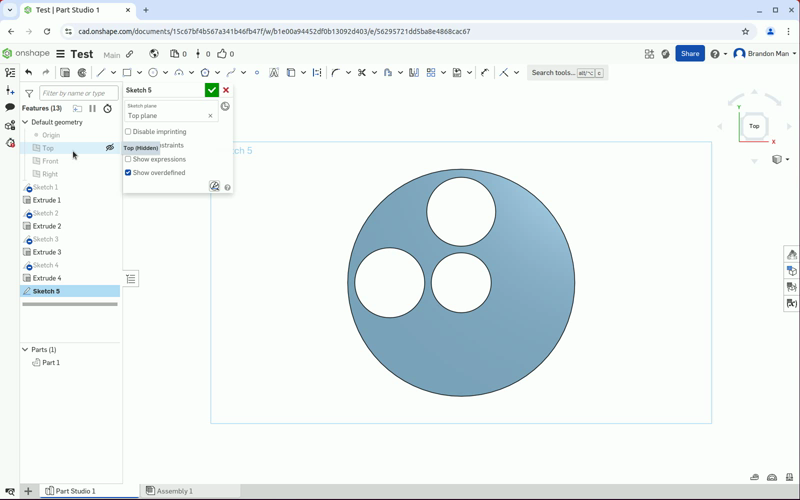
mouse_move(73, 352)
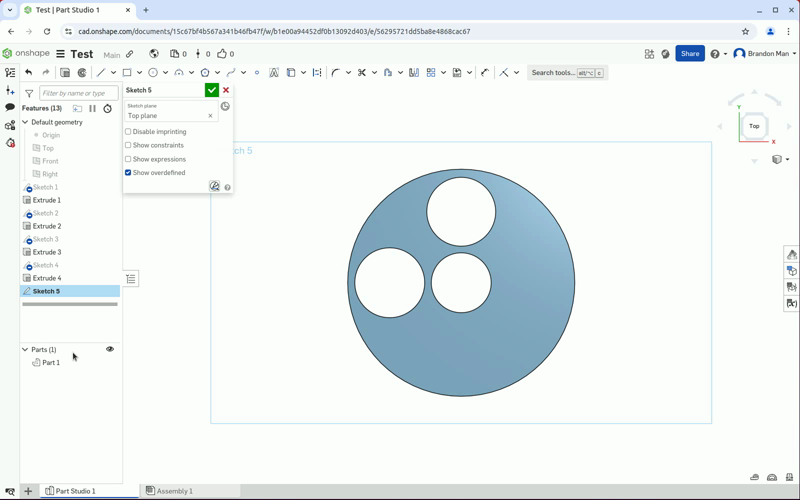
key(y)
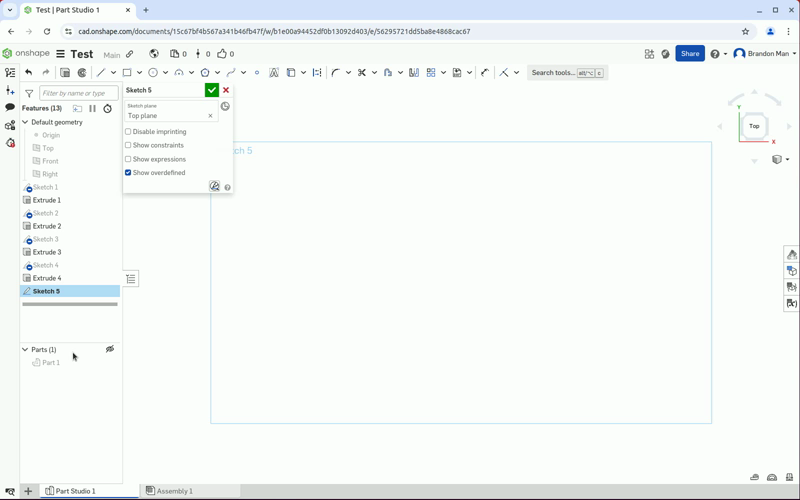
key(c)
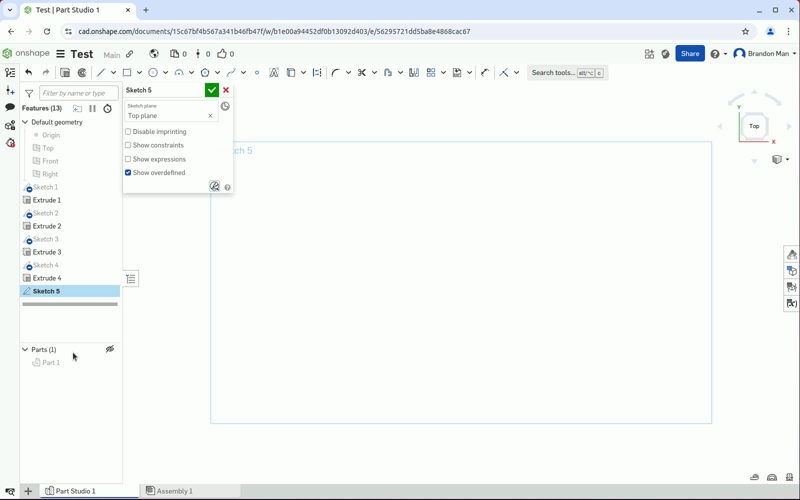
key_down(shift)
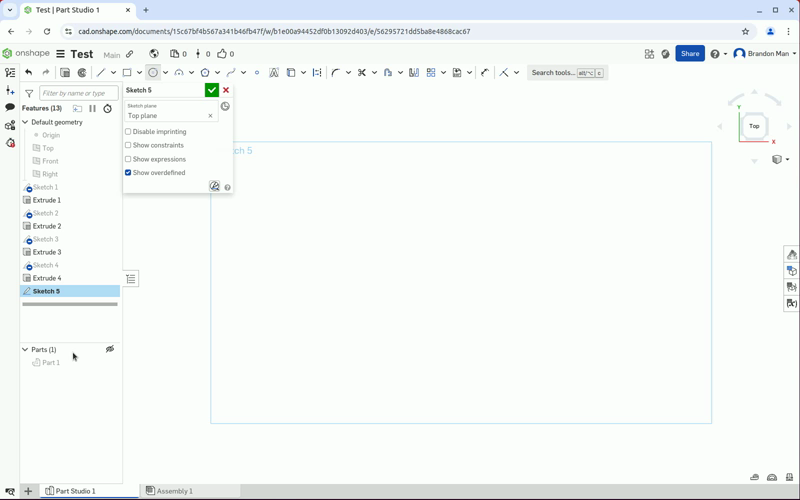
mouse_move(461, 354)
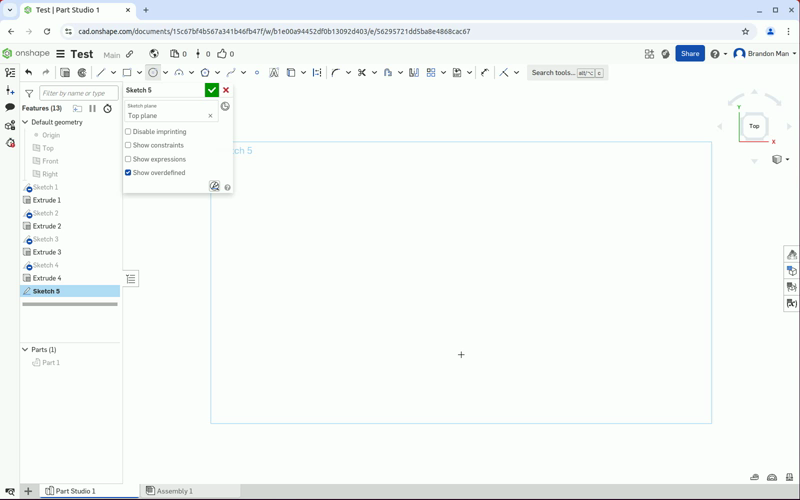
click(461, 354)
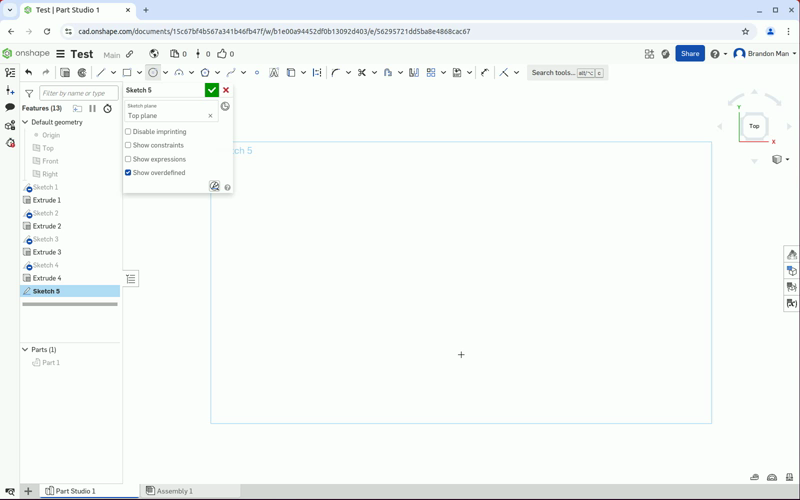
key_up(shift)
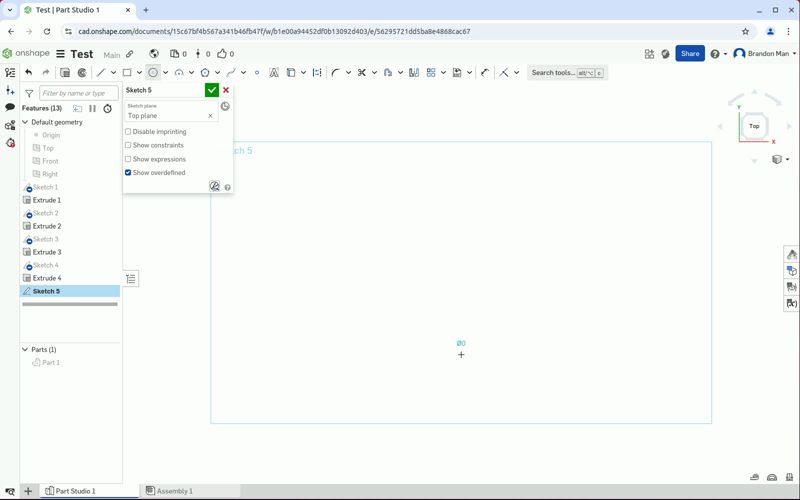
mouse_move(495, 354)
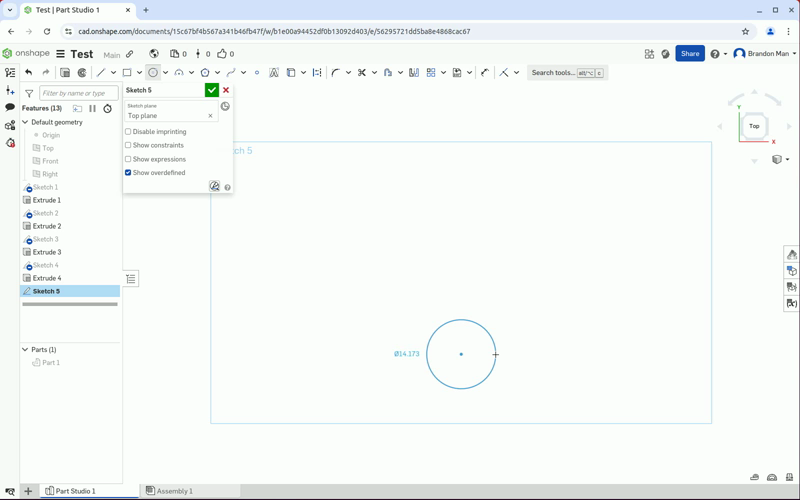
click(495, 354)
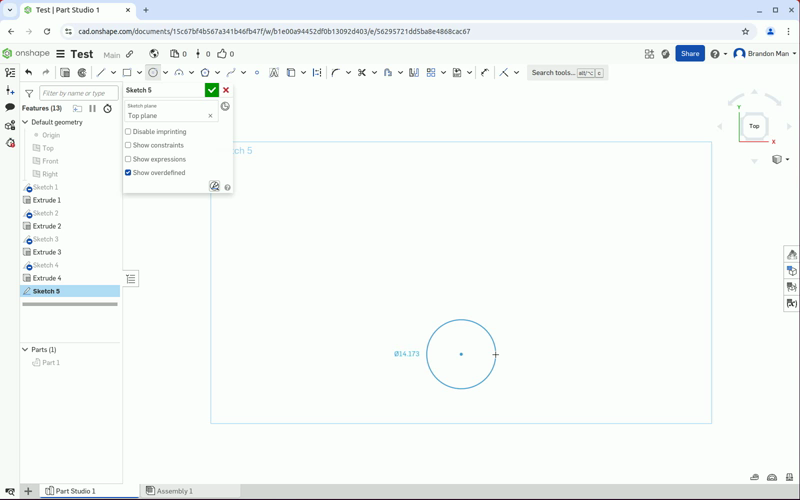
key(esc)
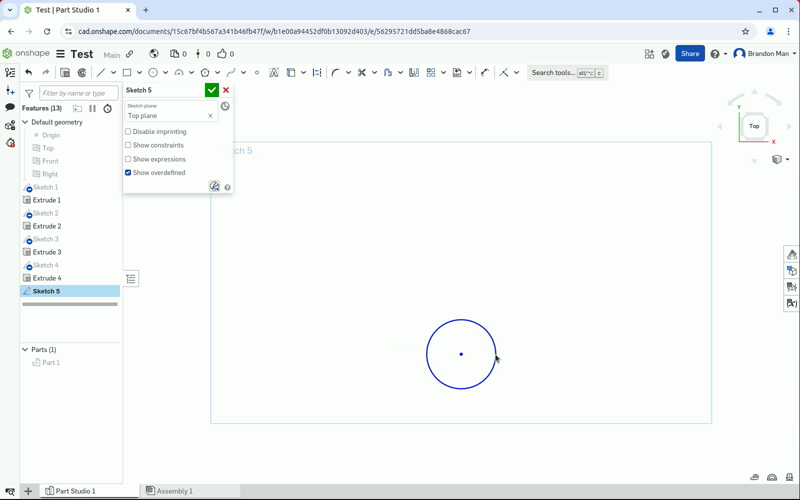
mouse_move(462, 359)
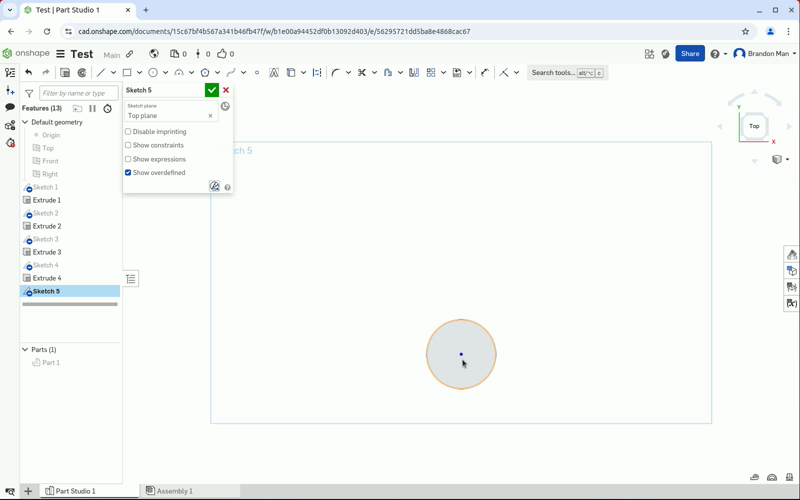
click(462, 359)
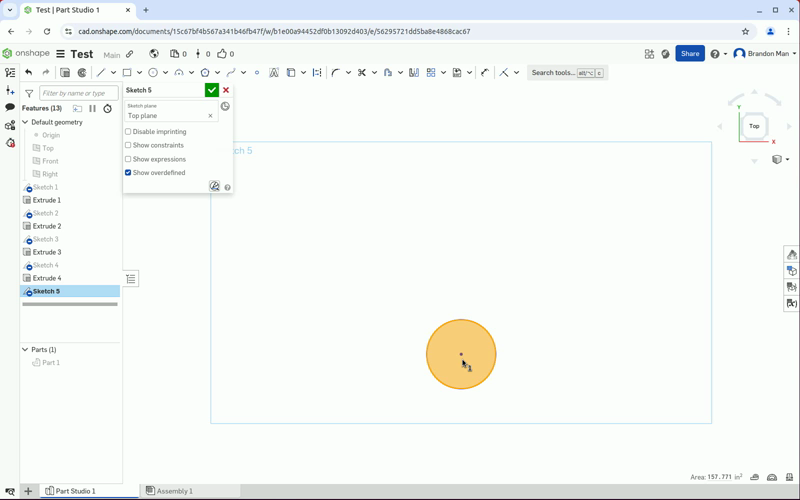
mouse_move(73, 352)
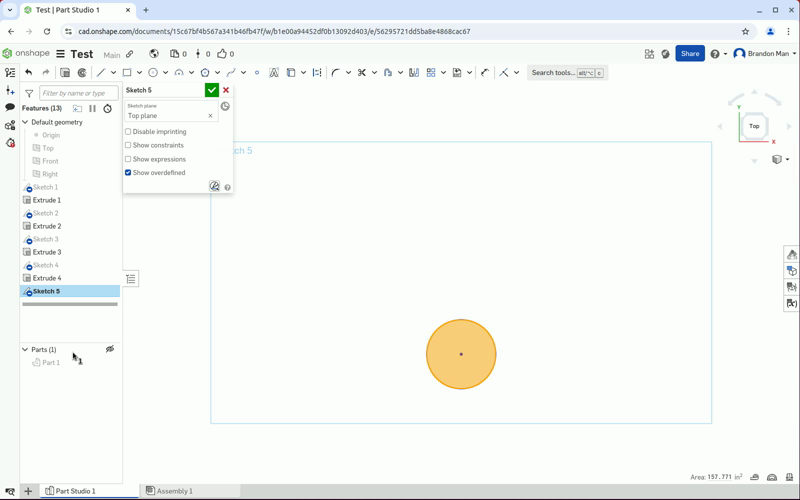
key(shift+y)
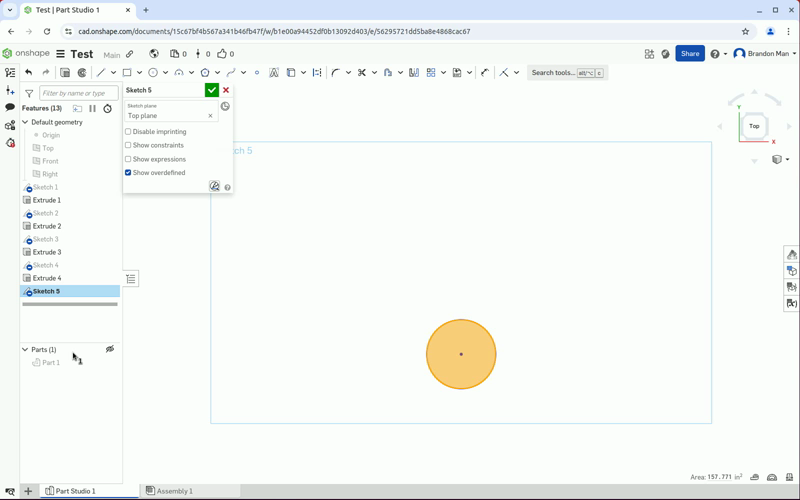
key(shift+e)
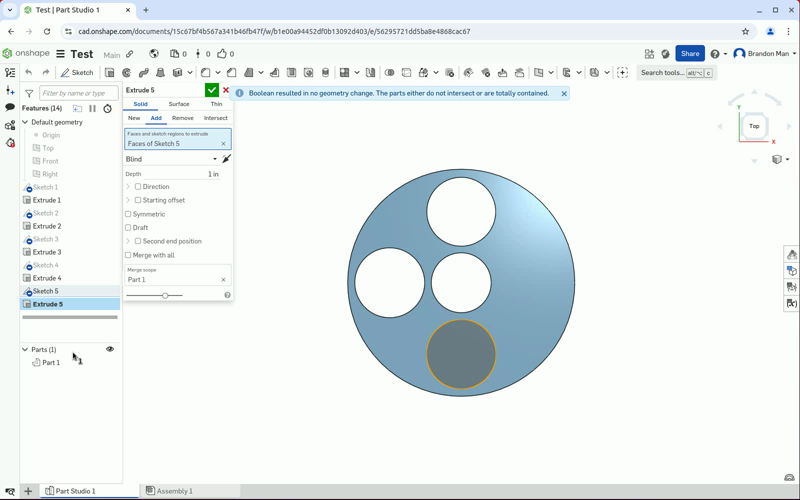
mouse_move(143, 106)
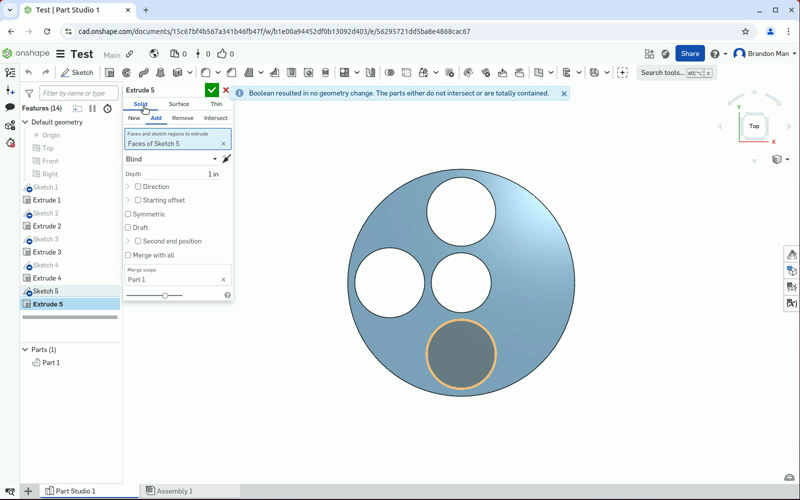
click(143, 106)
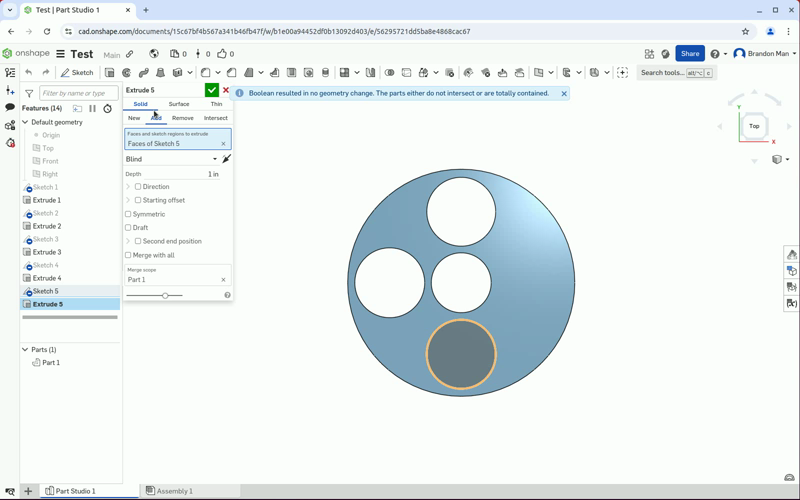
mouse_move(186, 120)
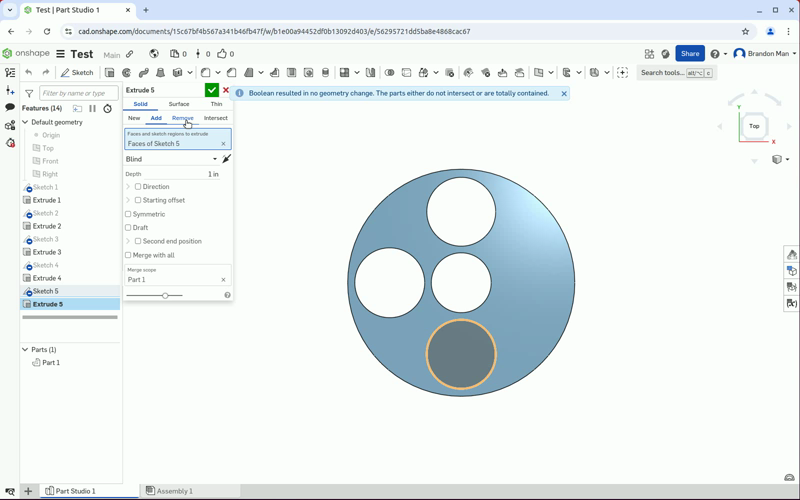
click(186, 120)
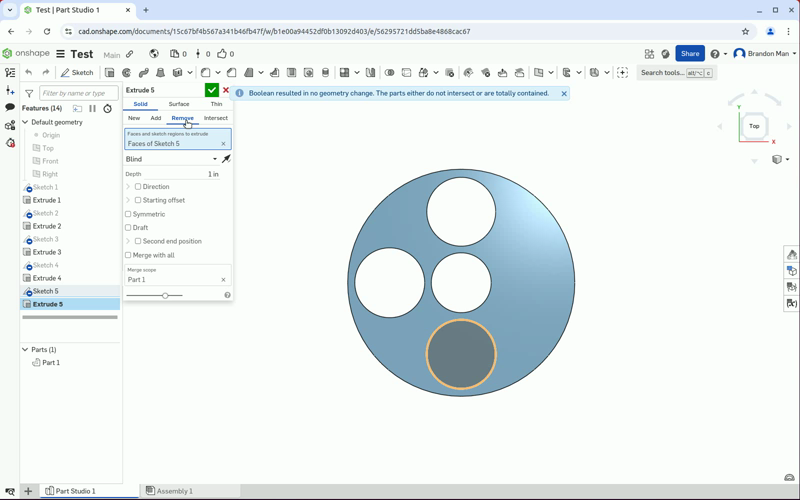
key(tab, 4)
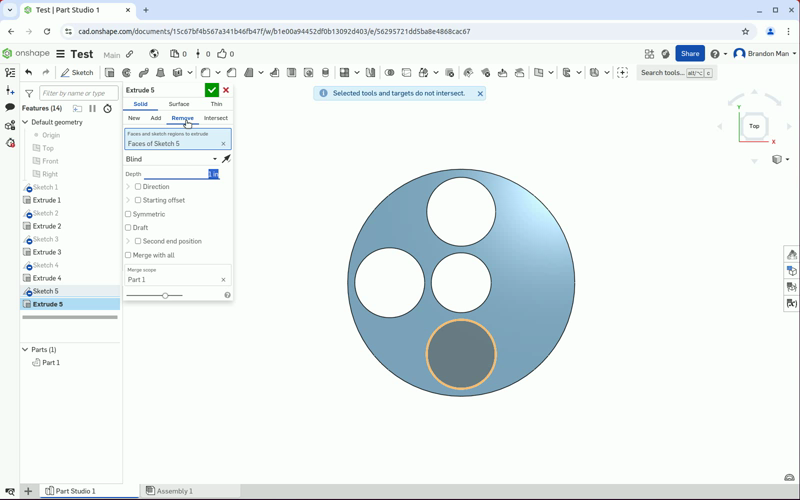
text(-30.57)
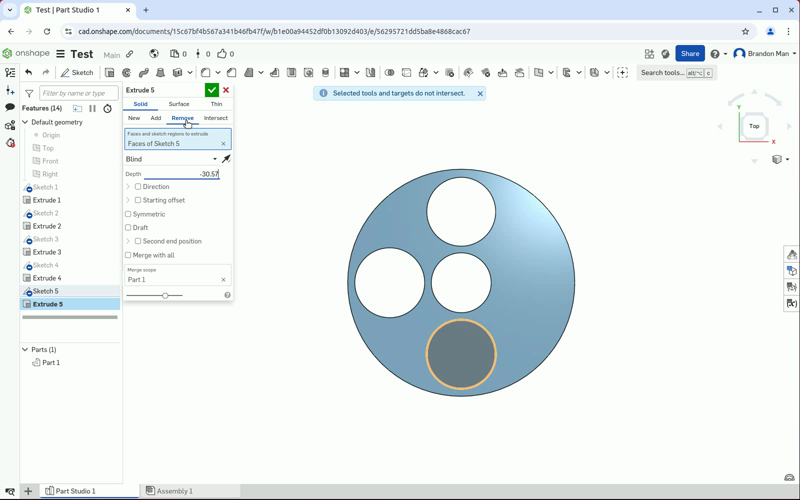
key(tab, 6)
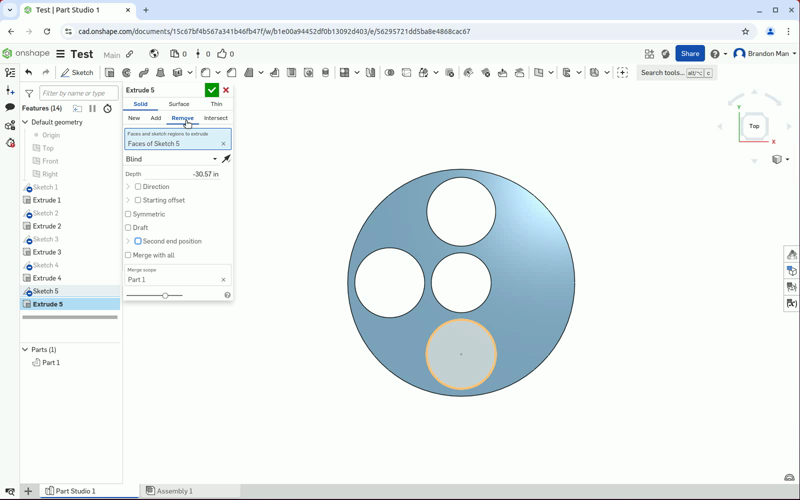
key(space)
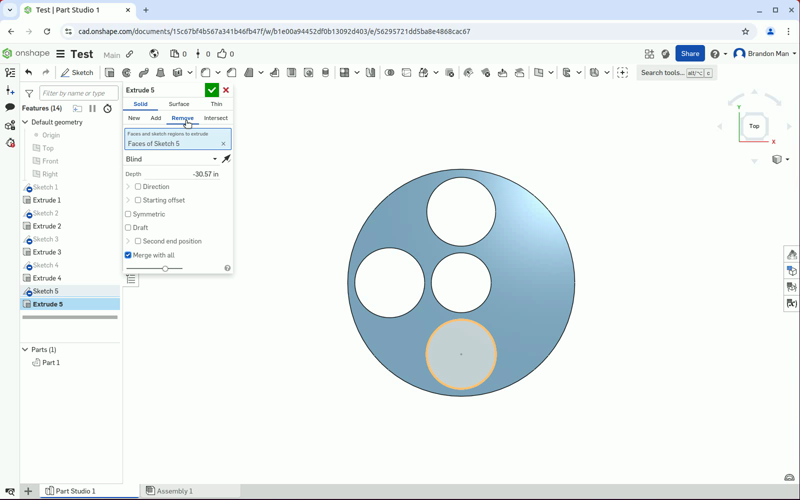
key(enter)
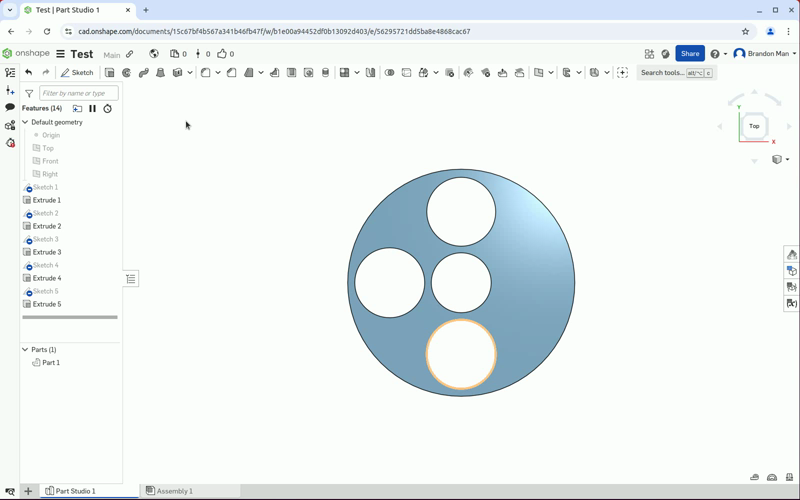
key(shift+h)
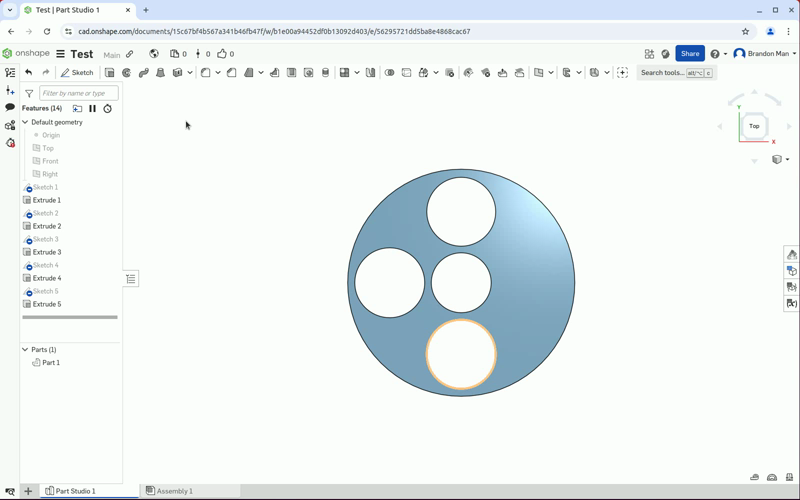
key(shift+h)
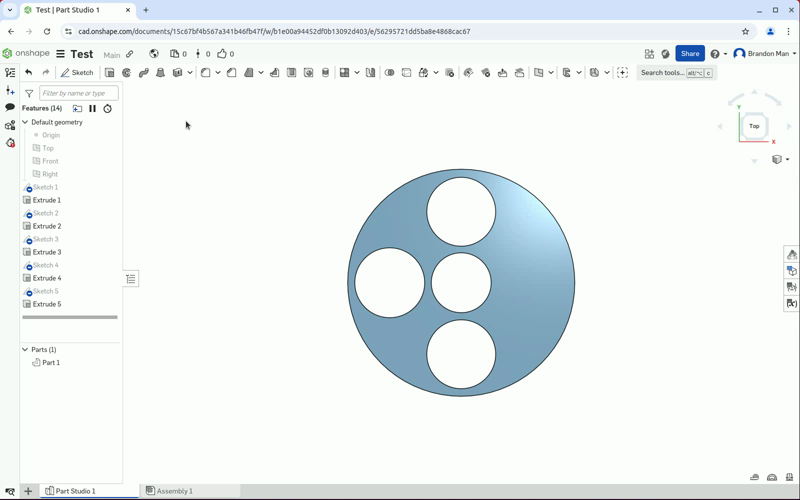
mouse_move(73, 189)
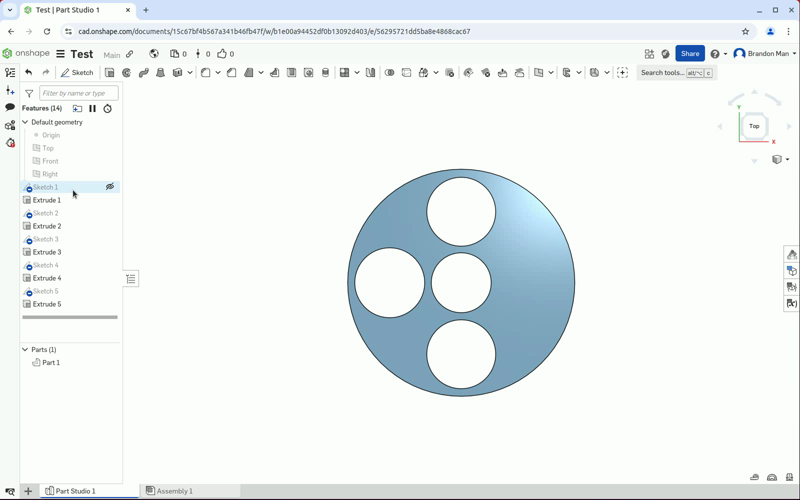
click(73, 189)
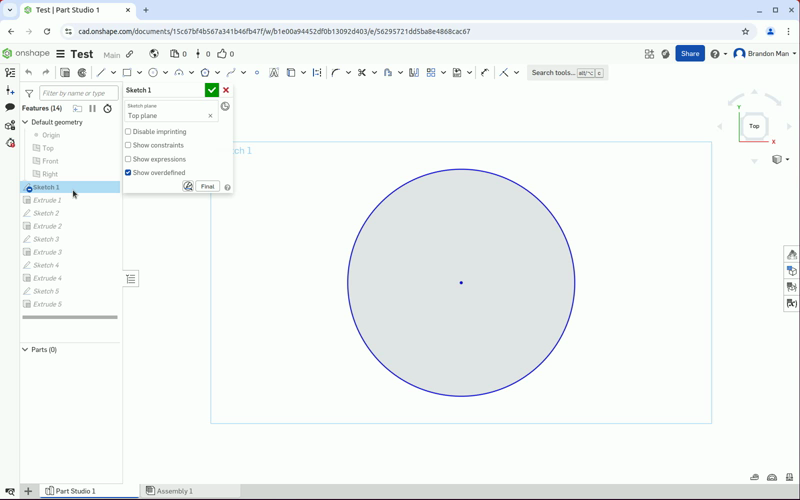
mouse_move(229, 92)
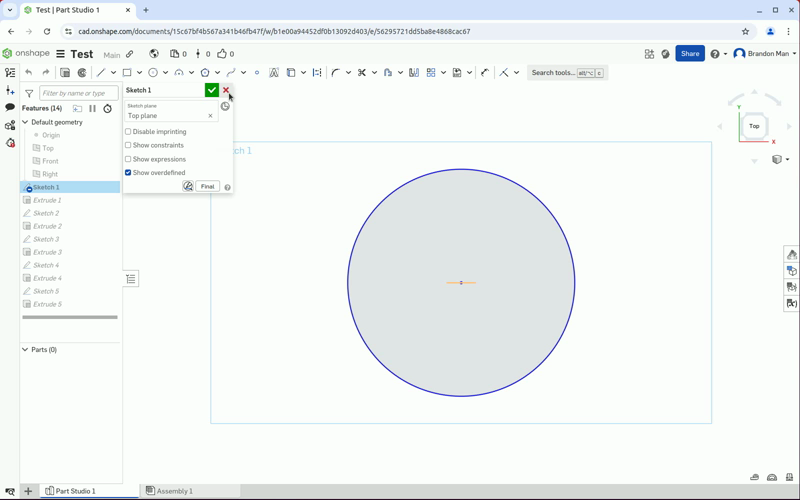
click(229, 92)
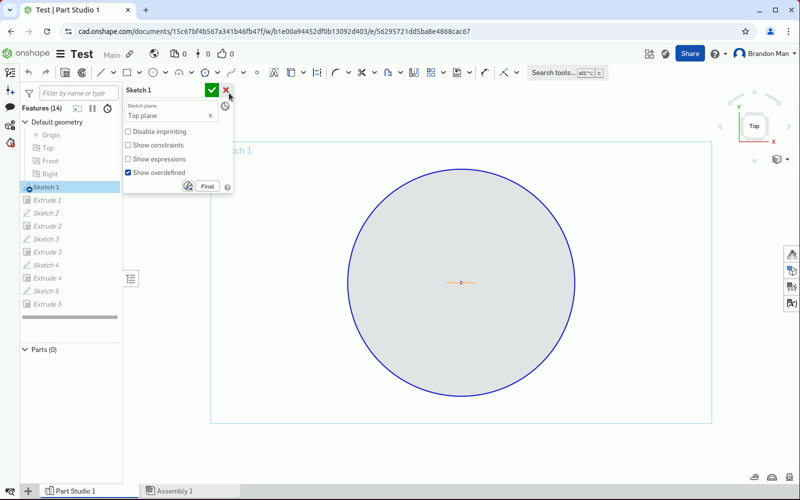
key(shift+s)
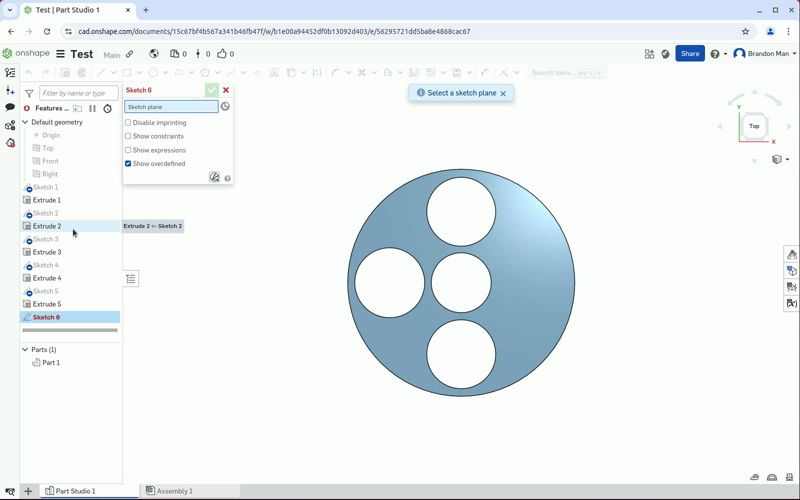
scroll(3)
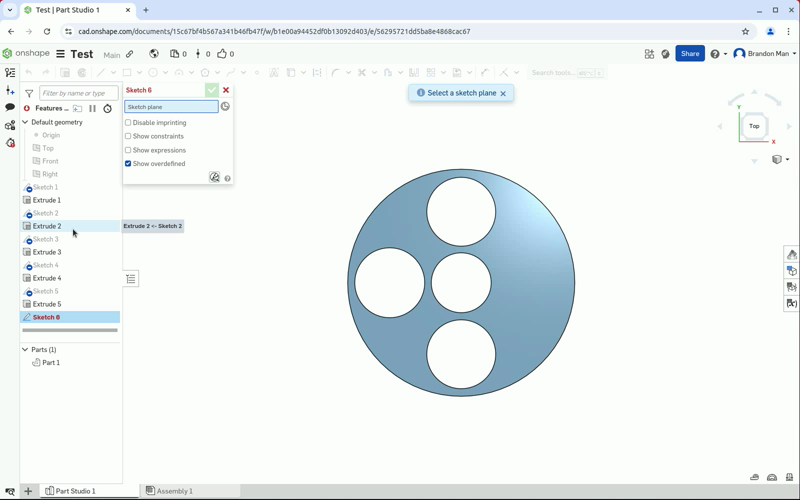
mouse_move(73, 150)
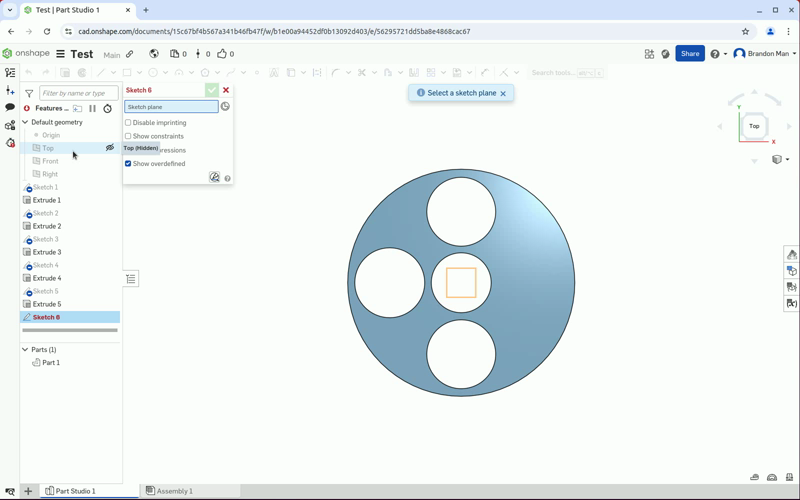
click(73, 150)
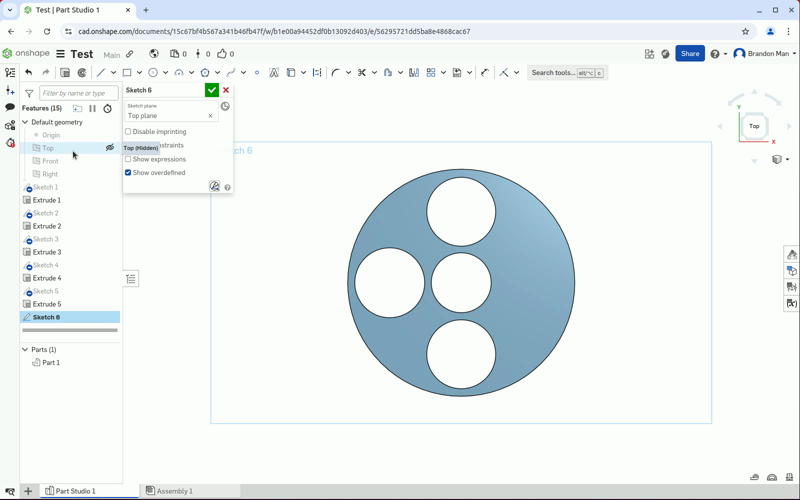
mouse_move(73, 352)
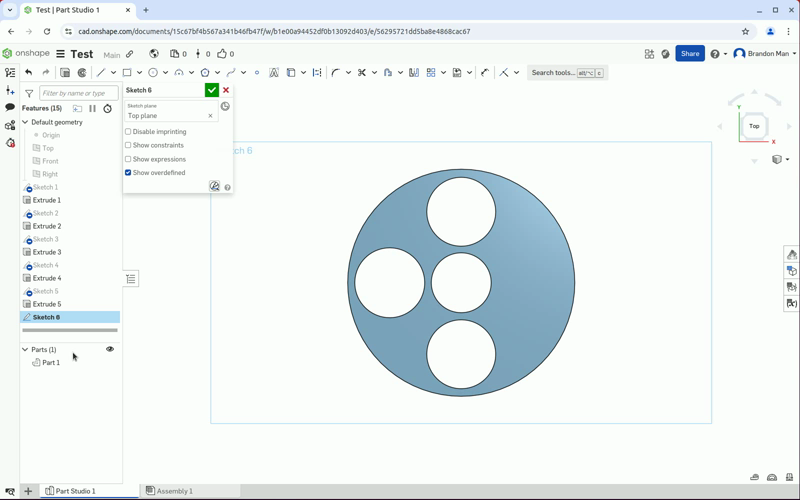
key(y)
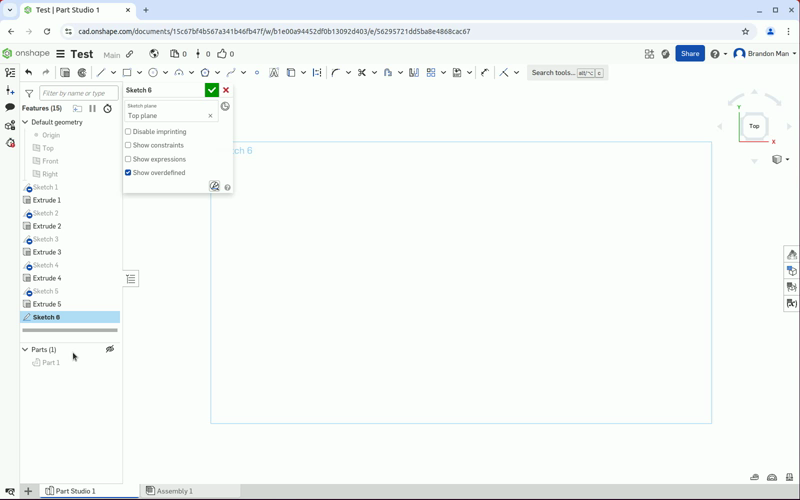
key(c)
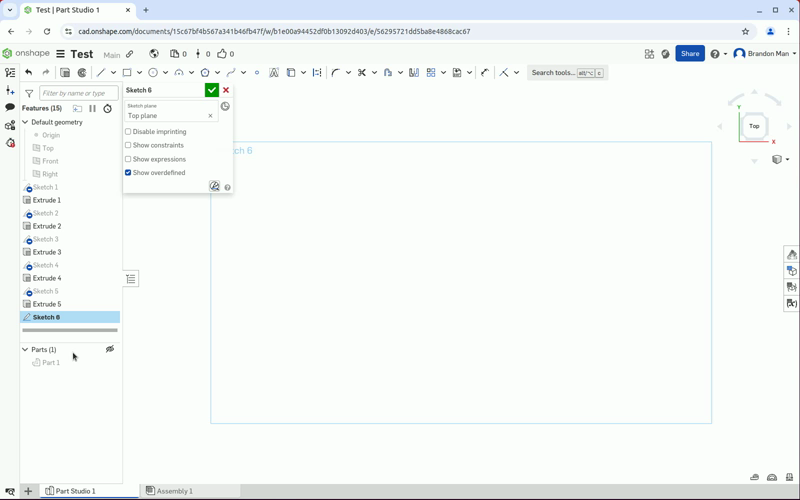
key_down(shift)
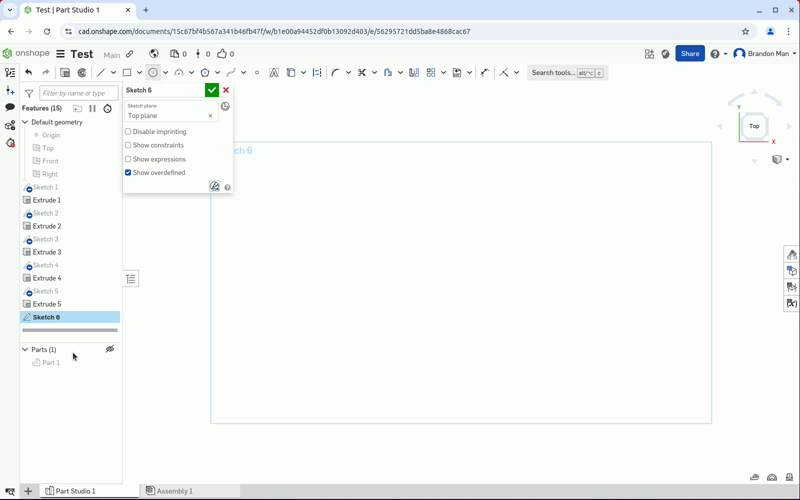
mouse_move(532, 282)
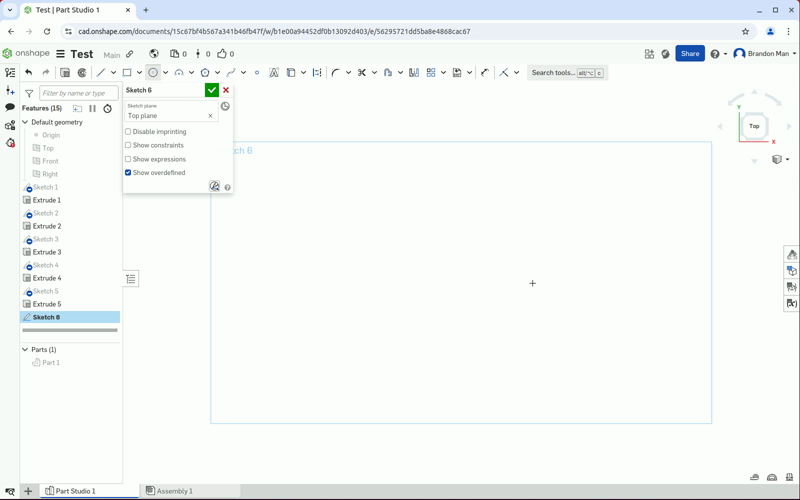
click(532, 282)
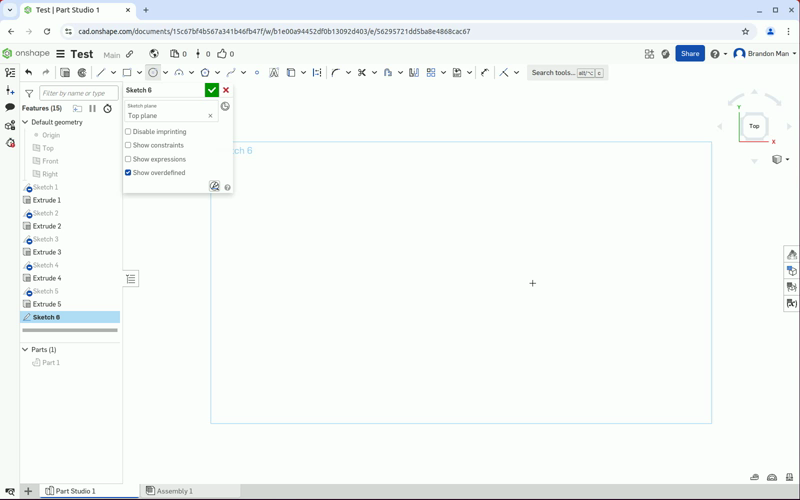
key_up(shift)
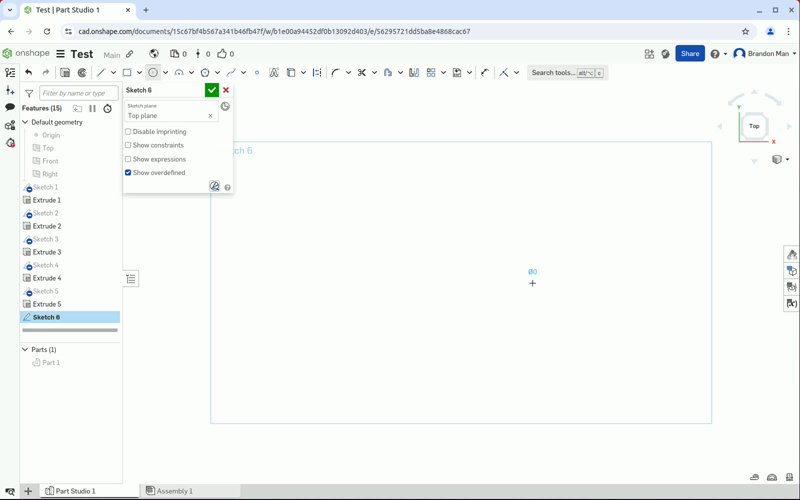
mouse_move(567, 282)
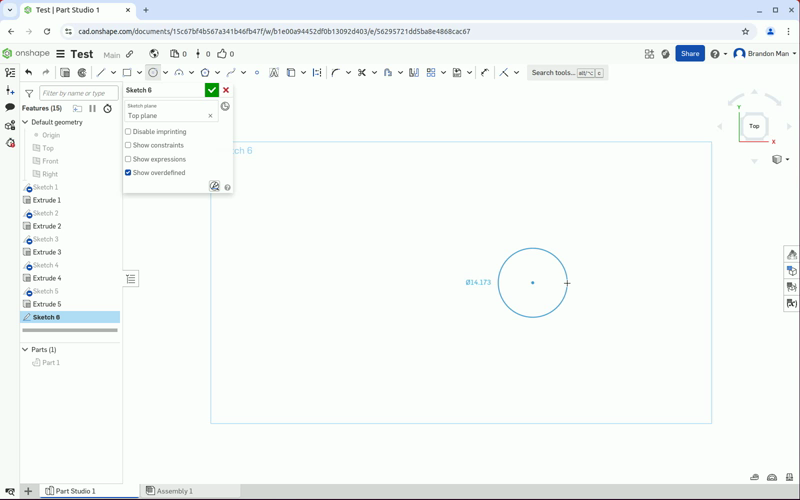
click(567, 282)
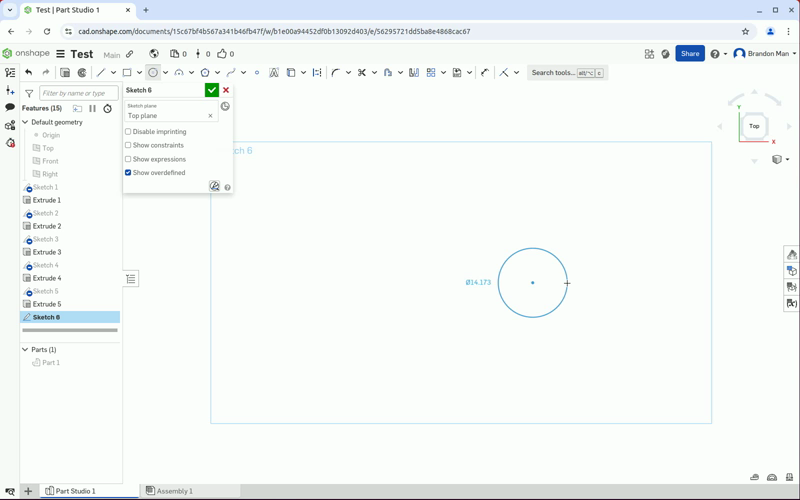
key(esc)
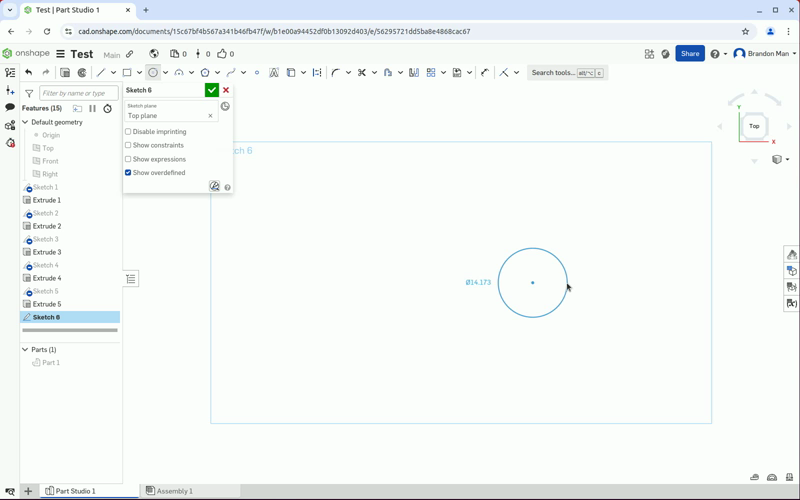
mouse_move(552, 303)
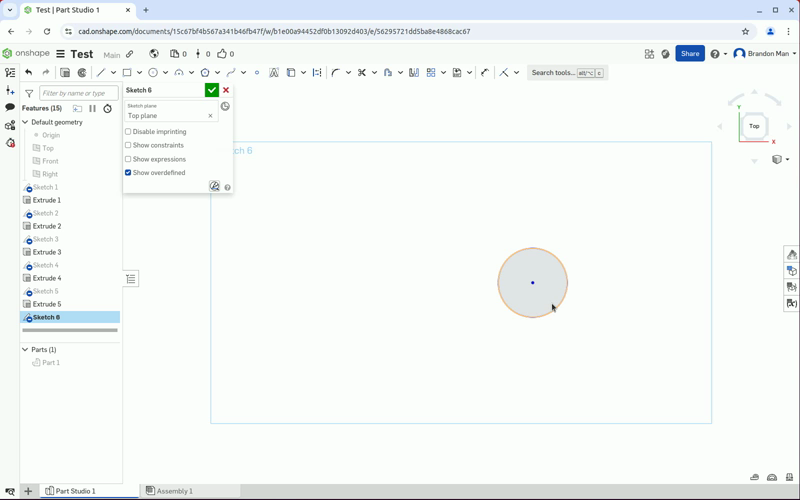
click(552, 303)
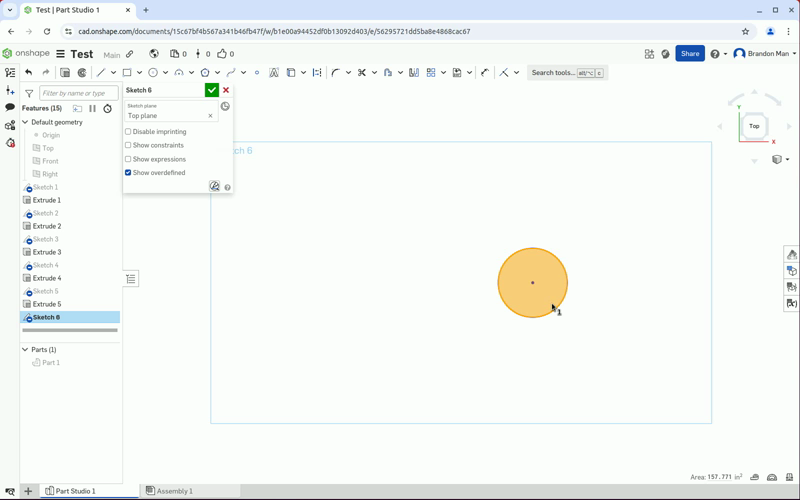
mouse_move(73, 352)
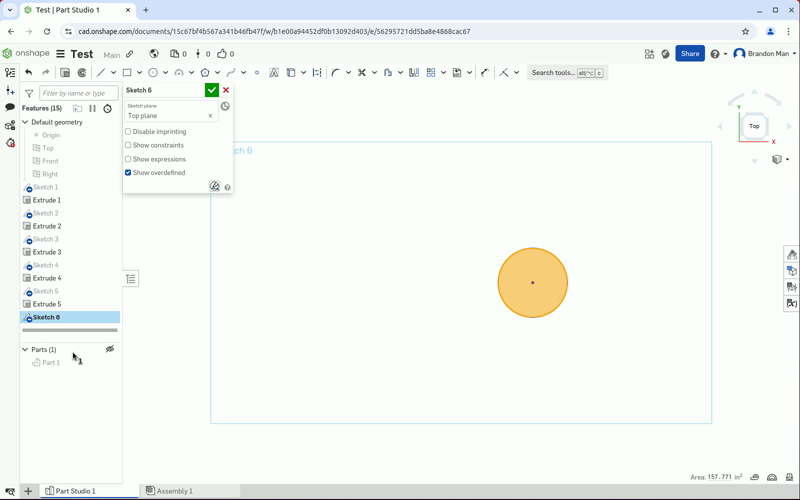
key(shift+y)
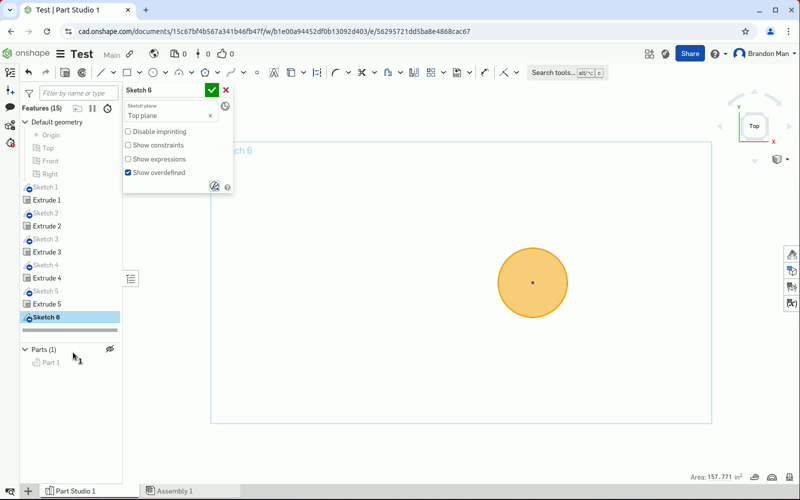
key(shift+e)
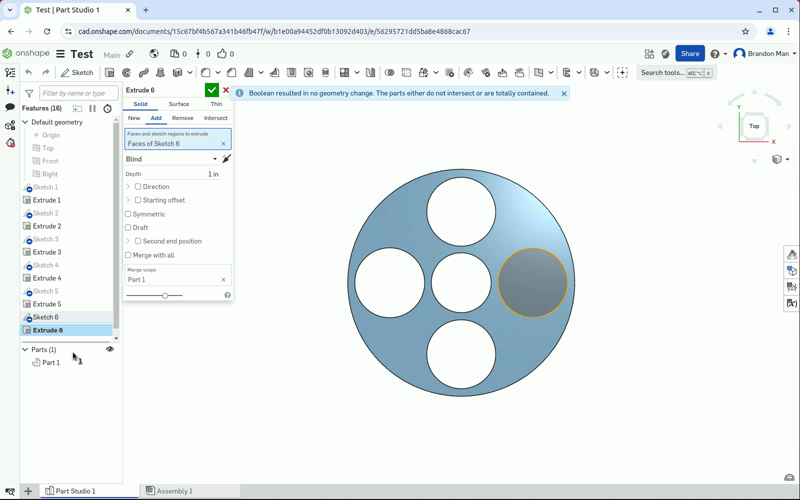
mouse_move(143, 106)
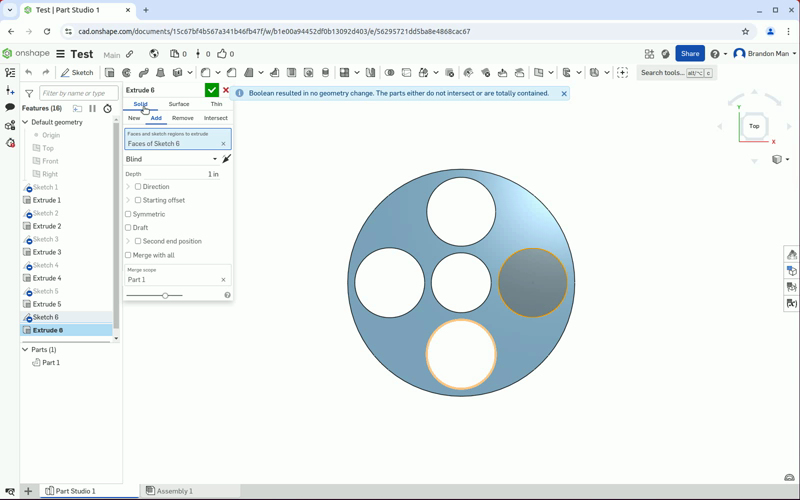
click(143, 106)
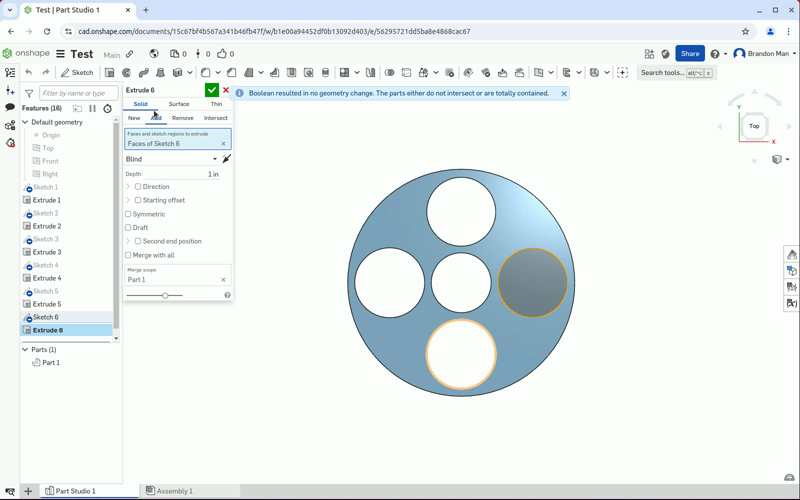
mouse_move(186, 120)
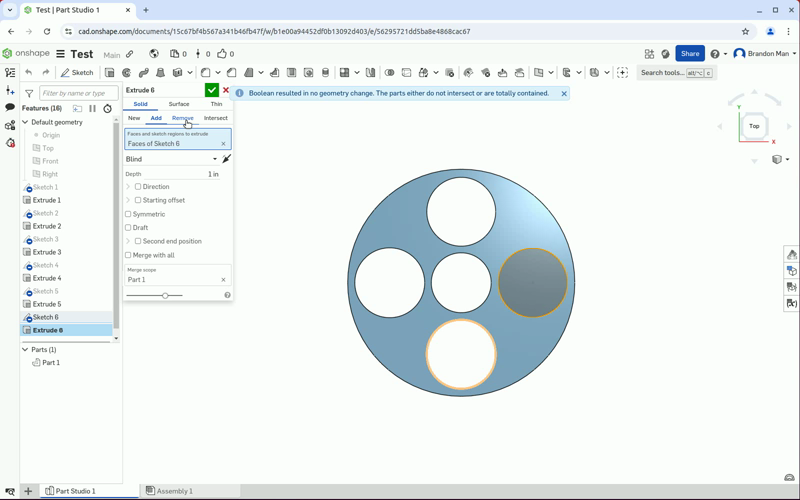
click(186, 120)
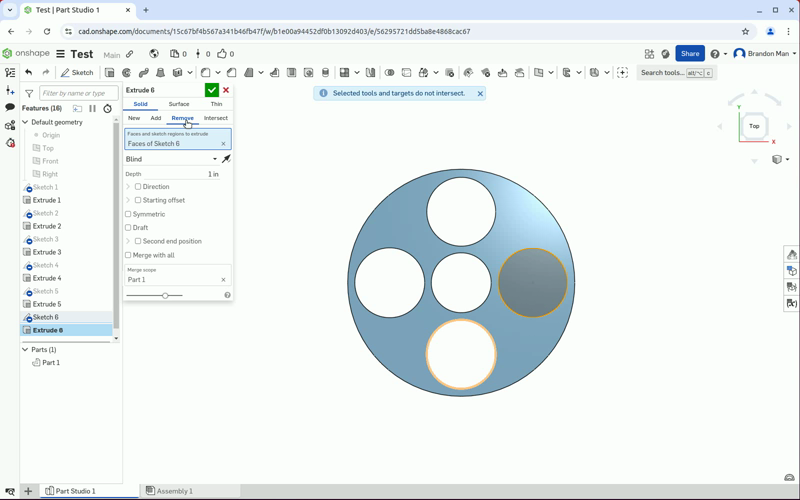
key(tab, 4)
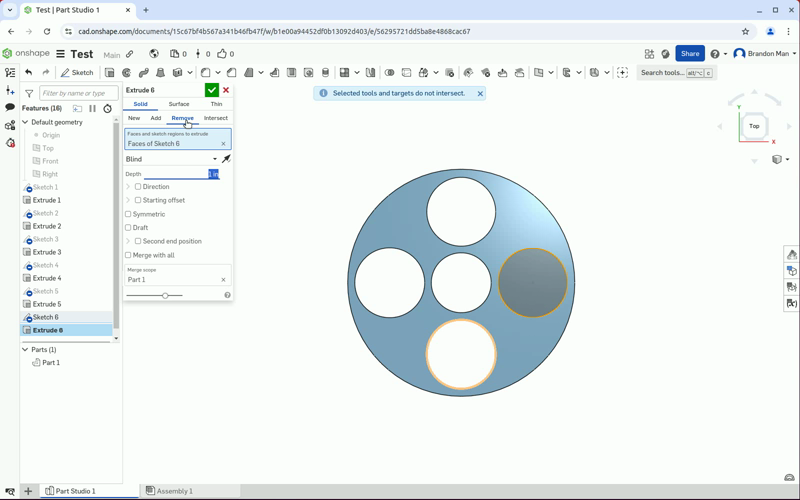
text(-30.57)
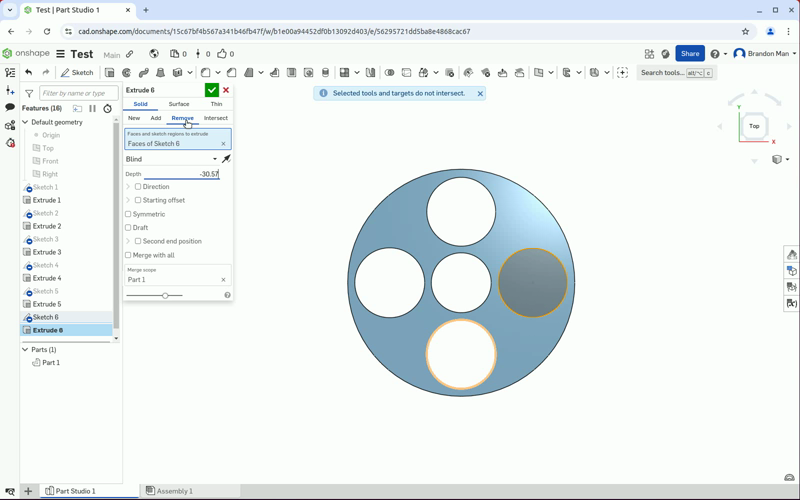
key(tab, 6)
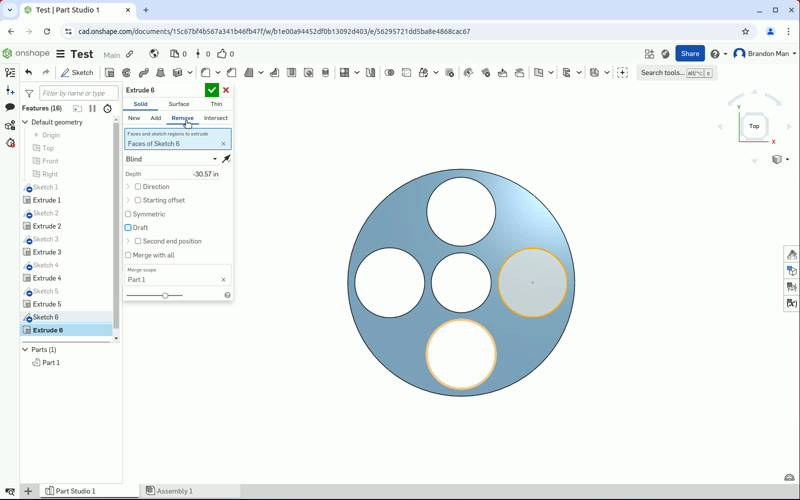
key(space)
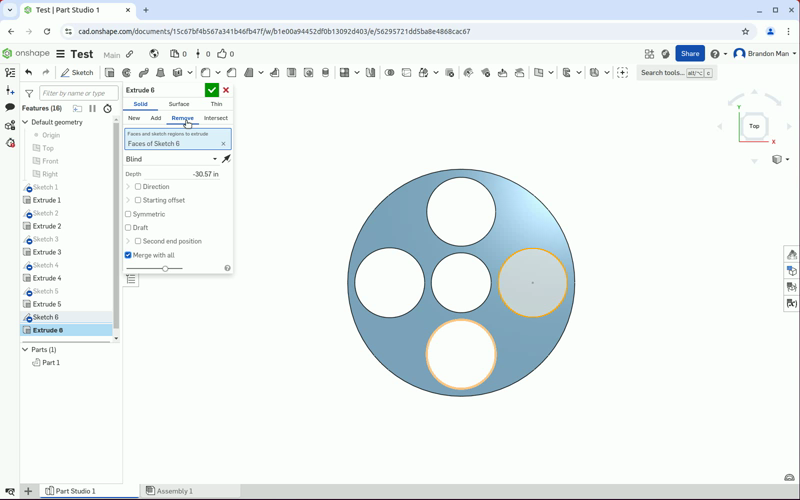
key(enter)
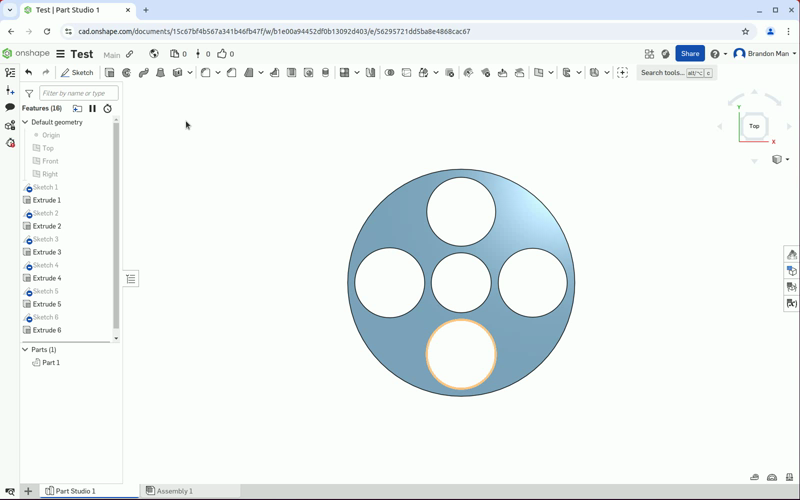
key(shift+h)
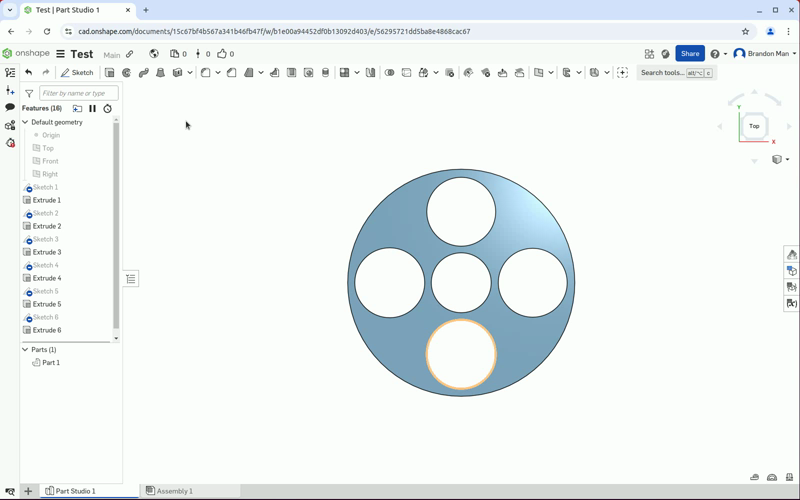
key(shift+h)
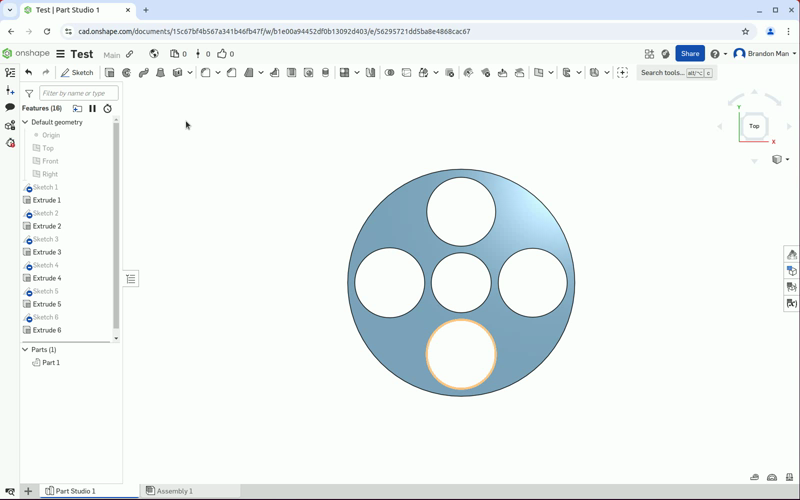
key(shift+7)
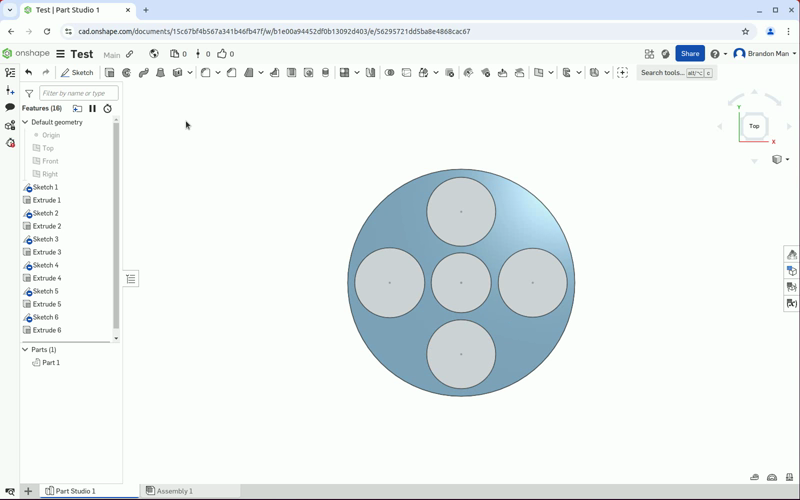
key(up, 3)
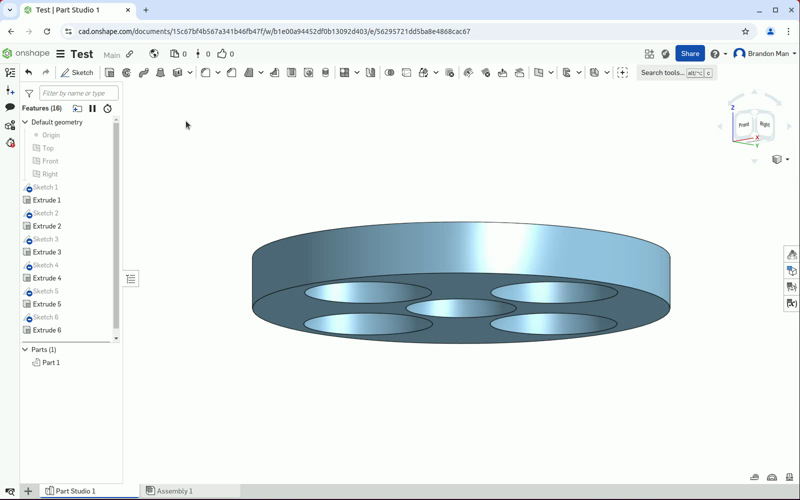
key(left, 3)
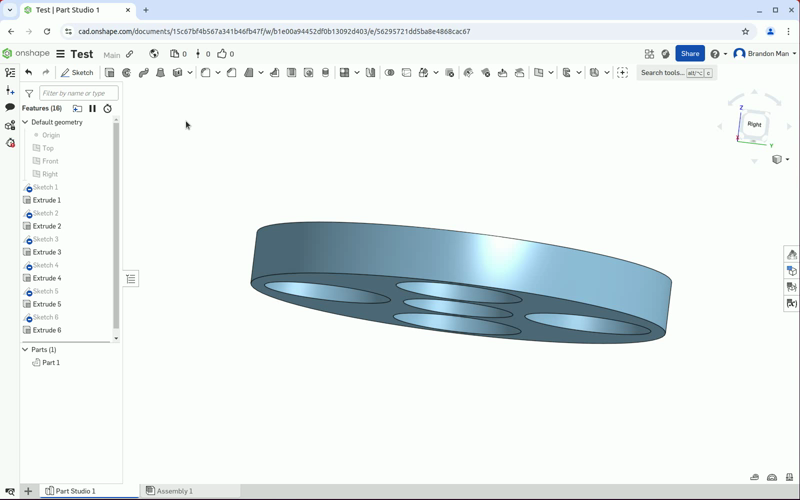
key(right, 3)
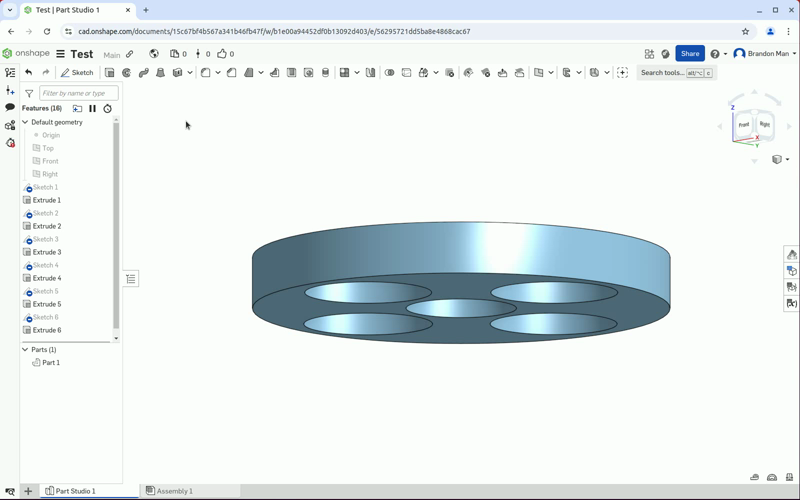
key(down, 3)
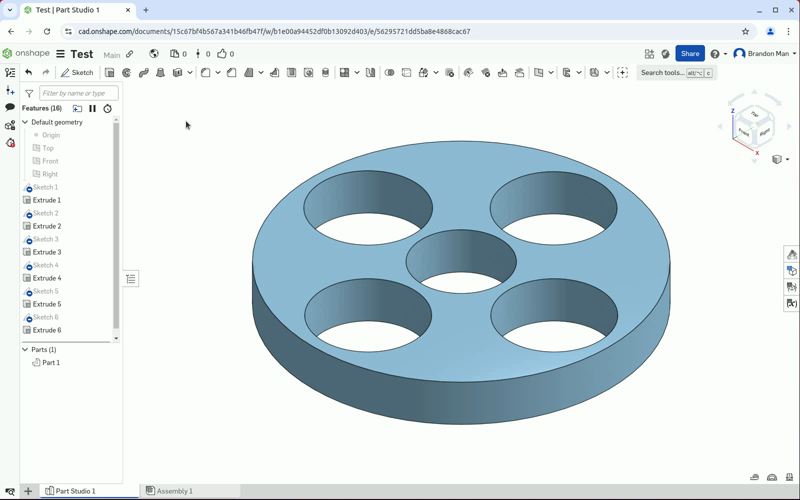
mouse_move(69, 189)
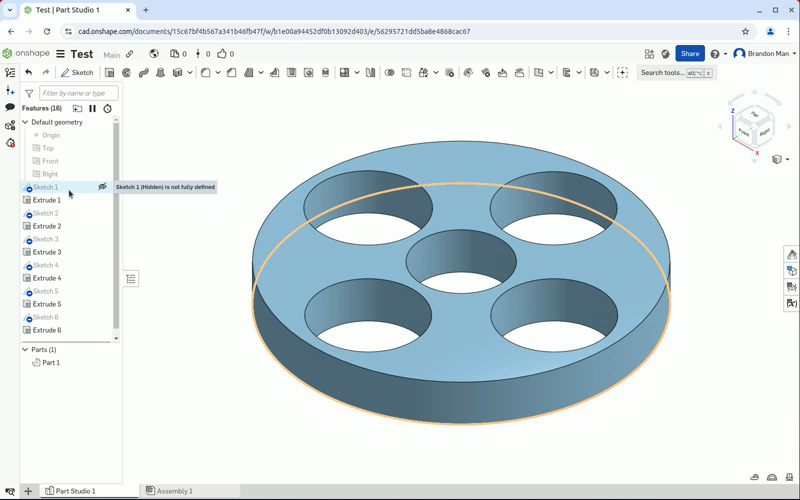
click(69, 189)